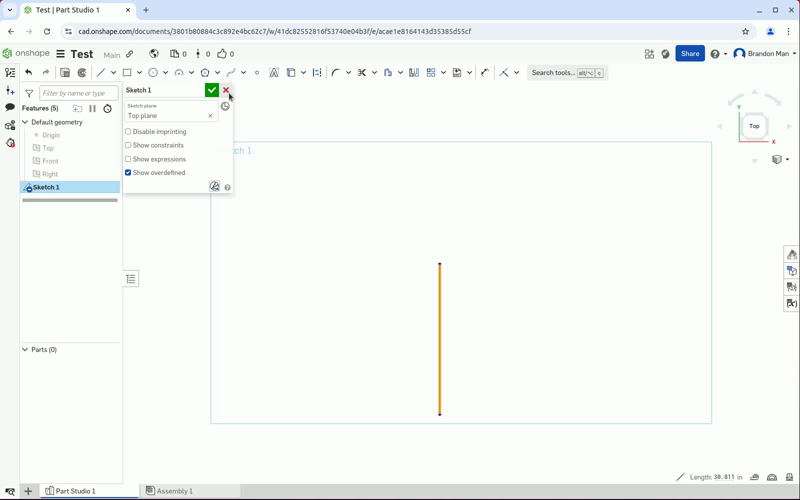
key(shift+h)
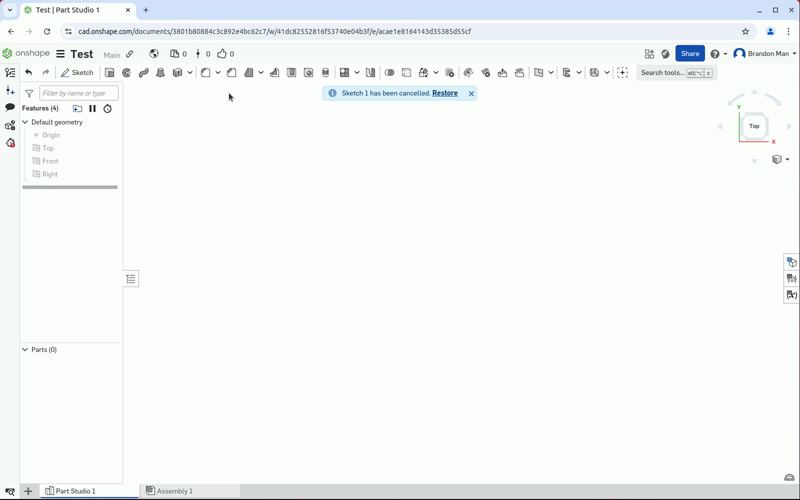
mouse_move(73, 352)
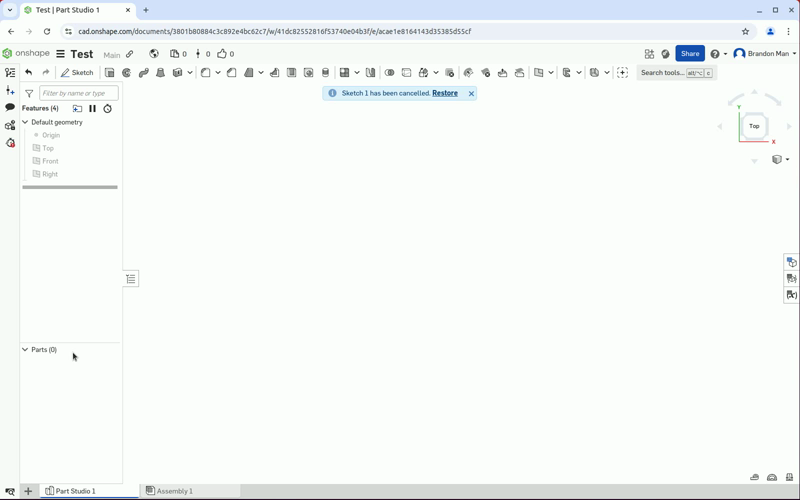
key(y)
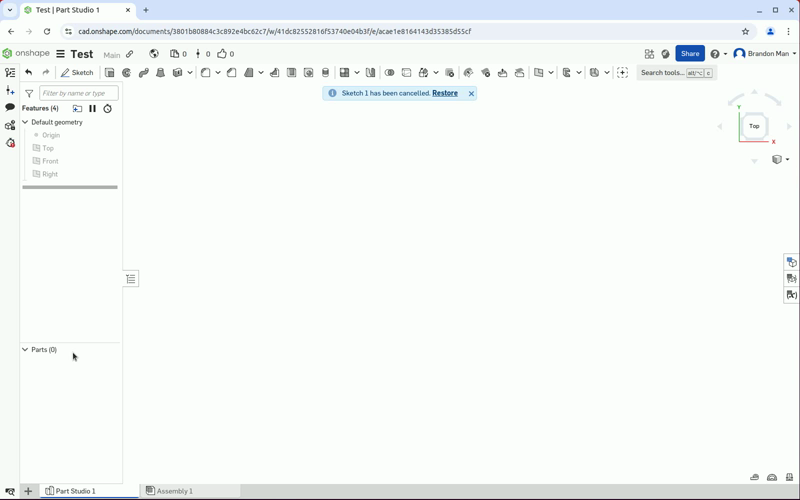
key(shift+p)
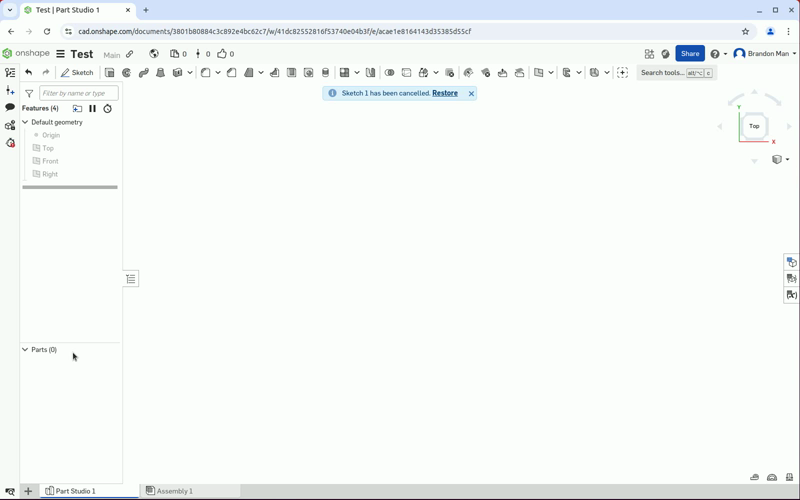
key(space)
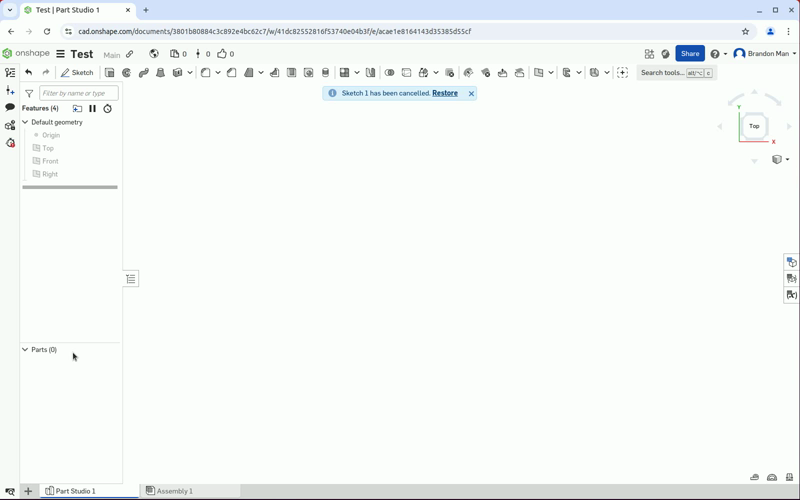
key_down(shift)
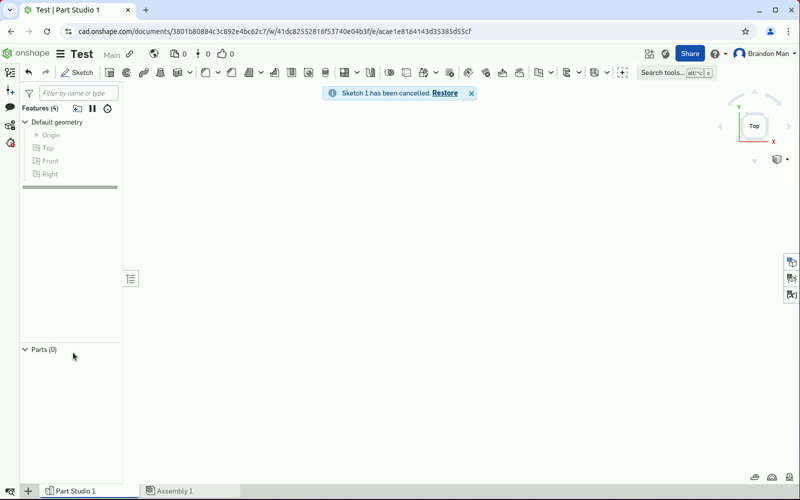
key(up)
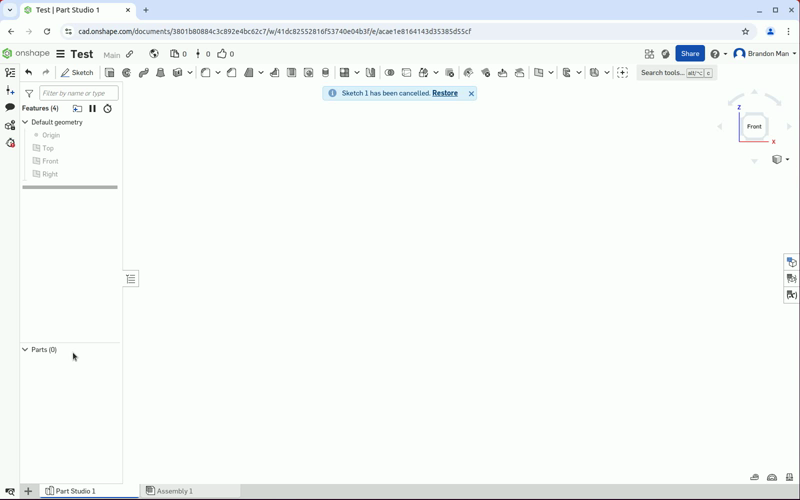
key_up(shift)
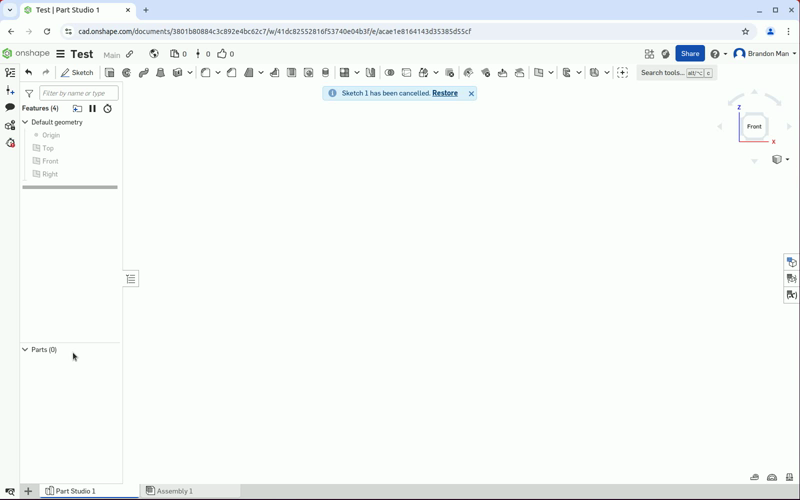
mouse_move(73, 352)
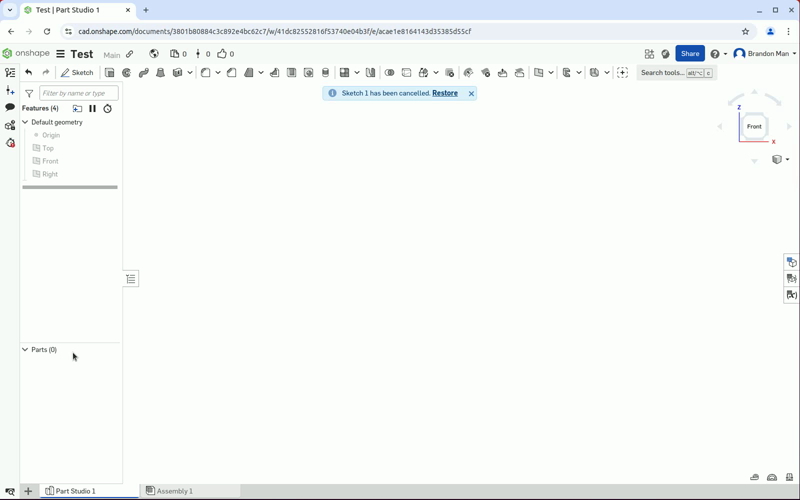
key(shift+y)
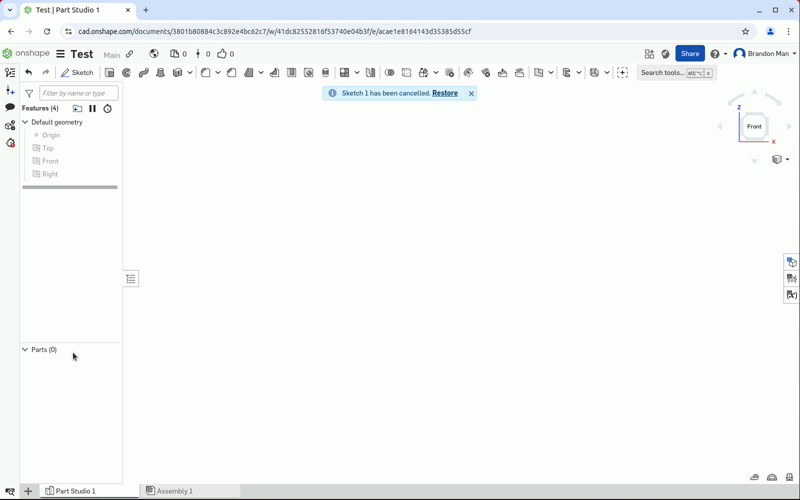
key(shift+s)
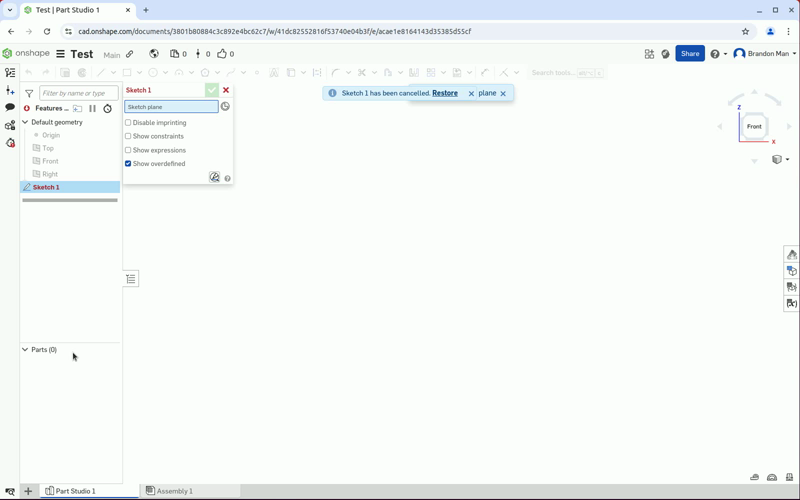
mouse_move(73, 163)
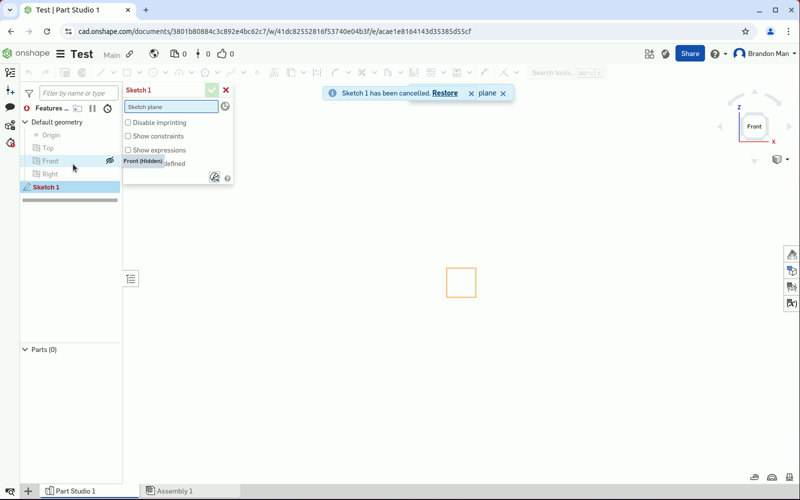
click(73, 163)
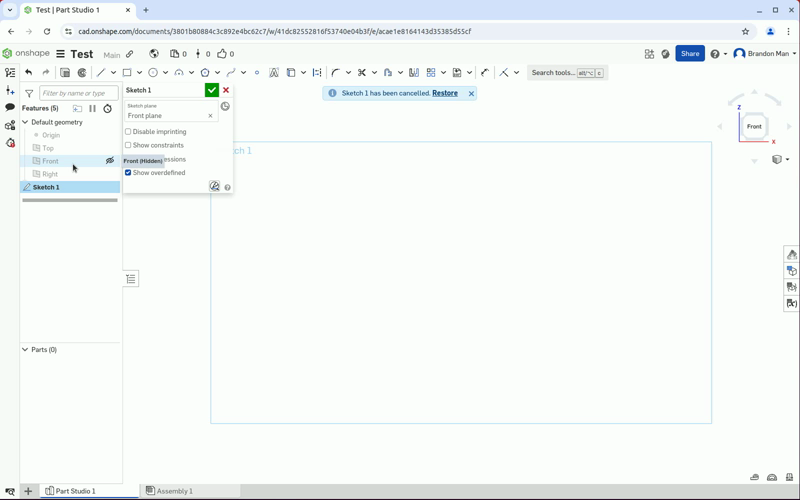
mouse_move(73, 352)
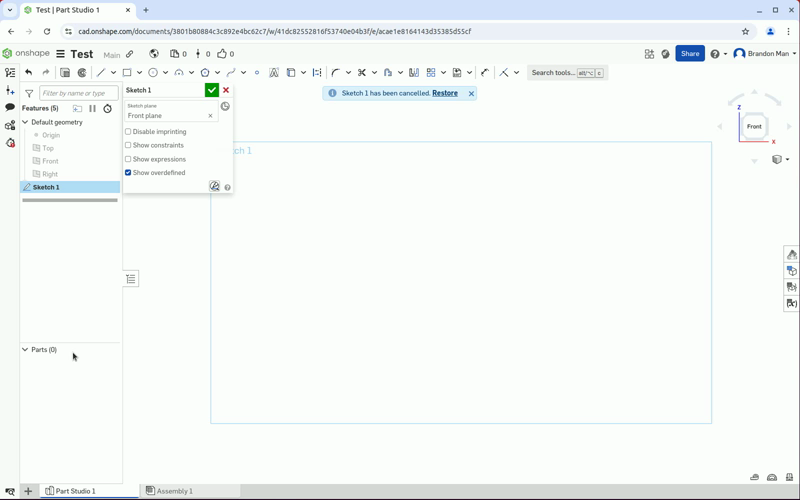
key(y)
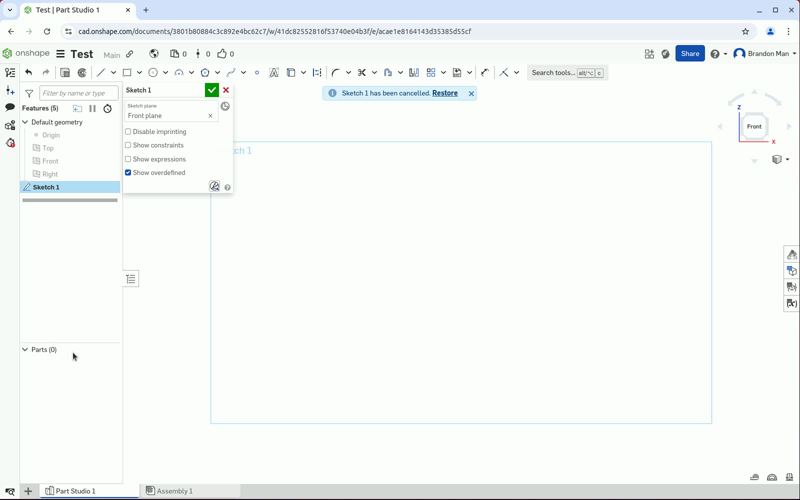
key(l)
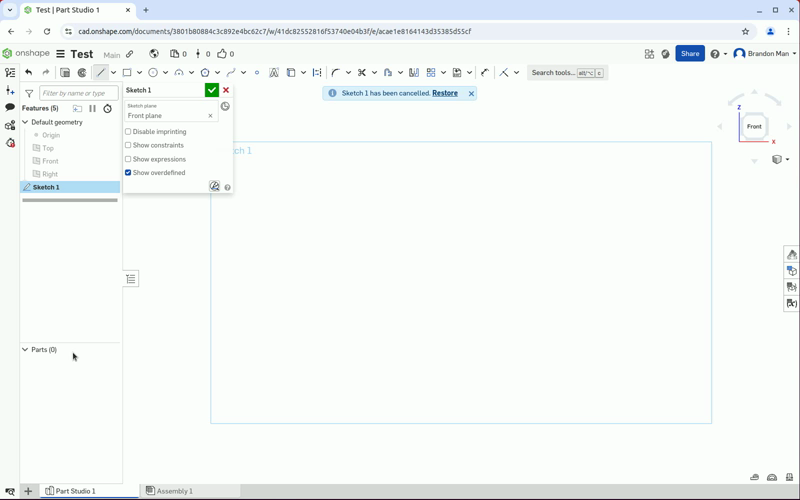
key_down(shift)
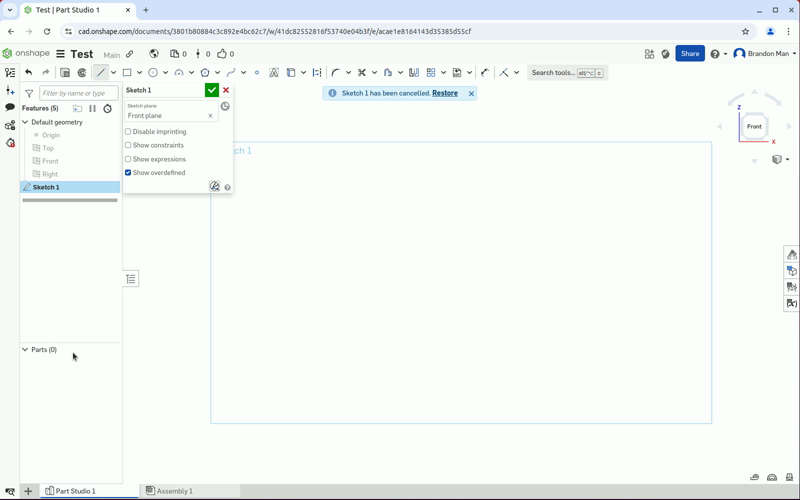
mouse_move(460, 282)
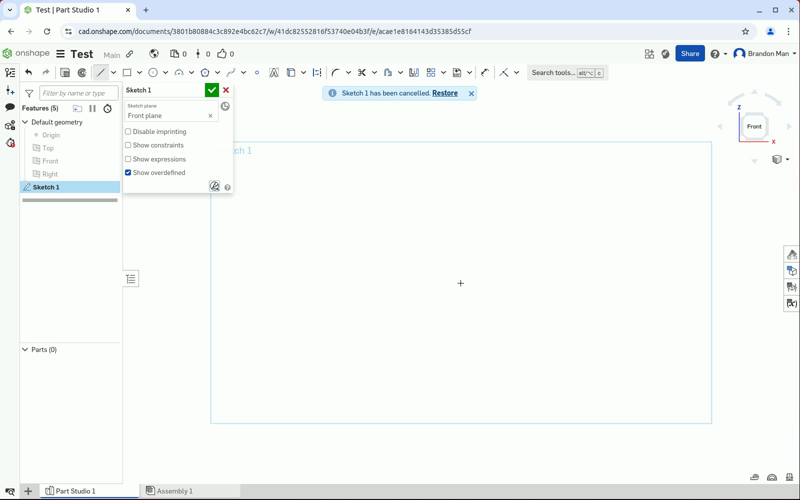
click(460, 282)
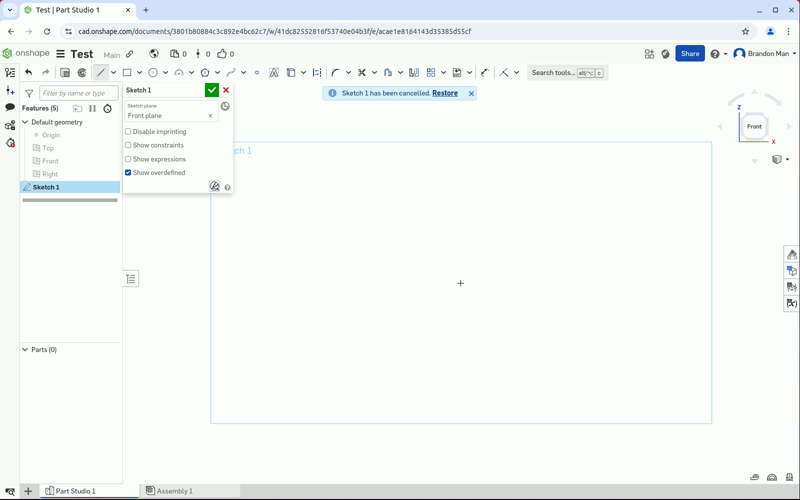
key_up(shift)
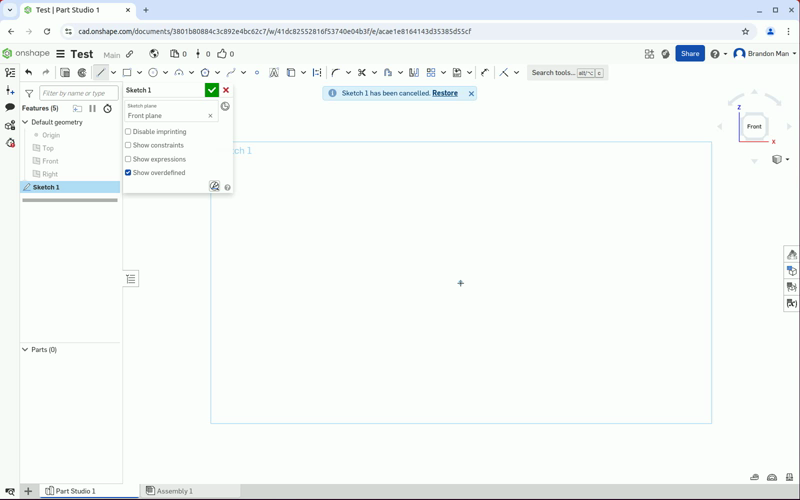
key_down(shift)
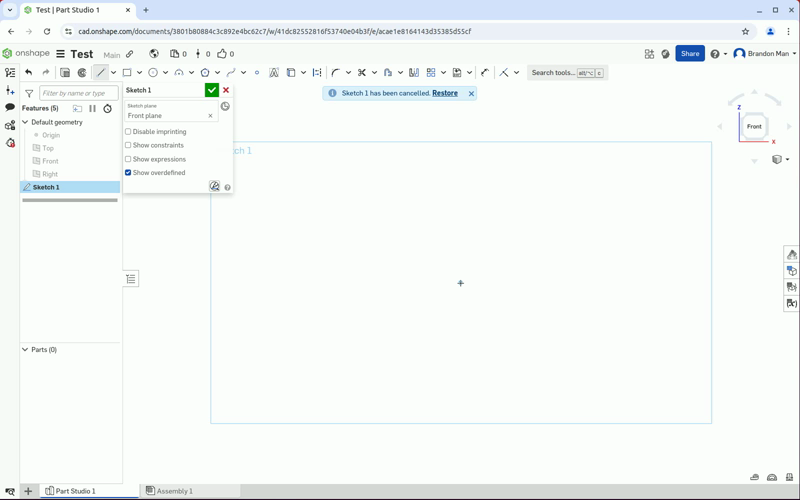
mouse_move(573, 282)
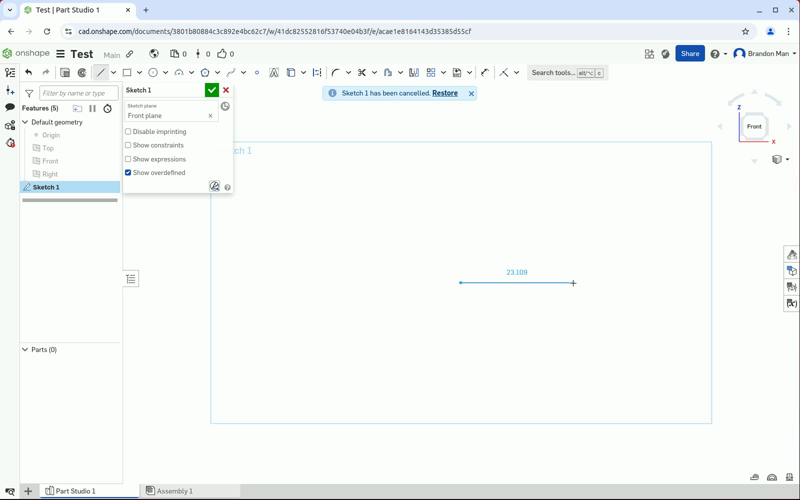
click(573, 282)
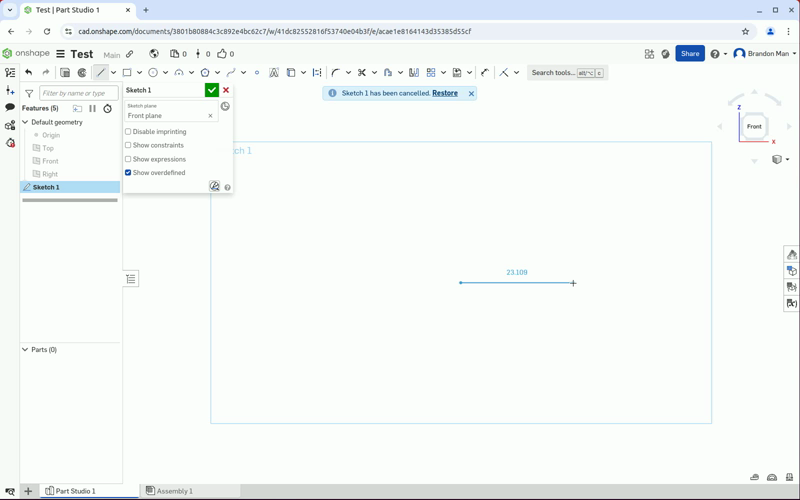
key_up(shift)
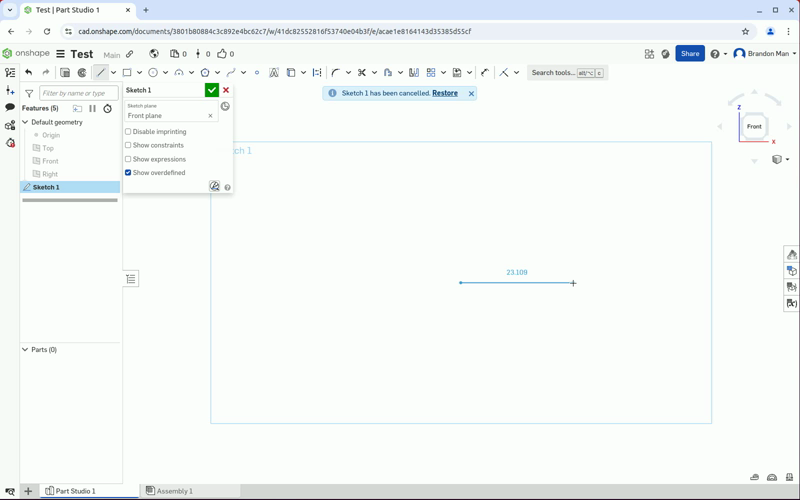
key_down(shift)
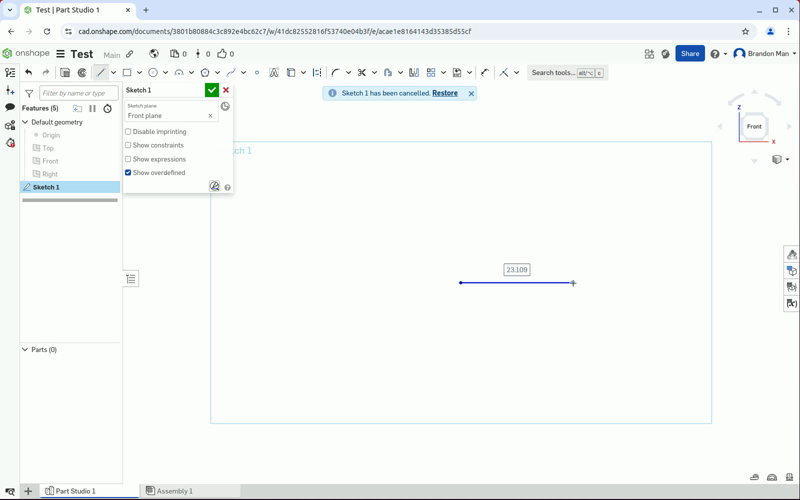
mouse_move(589, 282)
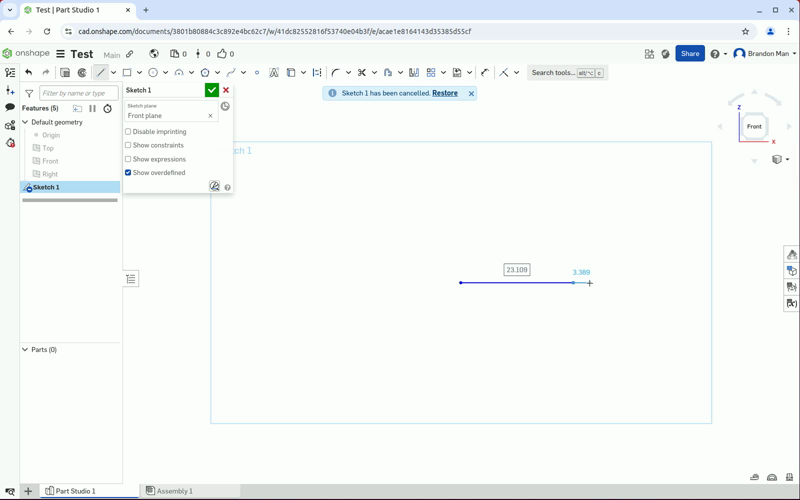
mouse_move(573, 248)
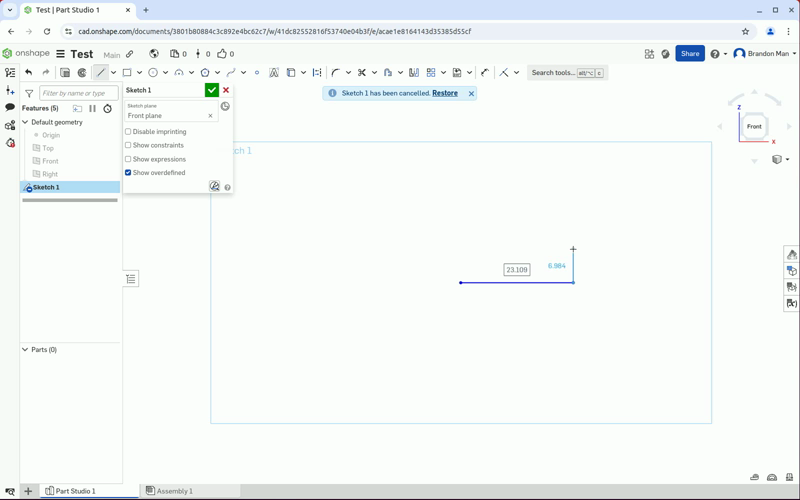
click(573, 248)
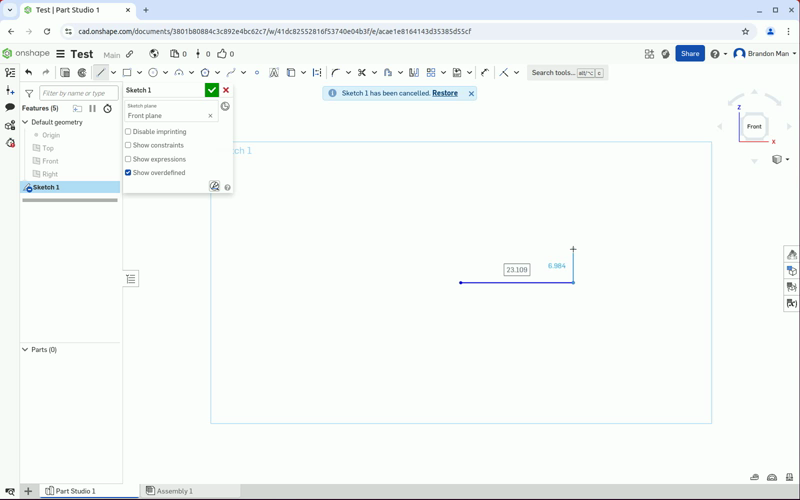
key_up(shift)
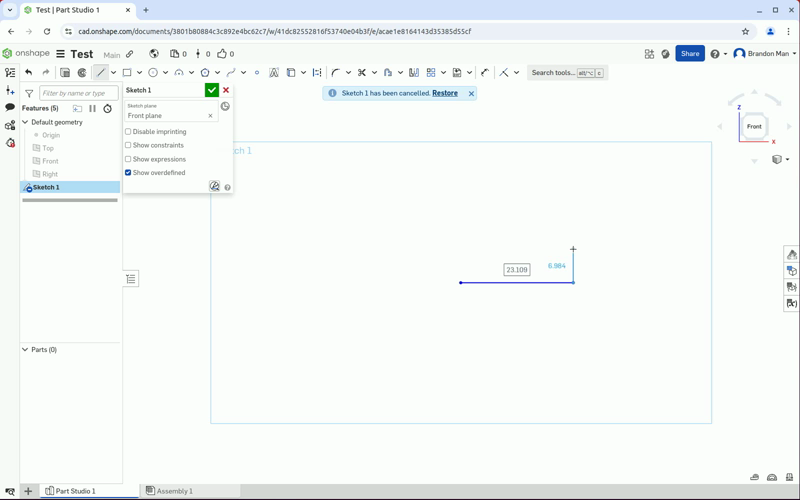
key_down(shift)
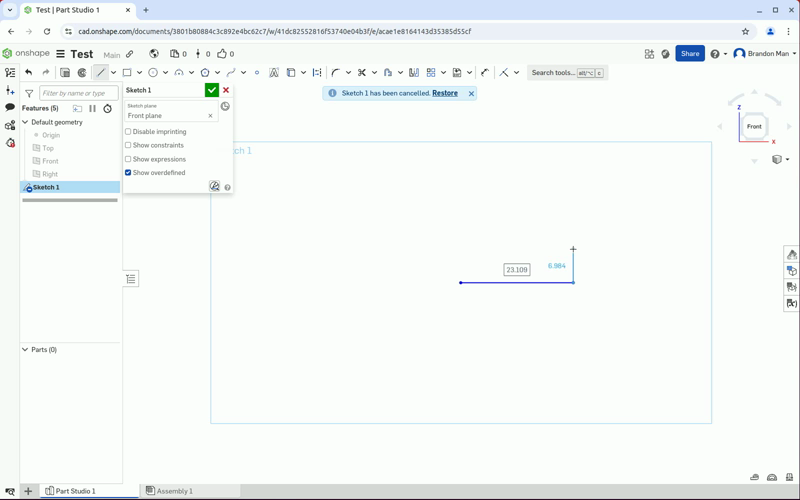
mouse_move(460, 248)
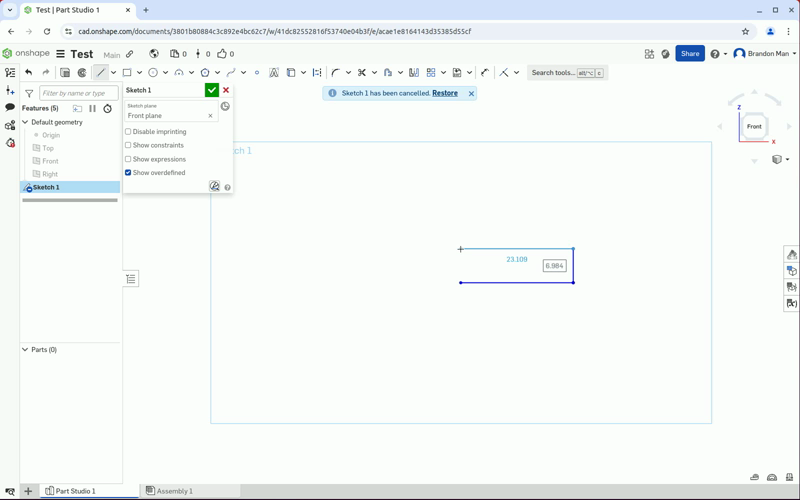
click(460, 248)
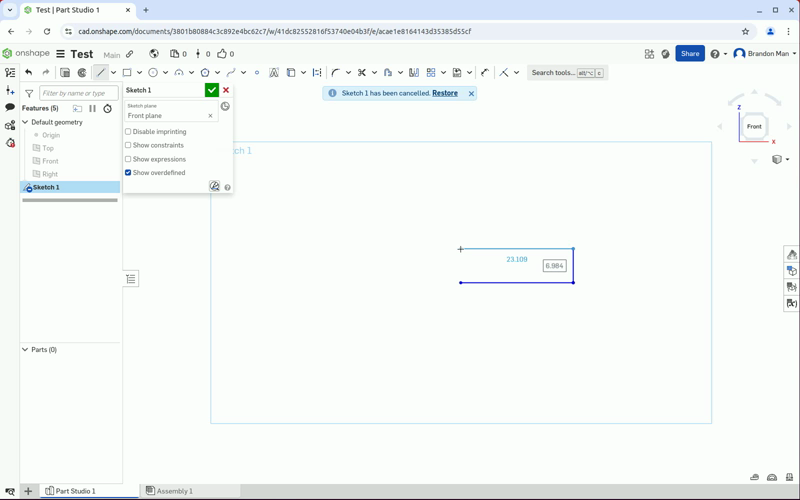
key_up(shift)
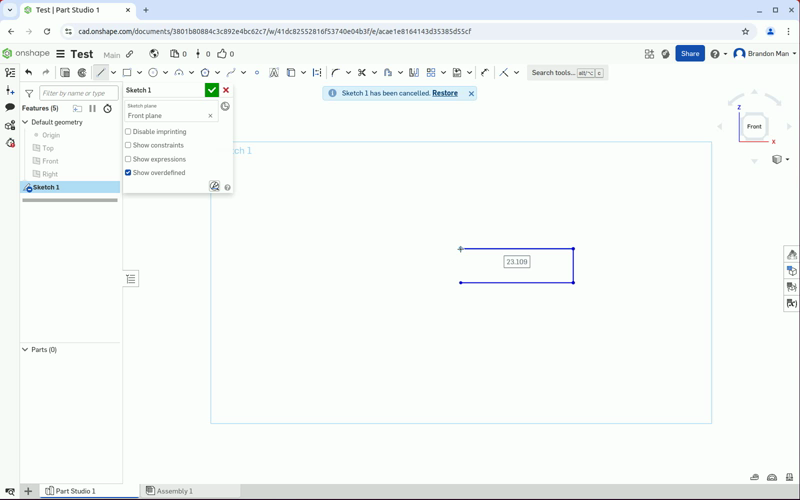
mouse_move(490, 248)
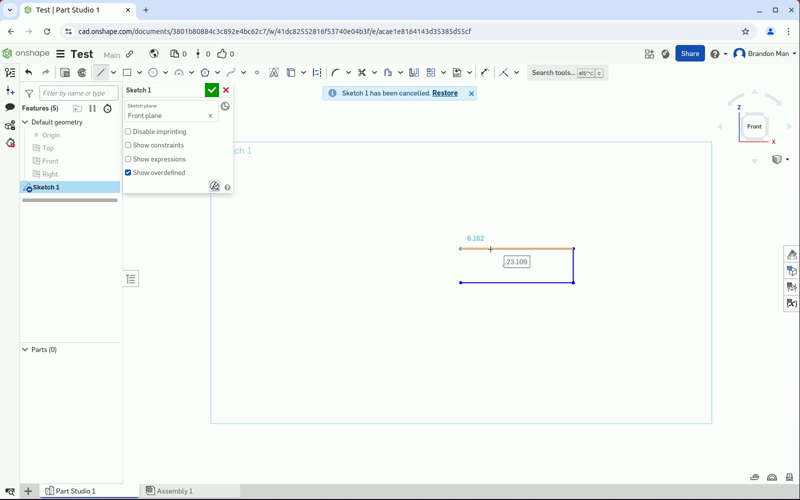
key_down(shift)
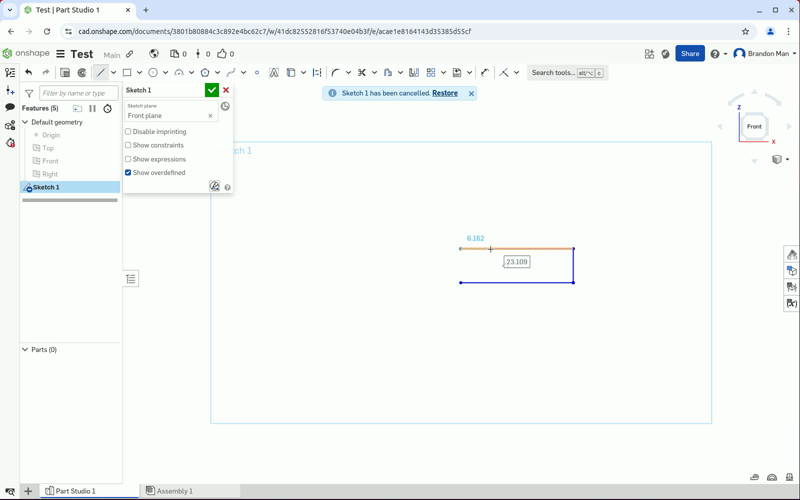
mouse_move(460, 282)
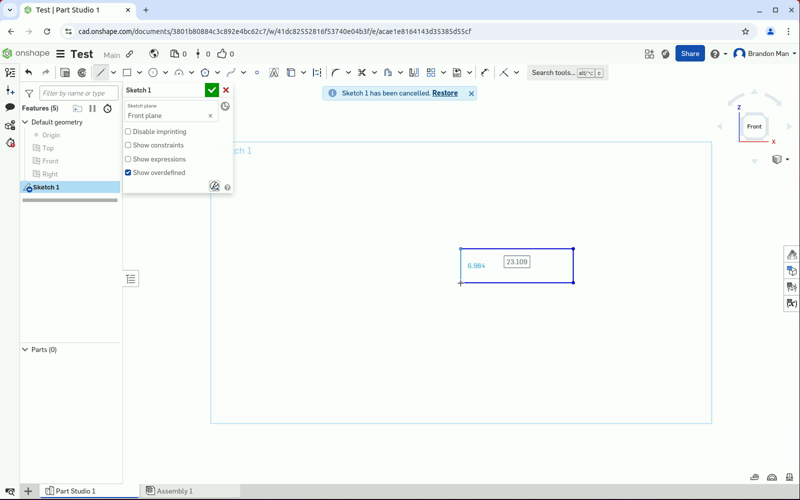
key_up(shift)
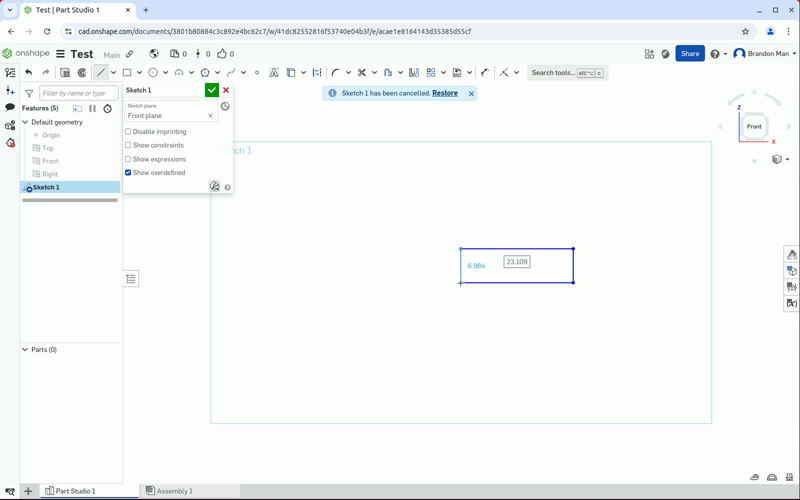
click(460, 282)
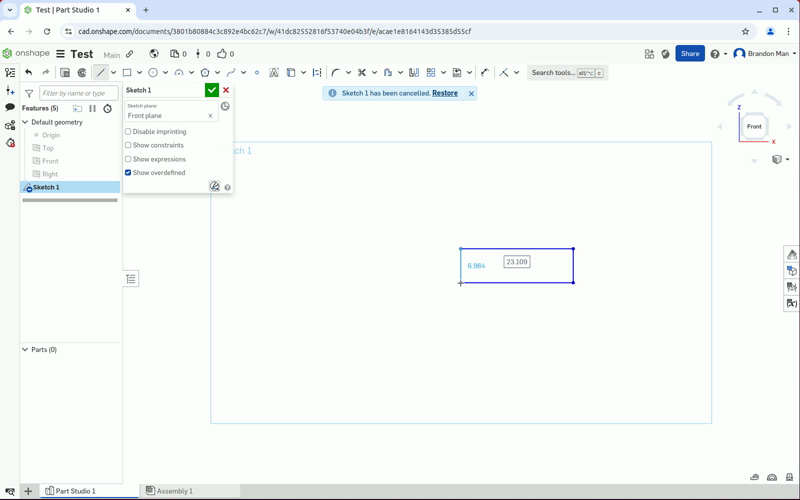
key(esc)
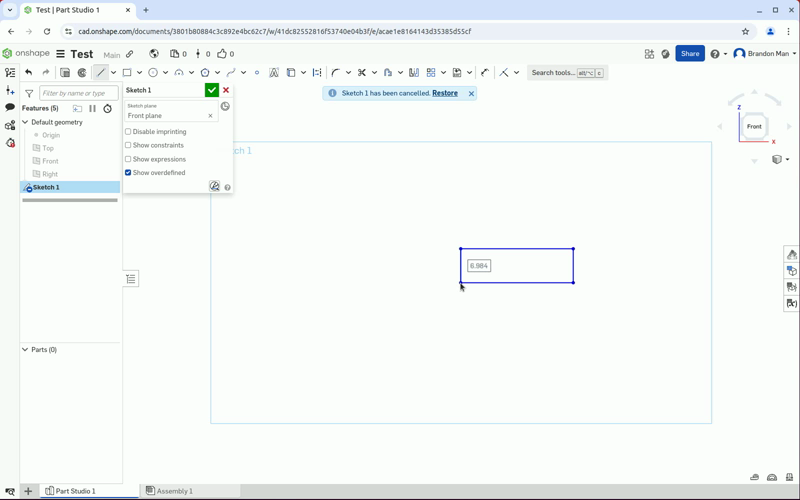
mouse_move(563, 253)
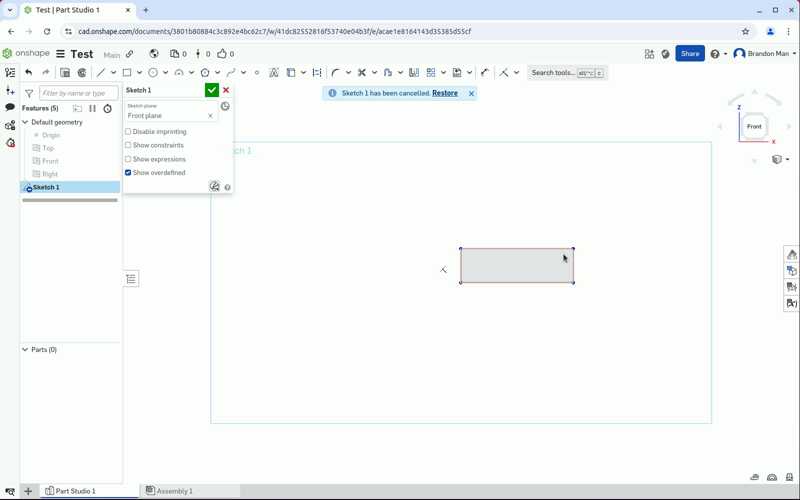
click(563, 253)
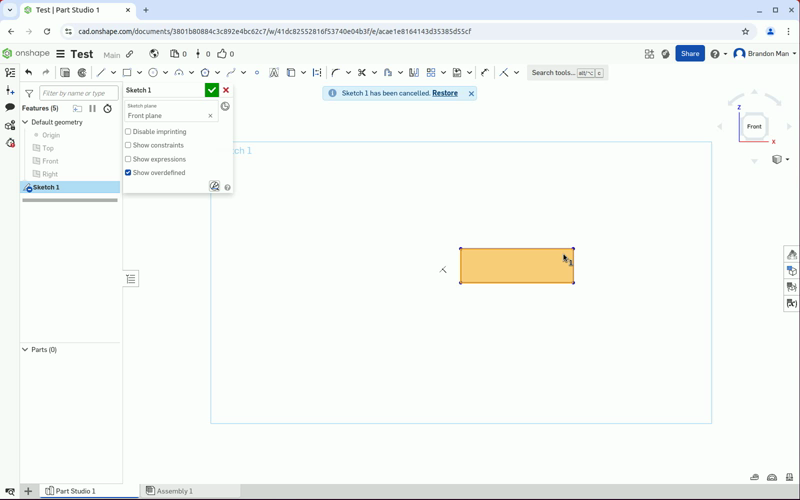
mouse_move(73, 352)
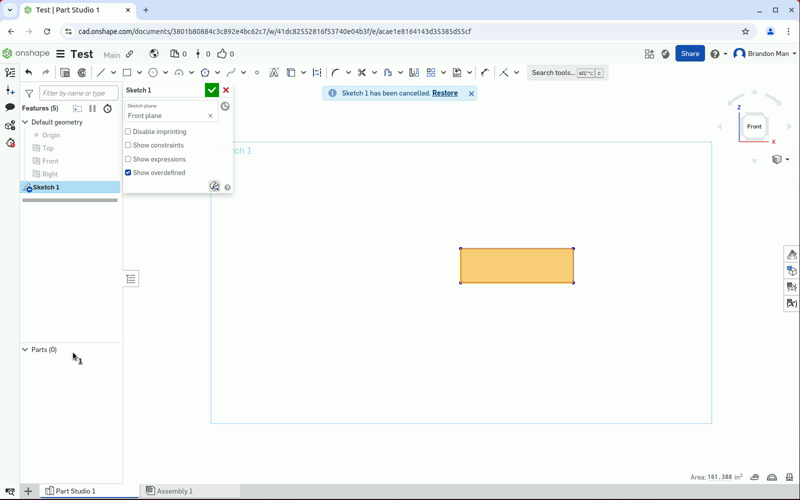
key(shift+y)
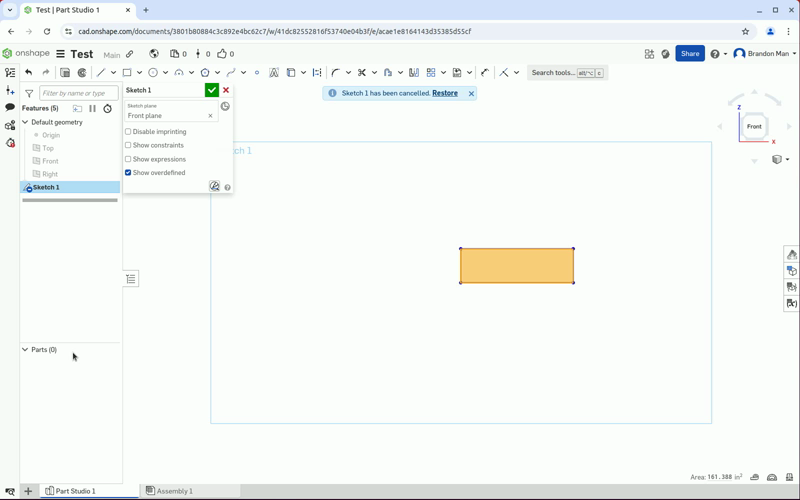
key(shift+e)
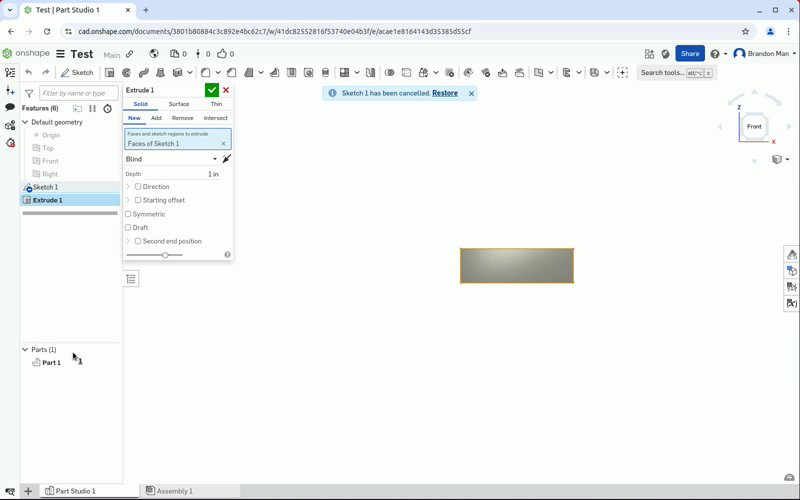
mouse_move(143, 106)
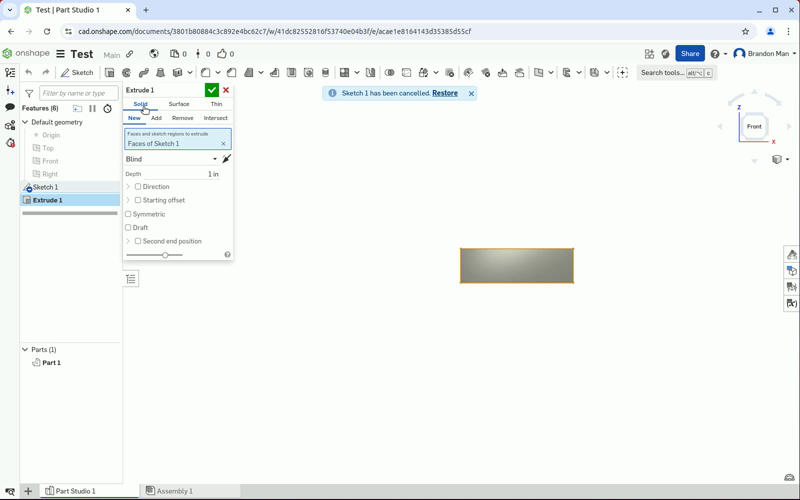
click(143, 106)
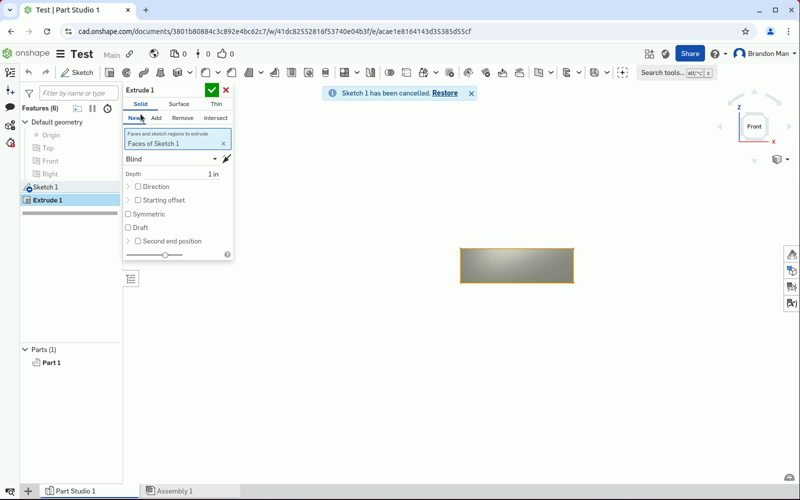
mouse_move(137, 120)
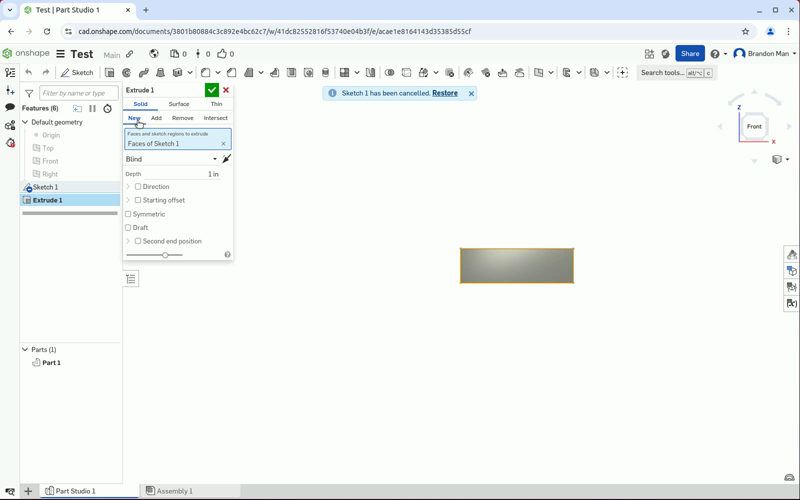
click(137, 120)
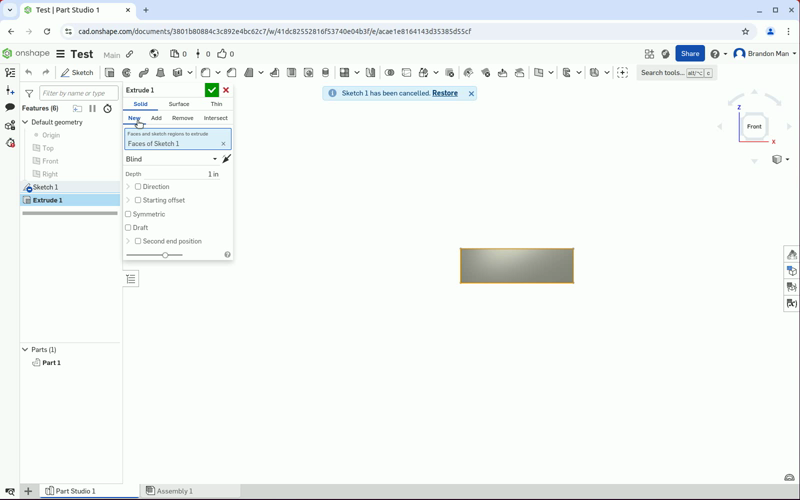
key(tab, 4)
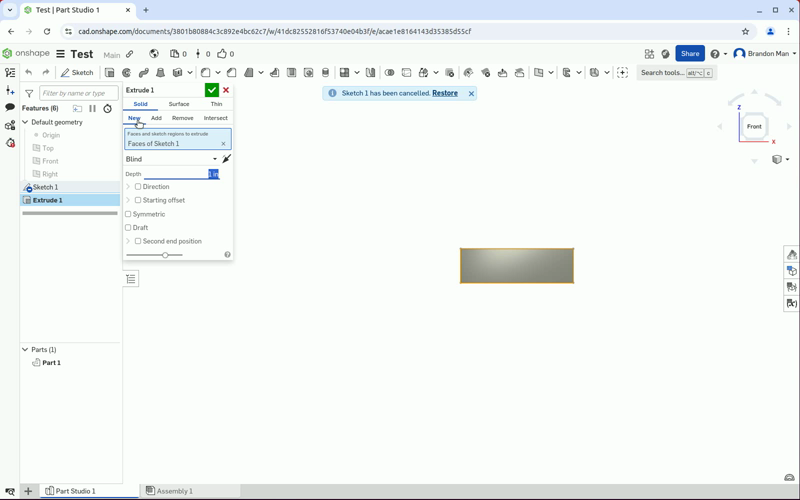
text(1.204)
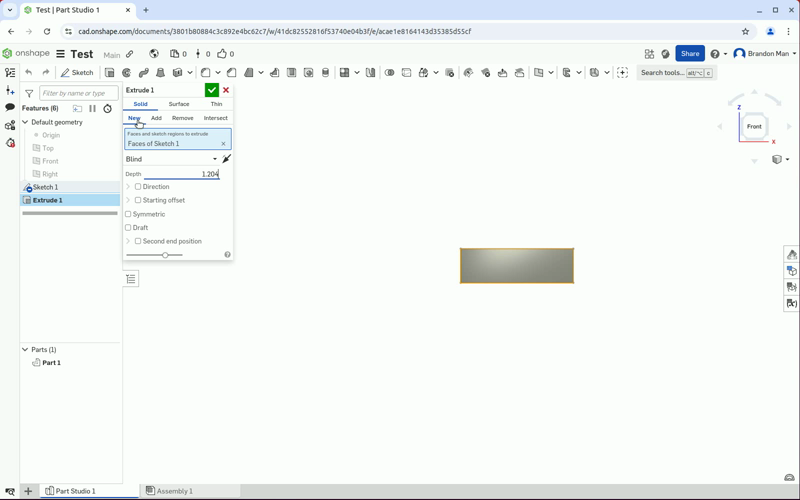
key(enter)
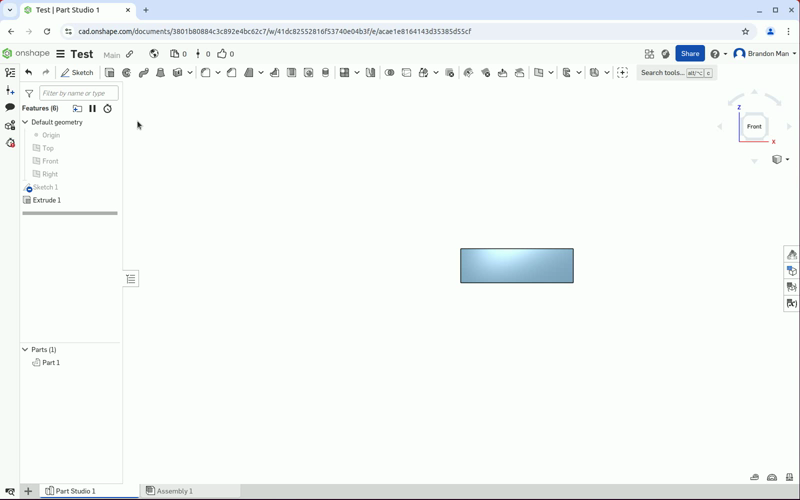
key(shift+h)
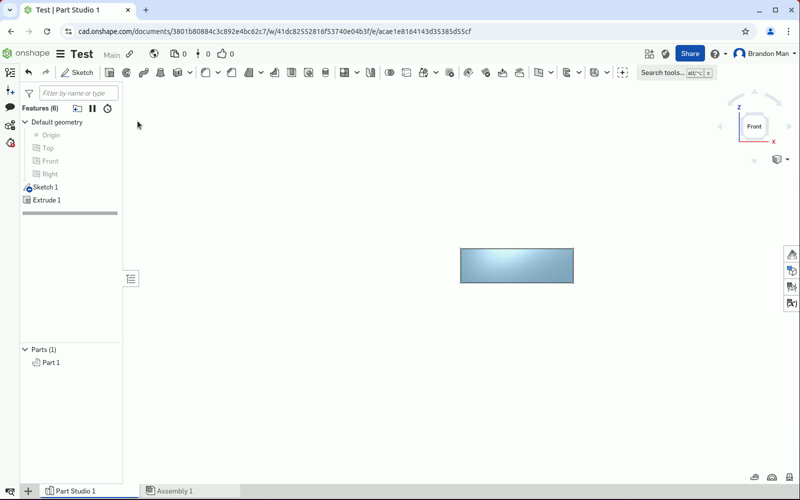
key(shift+h)
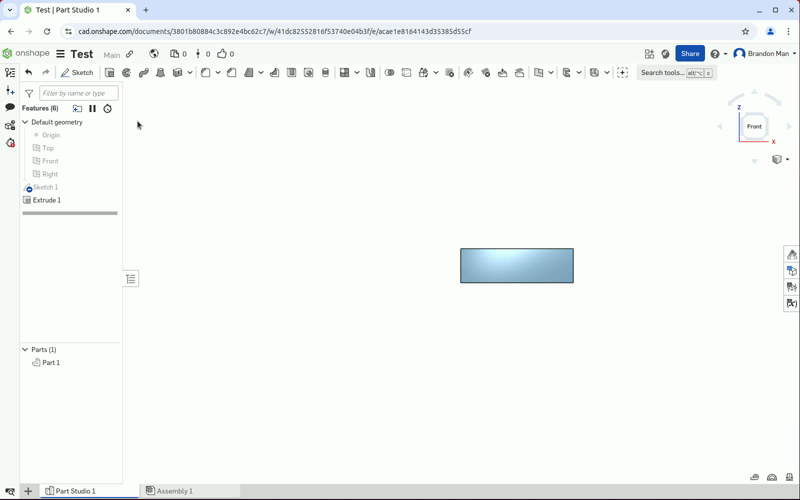
mouse_move(73, 189)
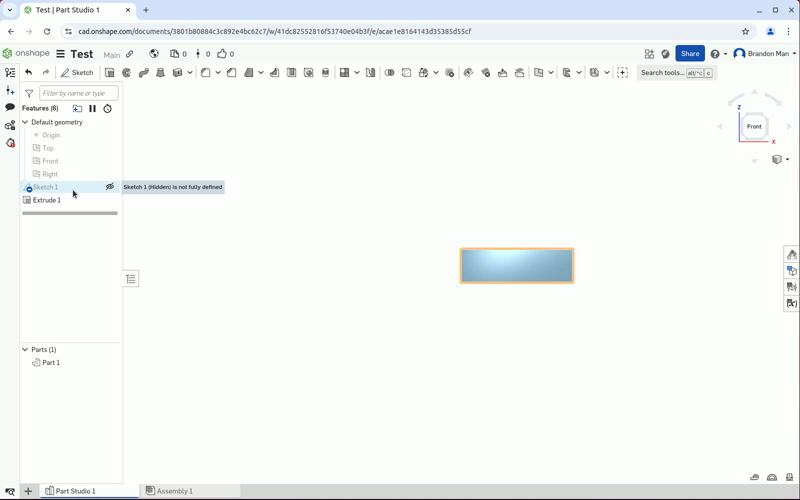
click(73, 189)
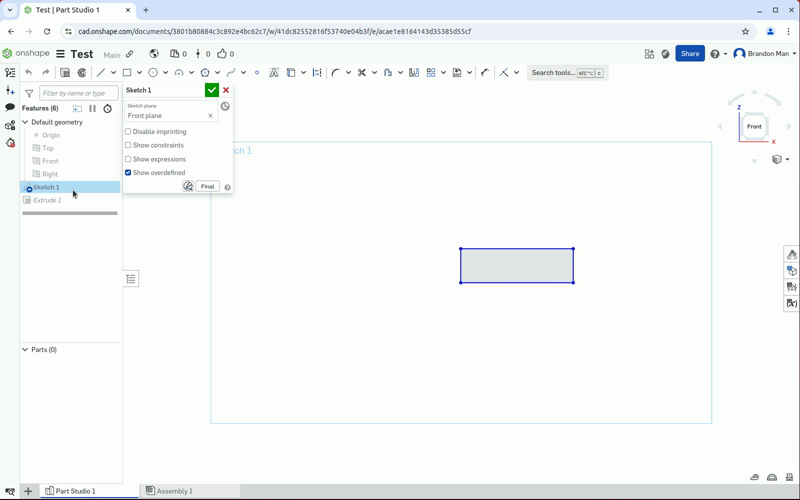
mouse_move(229, 92)
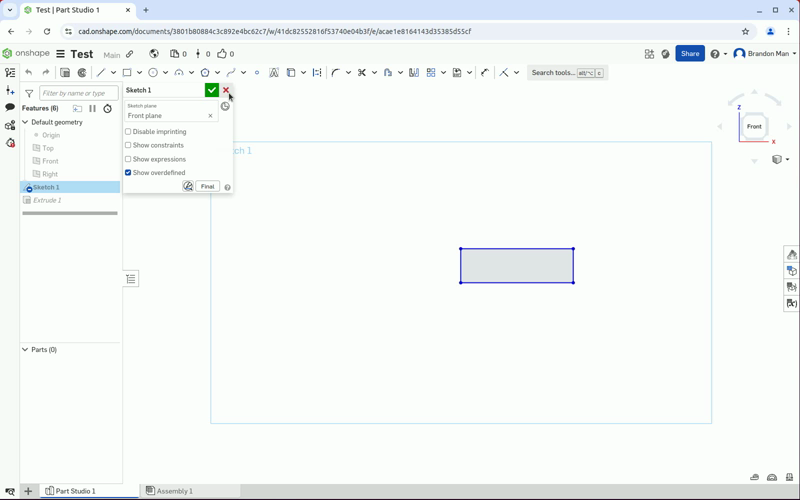
click(229, 92)
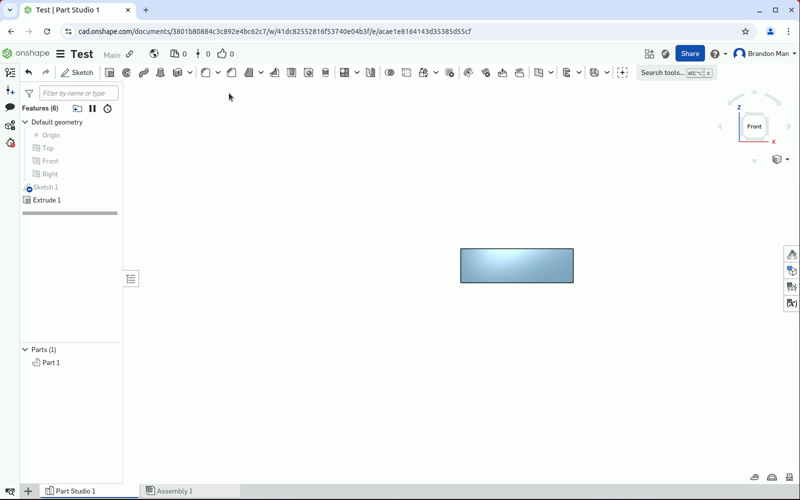
mouse_move(541, 75)
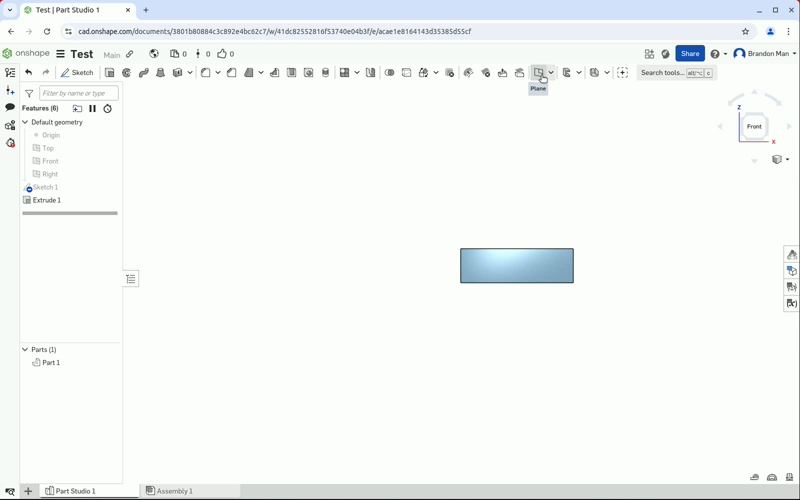
click(541, 75)
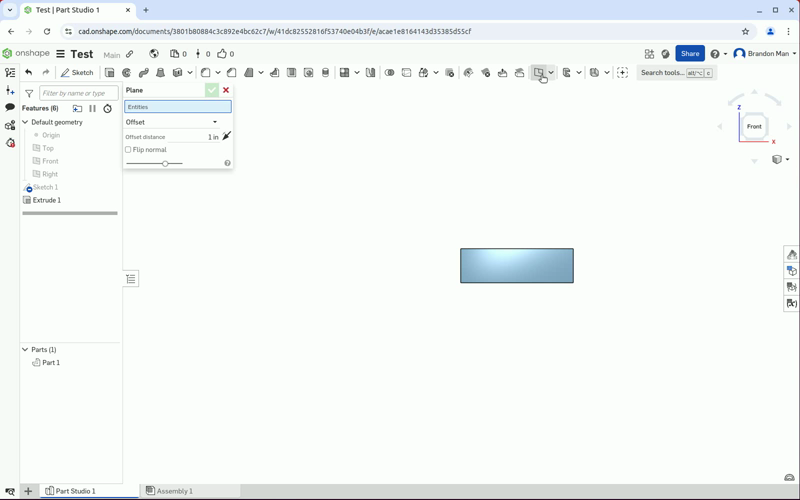
mouse_move(73, 163)
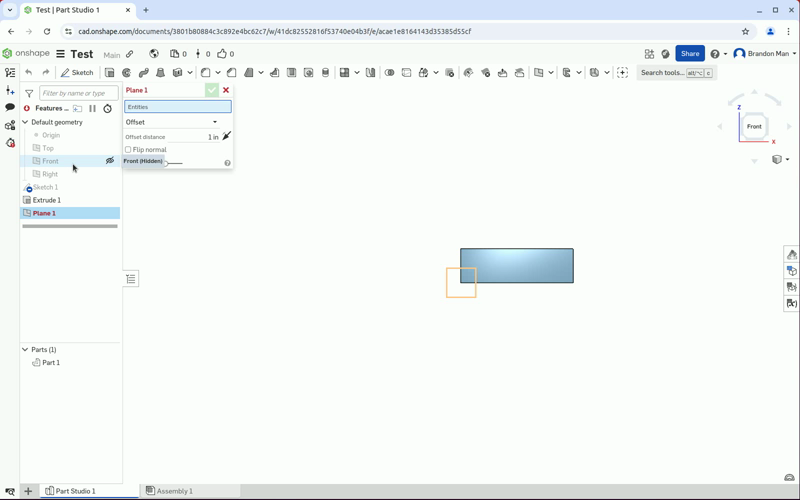
click(73, 163)
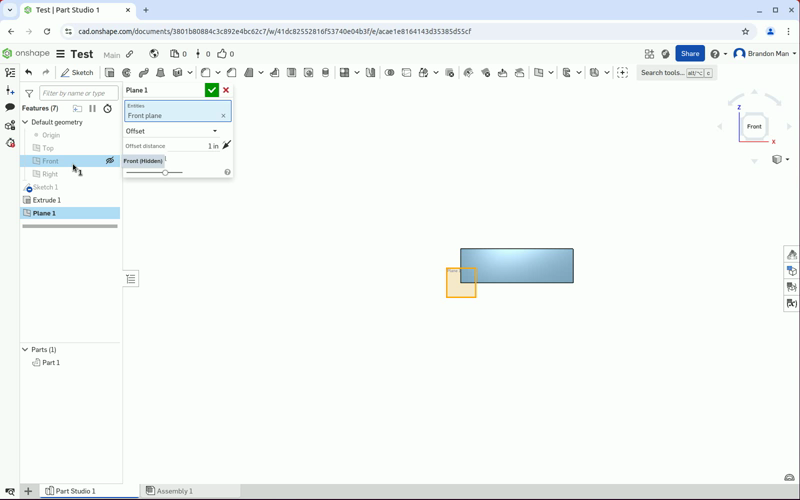
key(tab, 2)
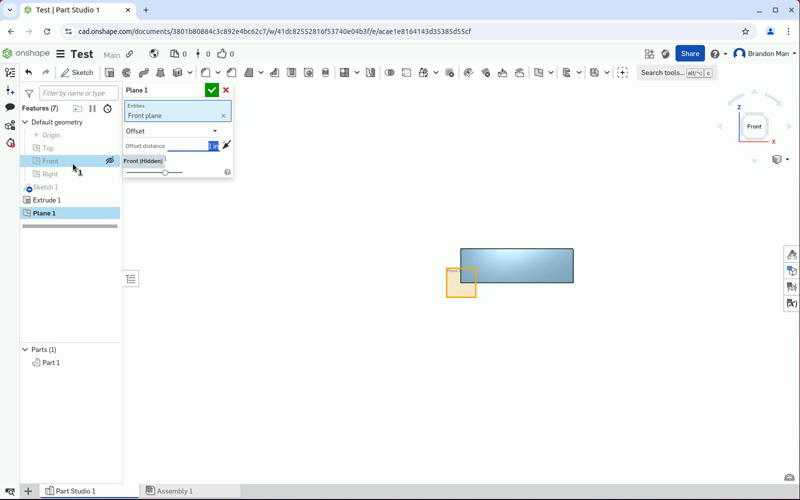
text(1.202)
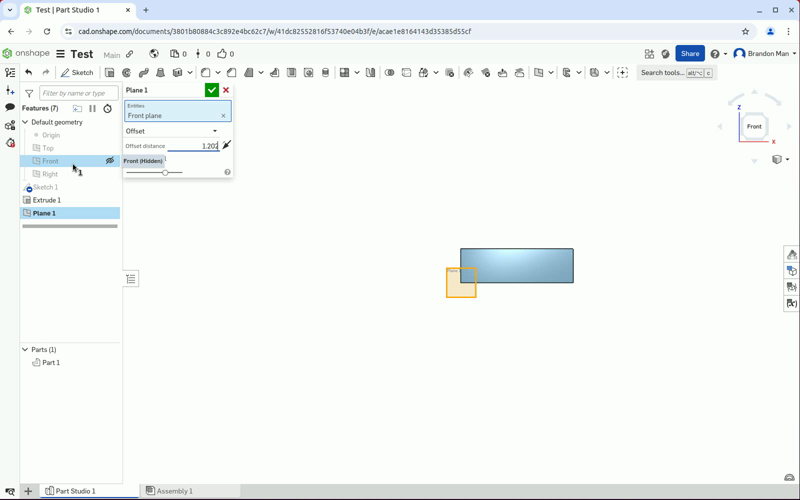
key(enter, 2)
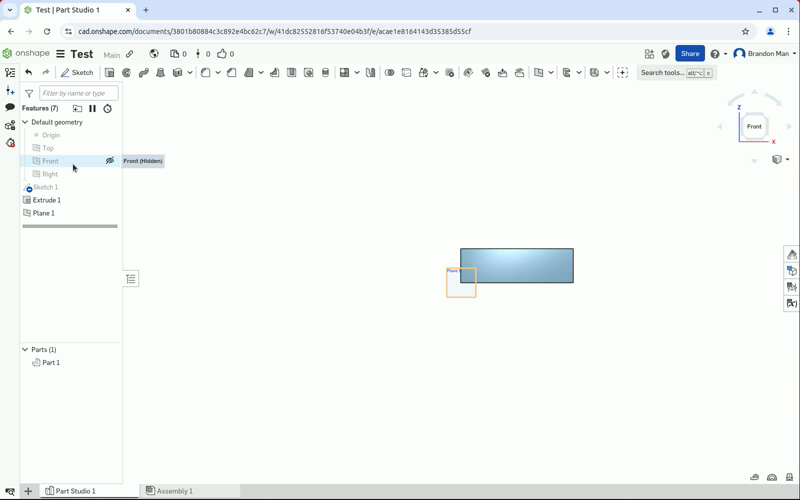
key(shift+s)
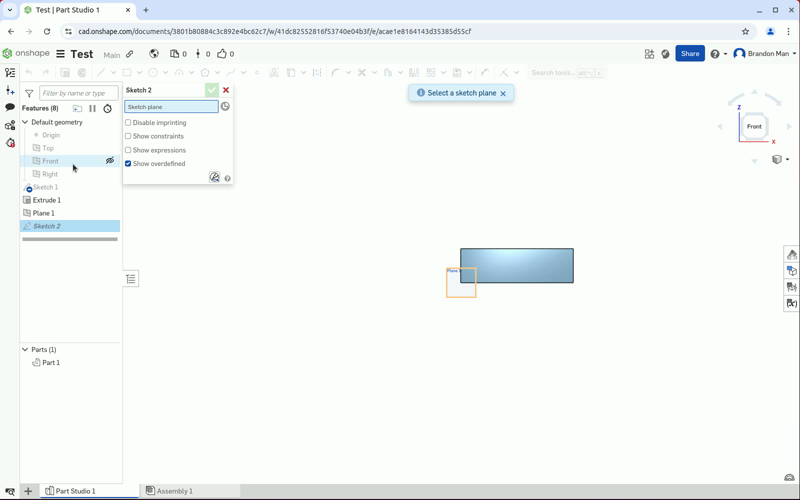
mouse_move(73, 215)
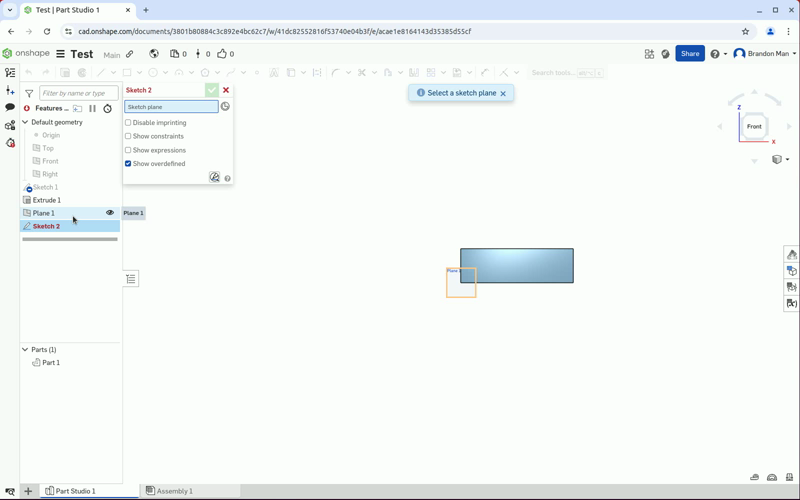
click(73, 215)
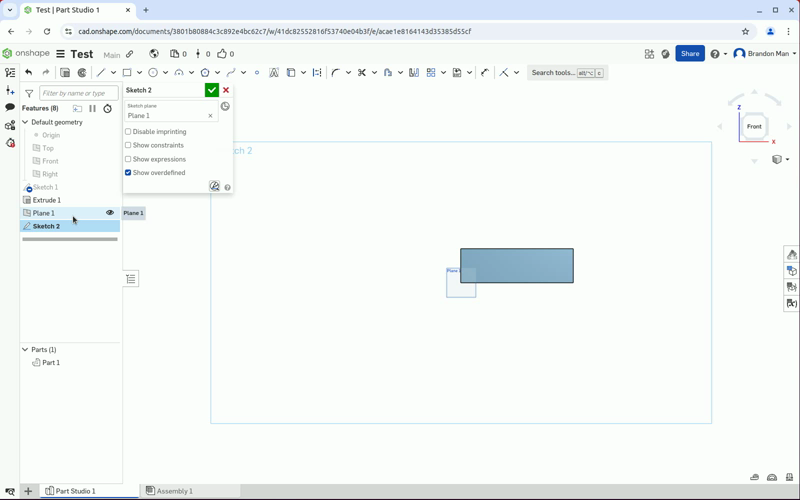
mouse_move(73, 352)
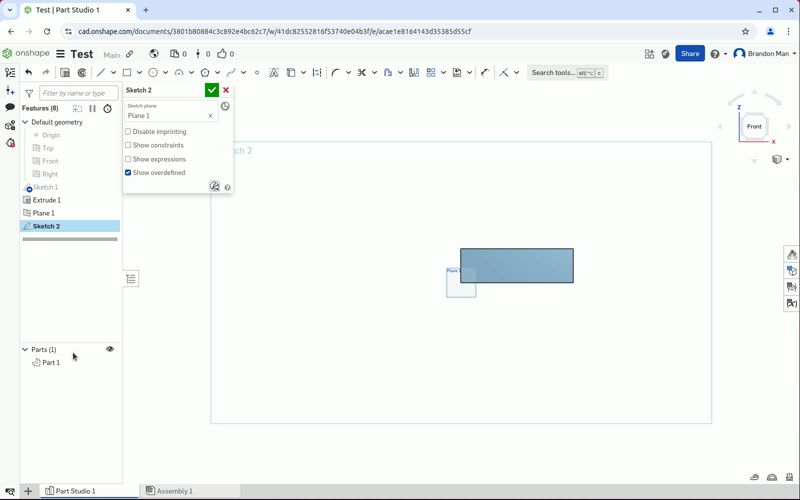
key(y)
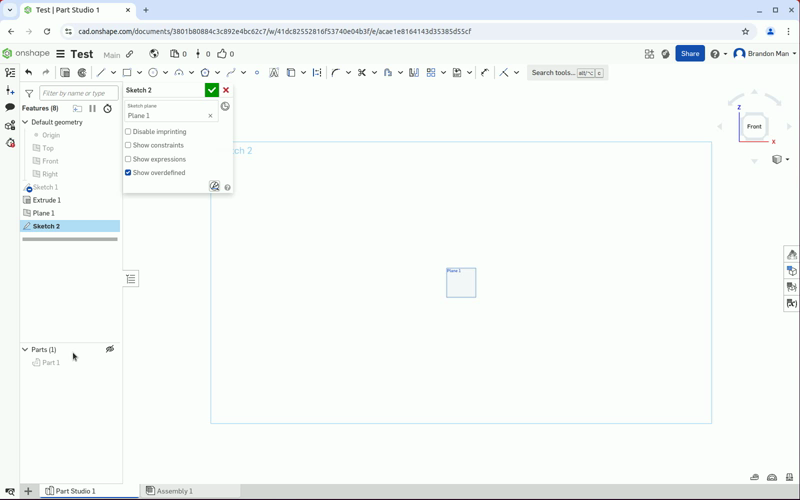
key(l)
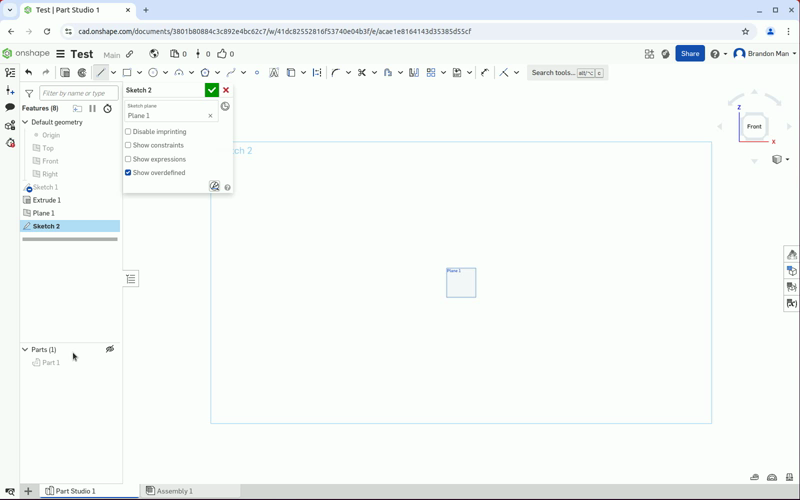
key_down(shift)
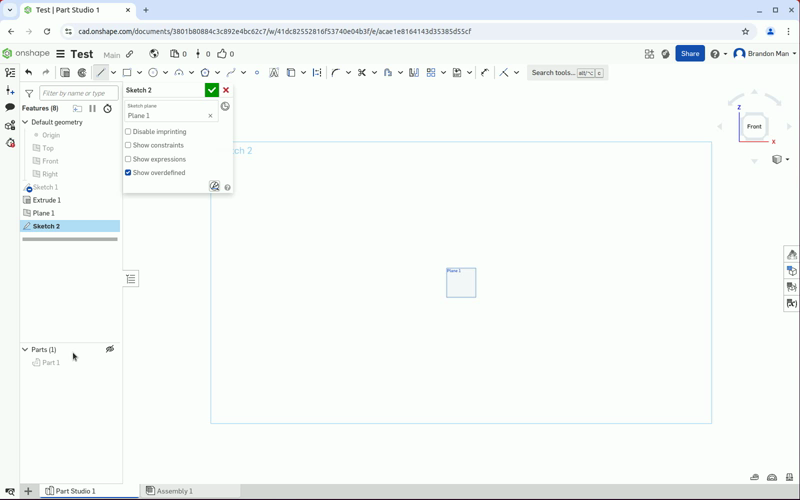
mouse_move(553, 255)
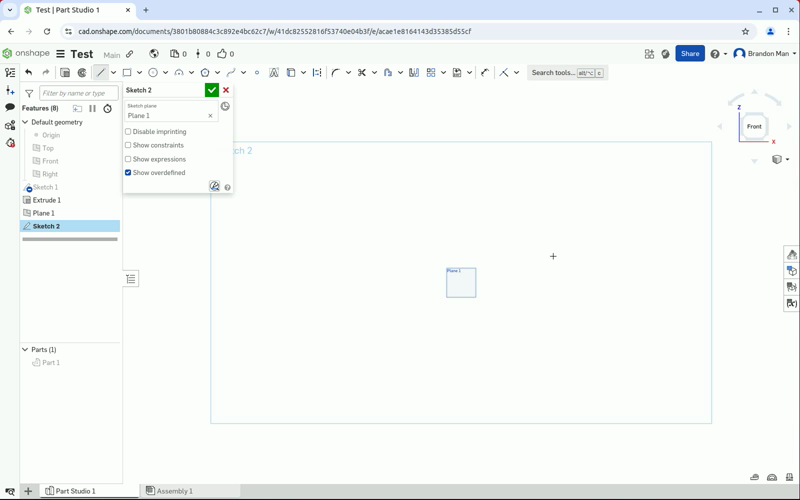
click(553, 255)
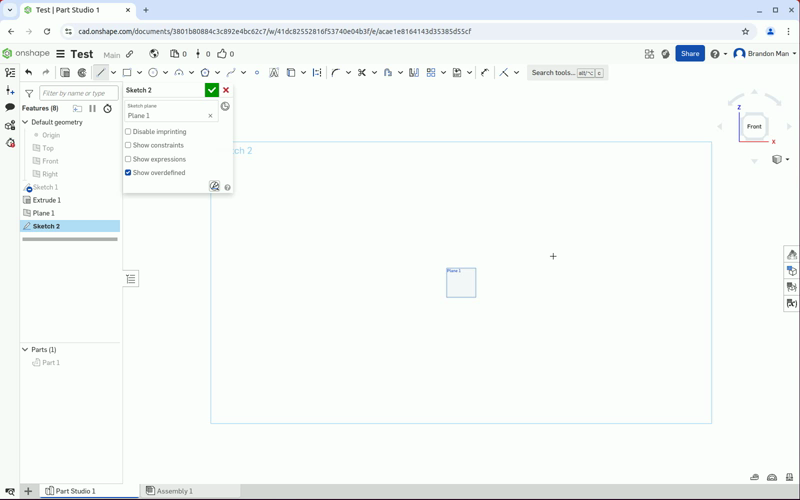
key_up(shift)
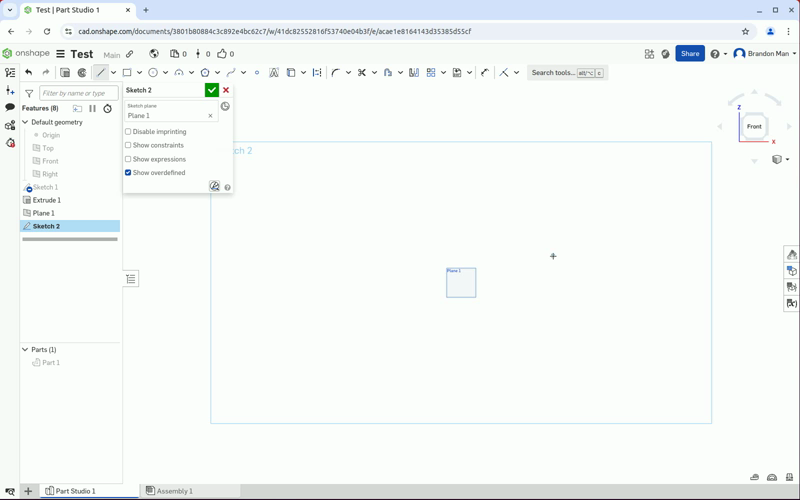
key_down(shift)
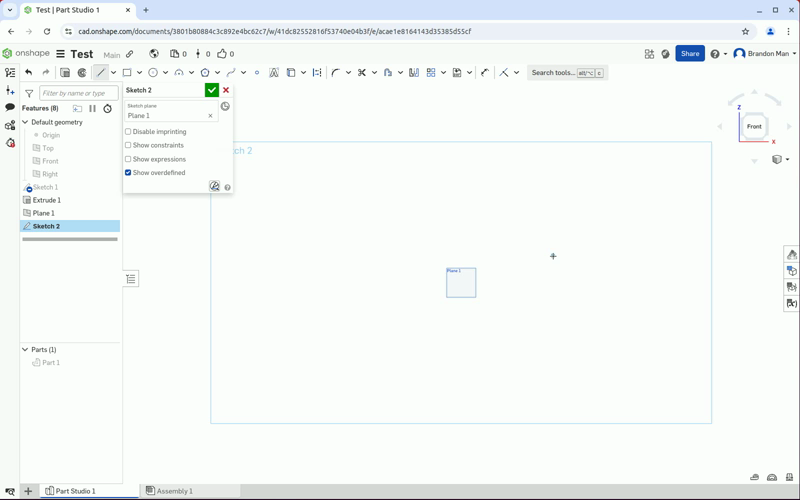
mouse_move(583, 255)
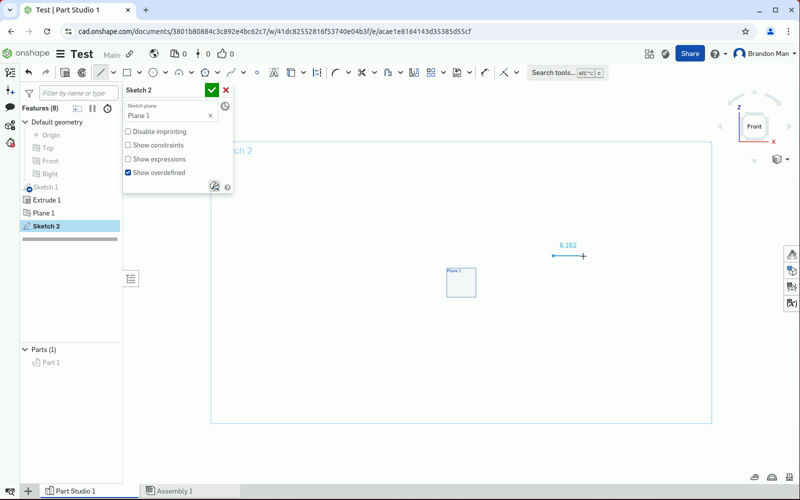
mouse_move(574, 255)
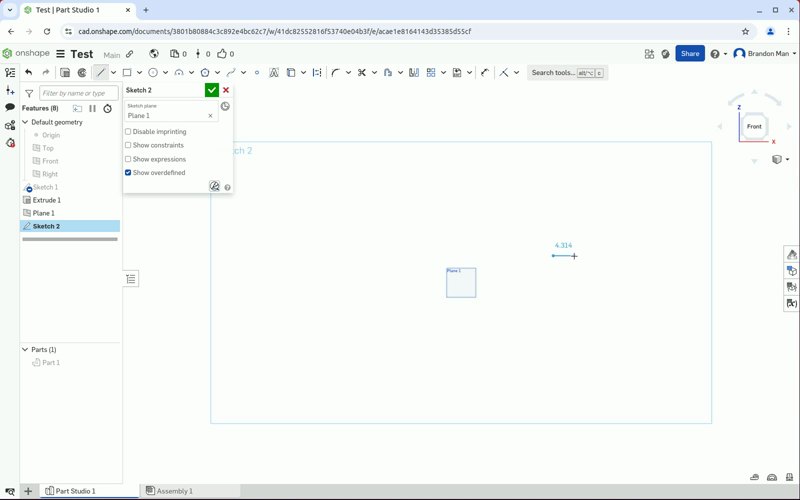
click(574, 255)
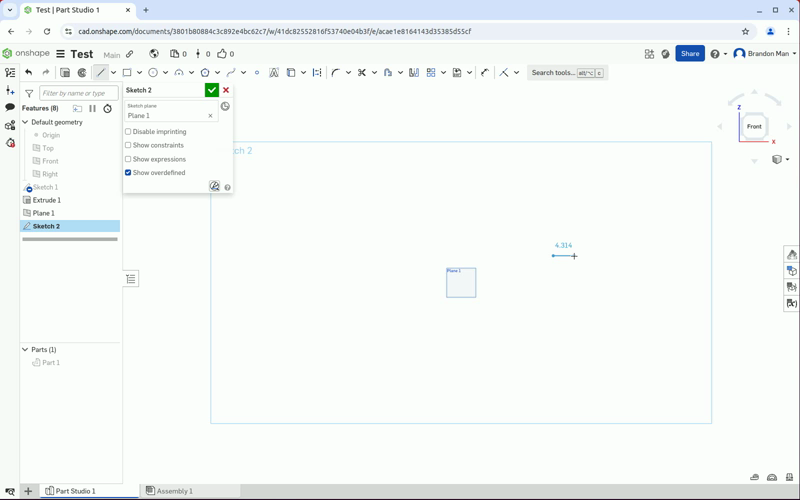
key_up(shift)
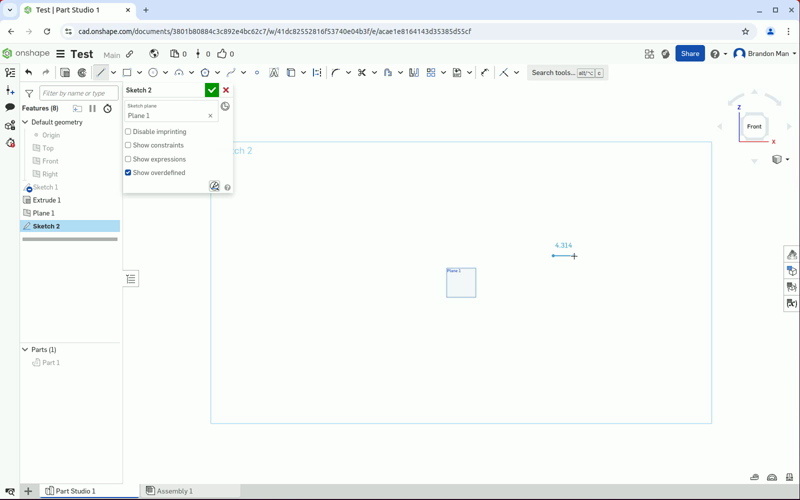
key_down(shift)
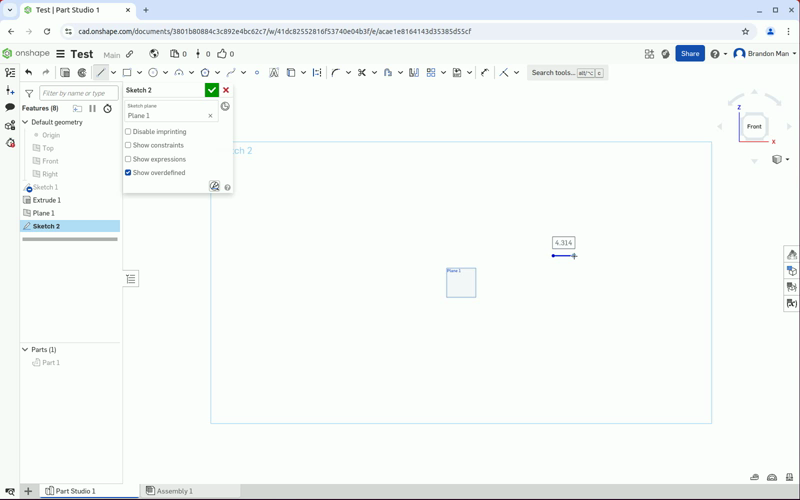
mouse_move(589, 255)
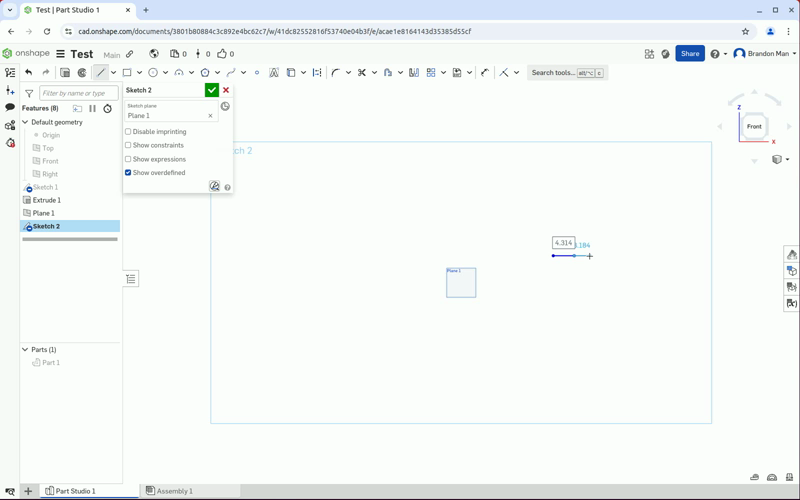
mouse_move(574, 247)
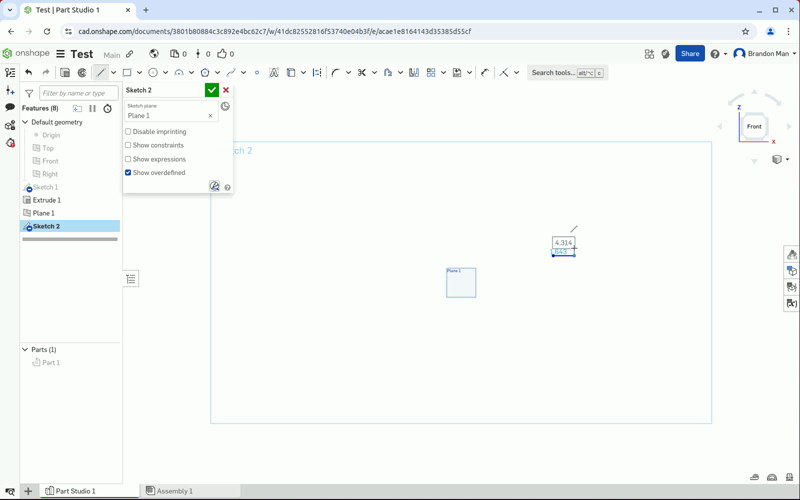
click(574, 247)
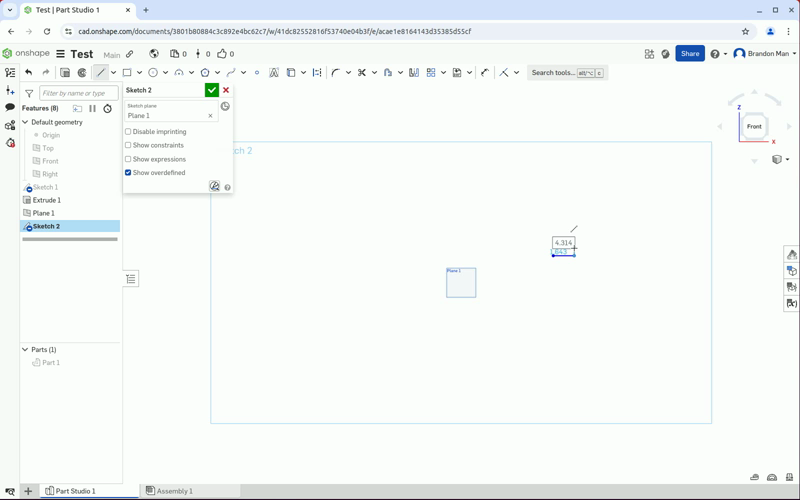
key_up(shift)
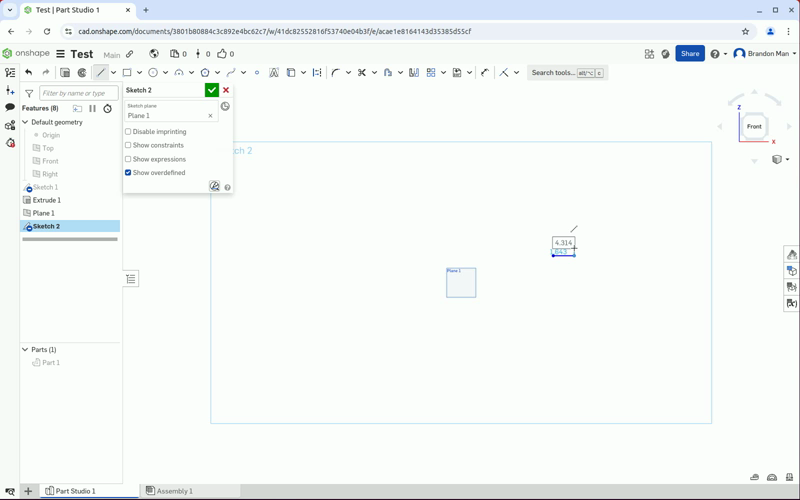
key_down(shift)
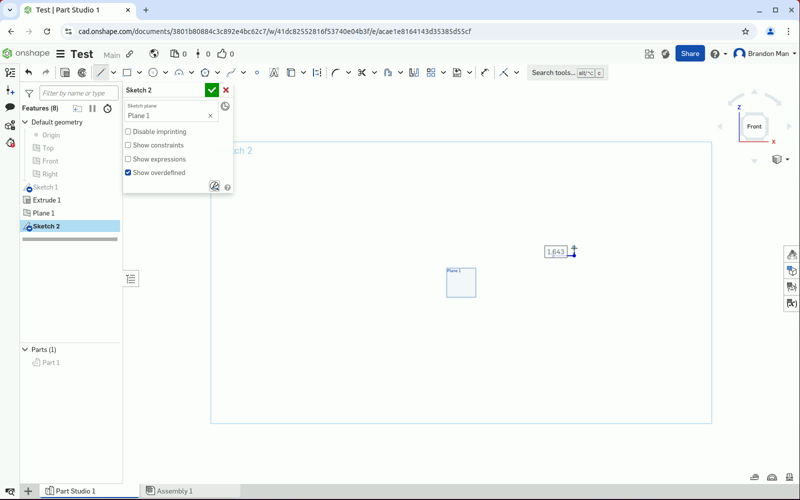
mouse_move(589, 247)
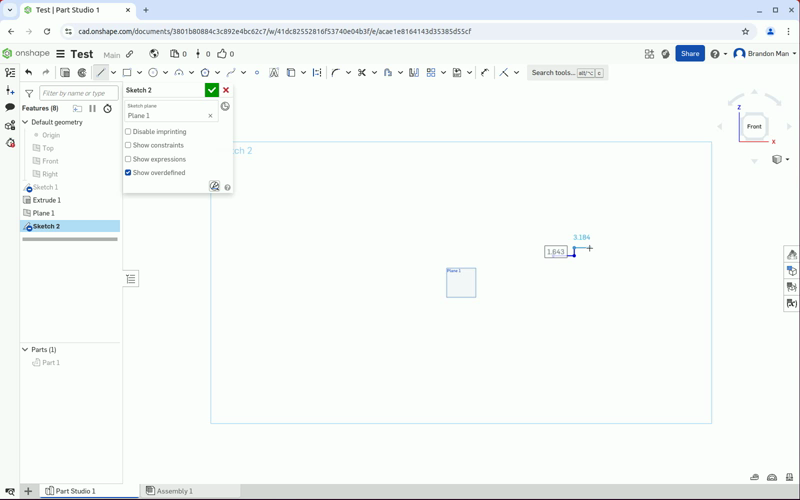
mouse_move(553, 247)
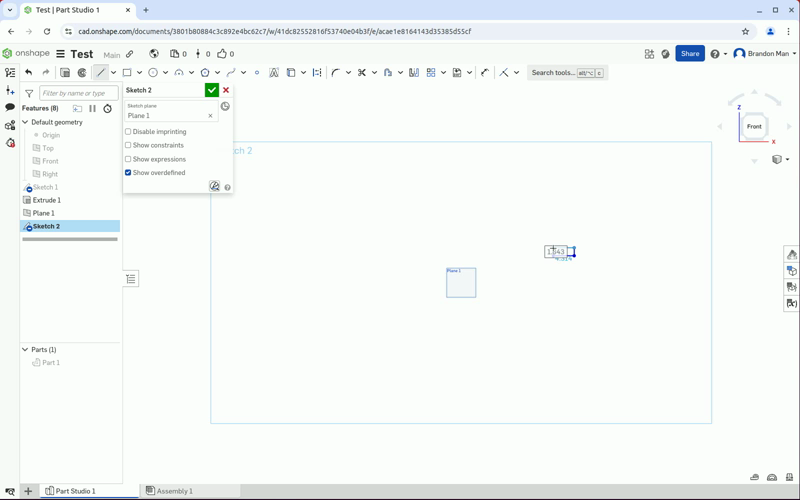
click(553, 247)
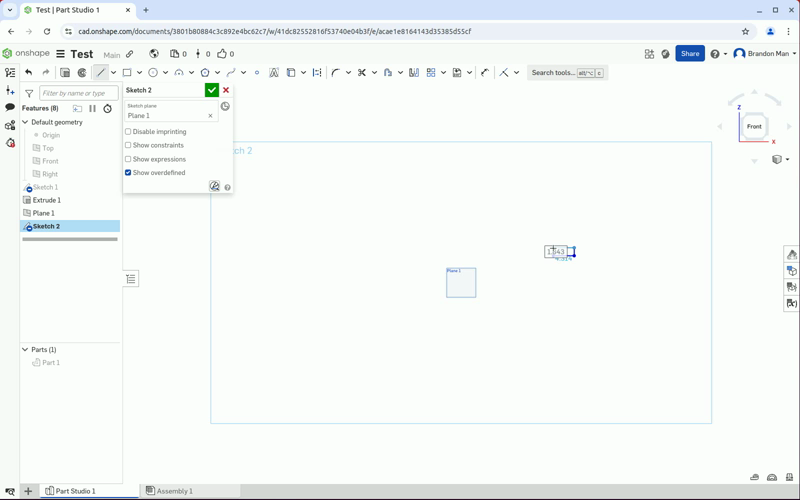
key_up(shift)
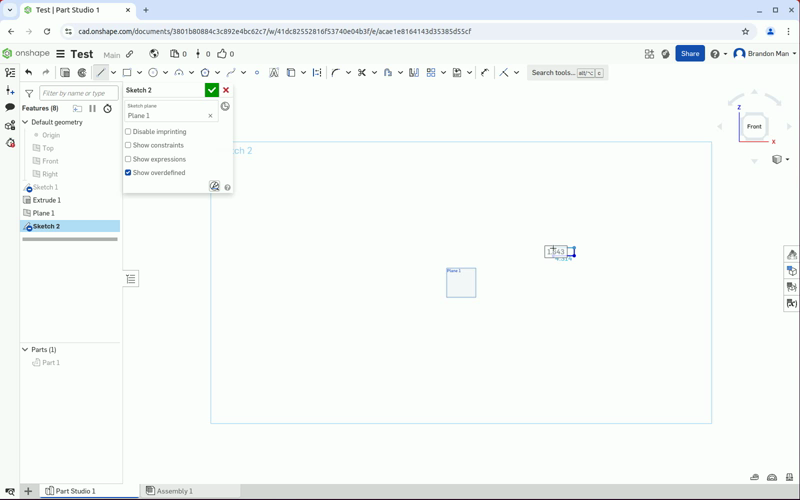
mouse_move(583, 247)
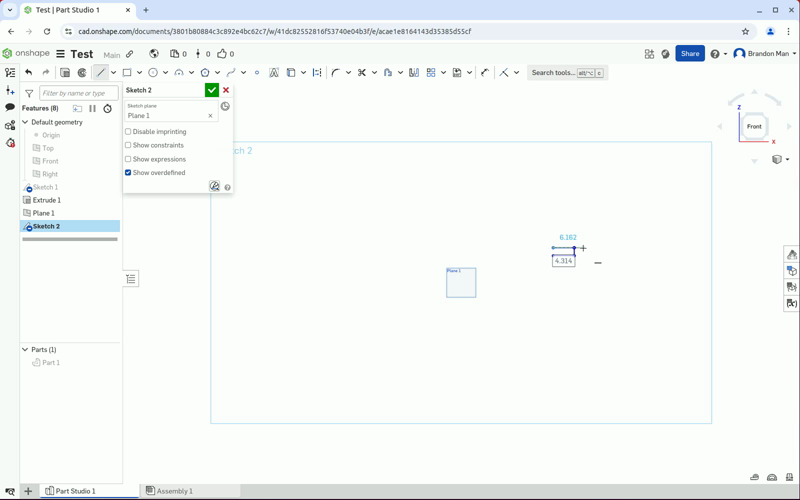
key_down(shift)
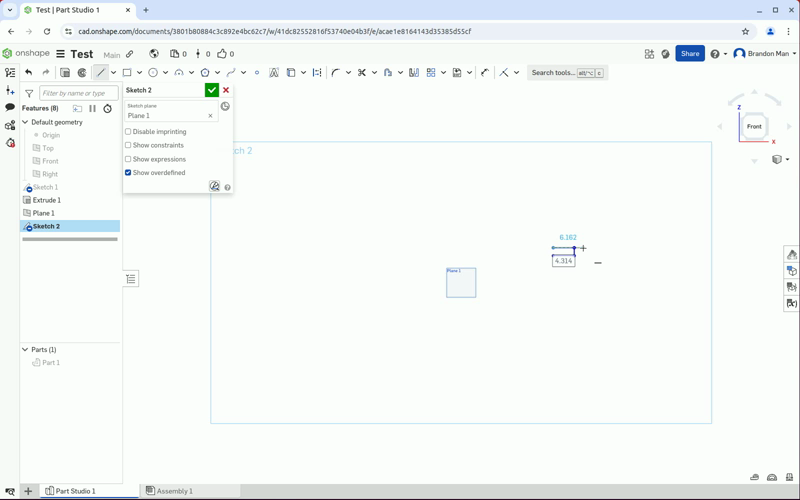
mouse_move(553, 255)
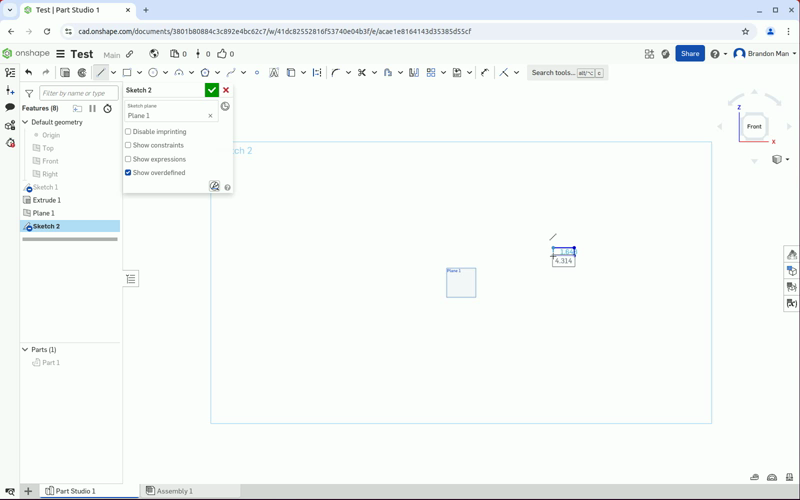
key_up(shift)
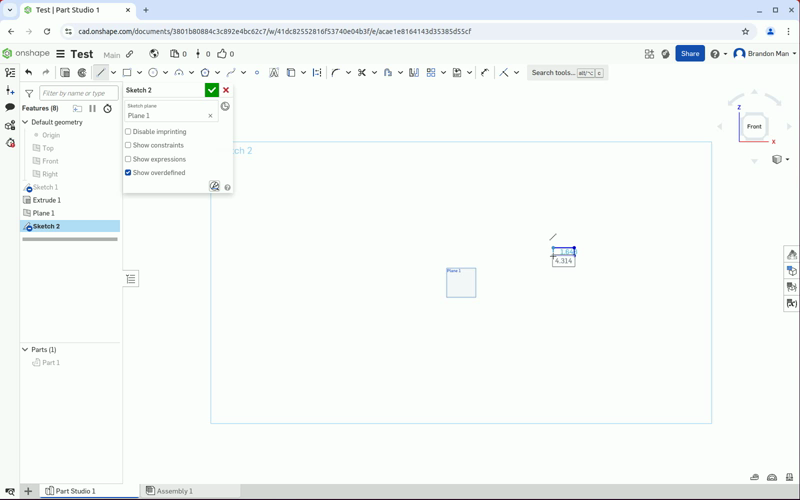
click(553, 255)
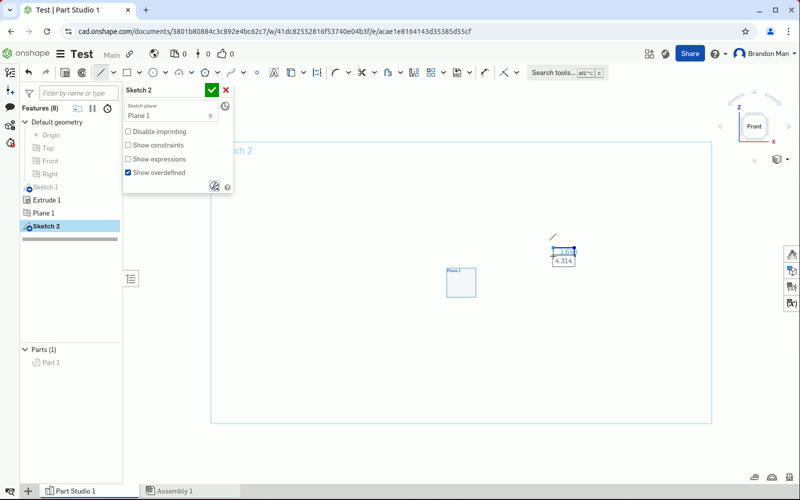
key(esc)
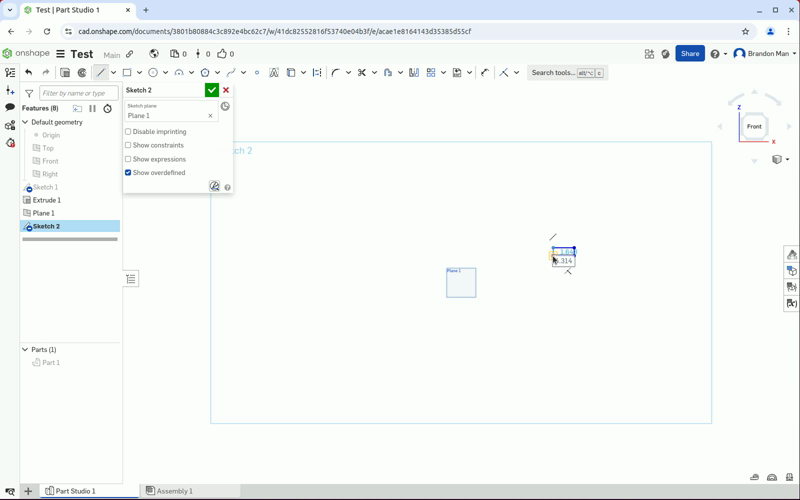
mouse_move(555, 254)
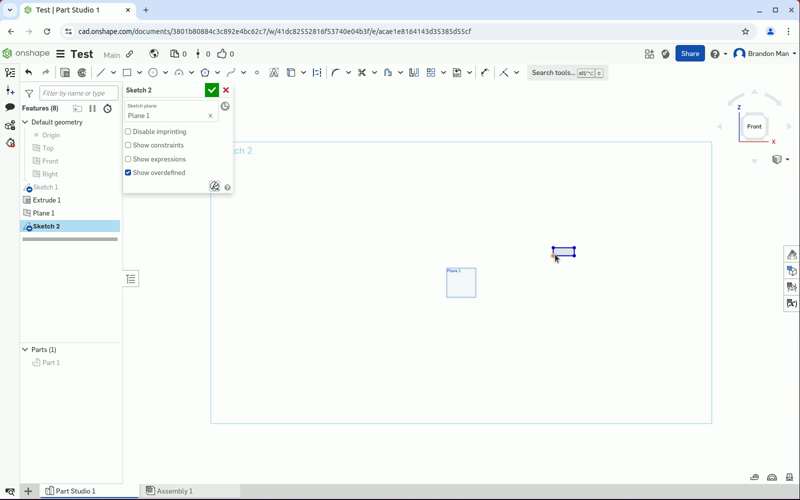
scroll(6)
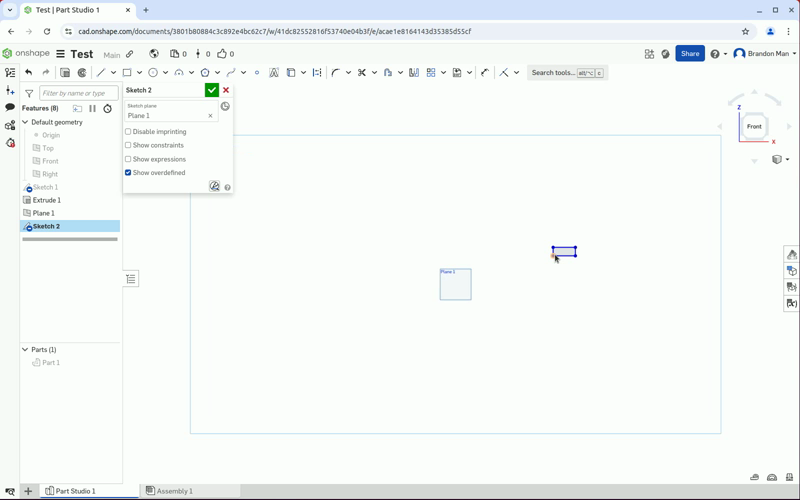
scroll(6)
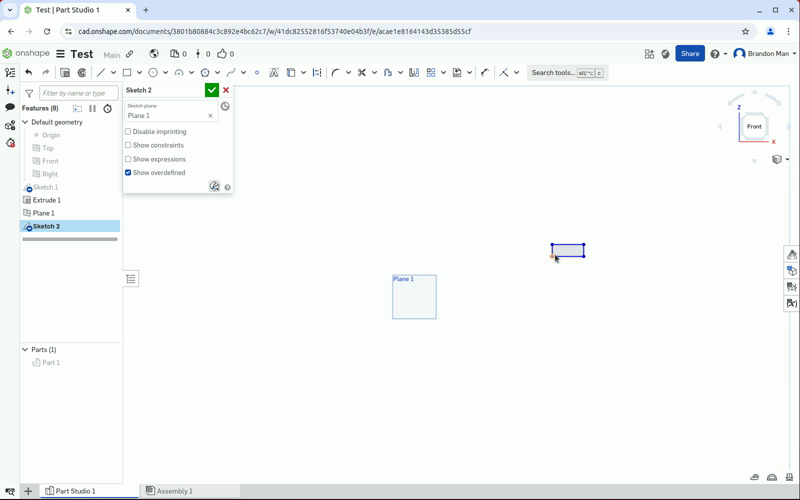
scroll(6)
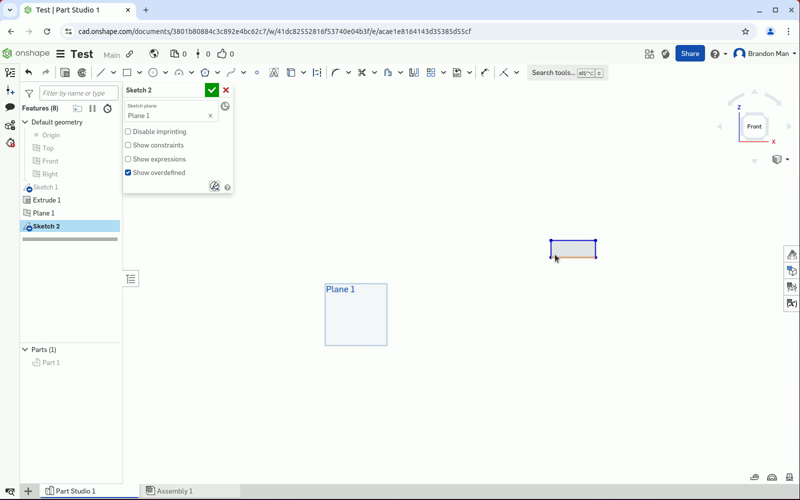
scroll(6)
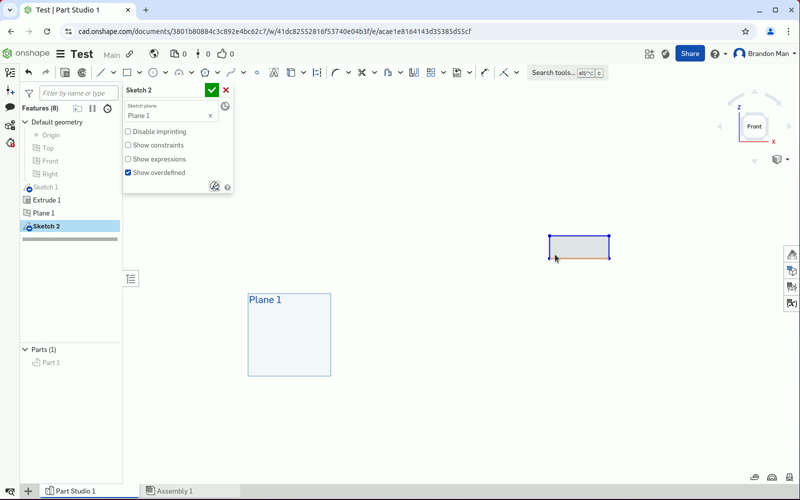
scroll(6)
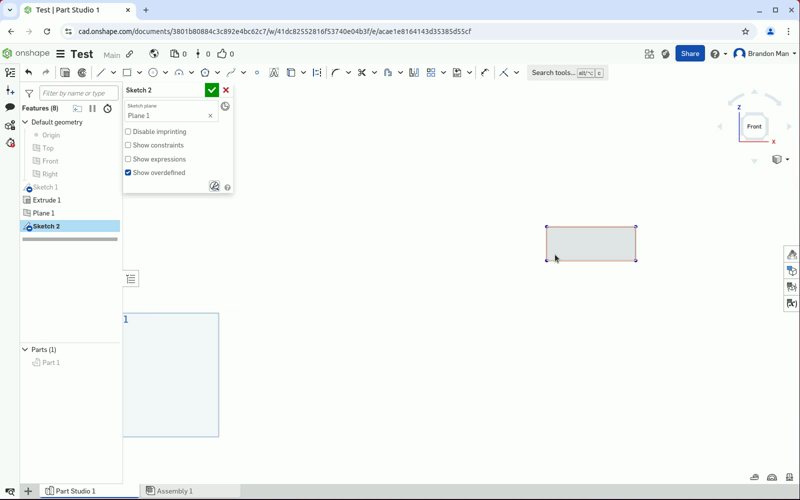
scroll(6)
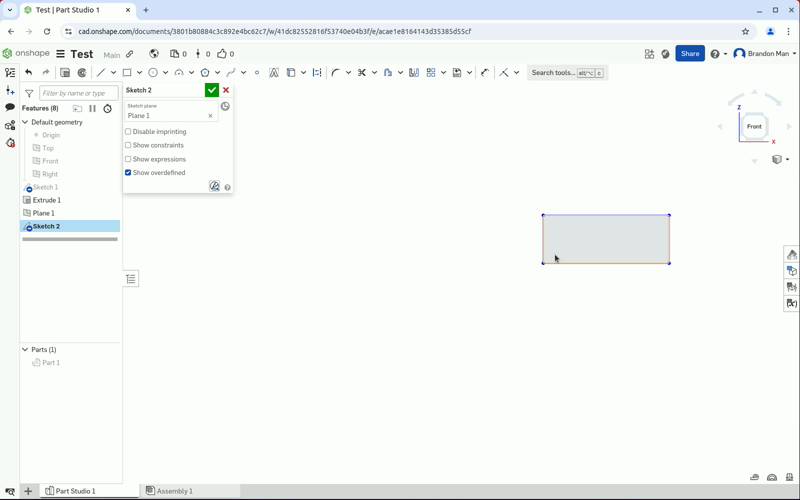
scroll(6)
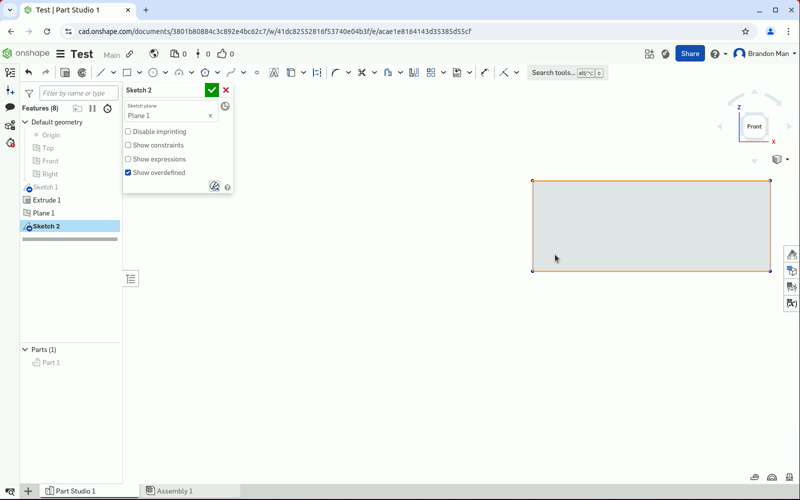
click(555, 254)
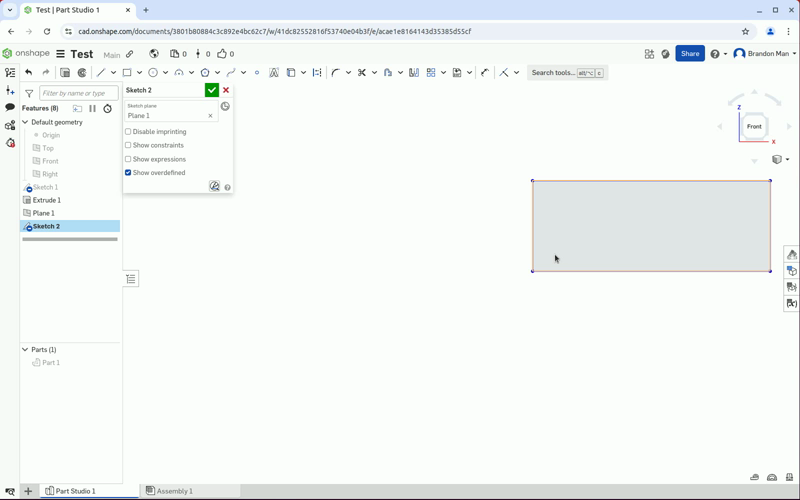
scroll(-6)
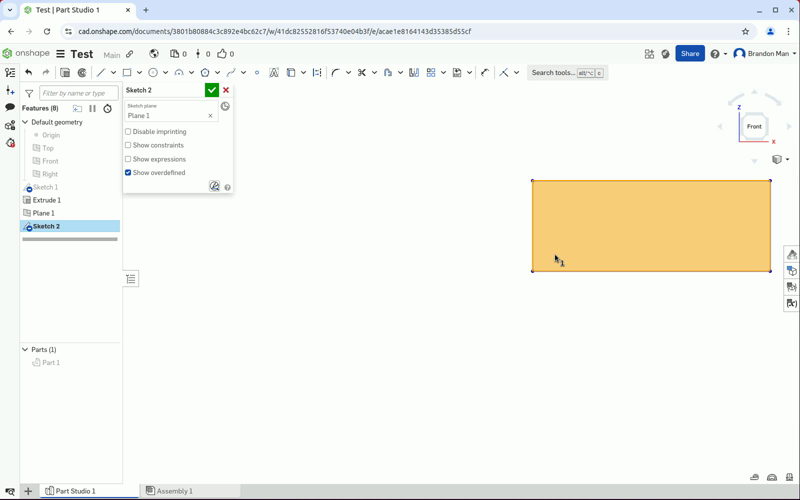
scroll(-6)
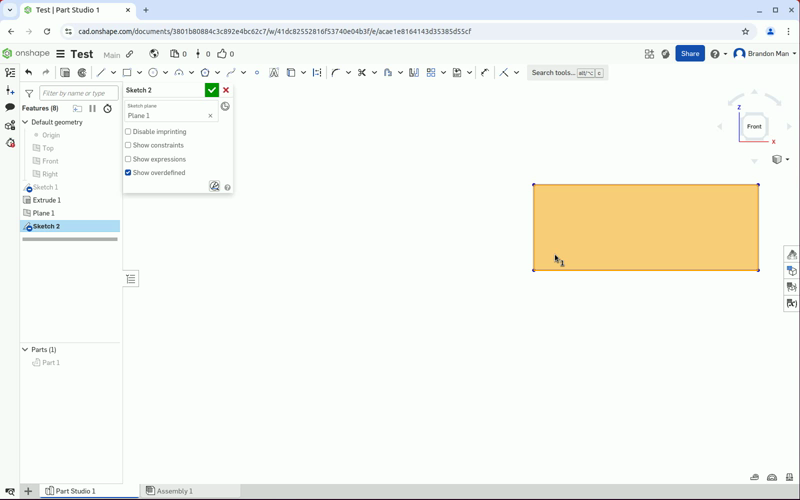
scroll(-6)
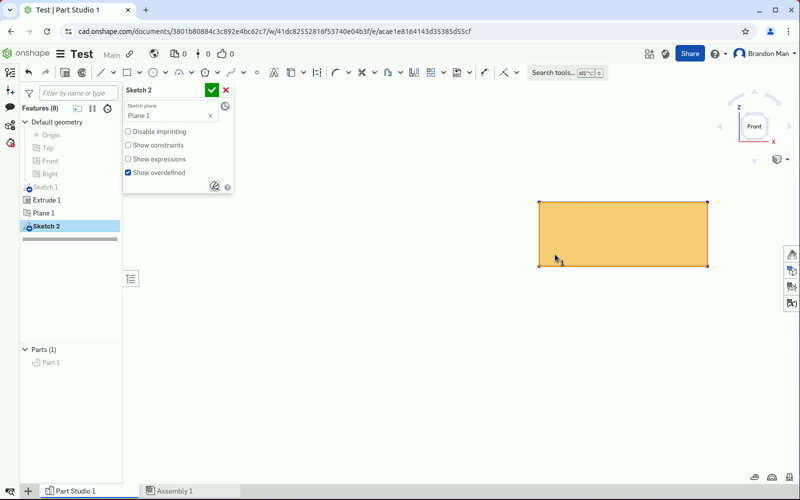
scroll(-6)
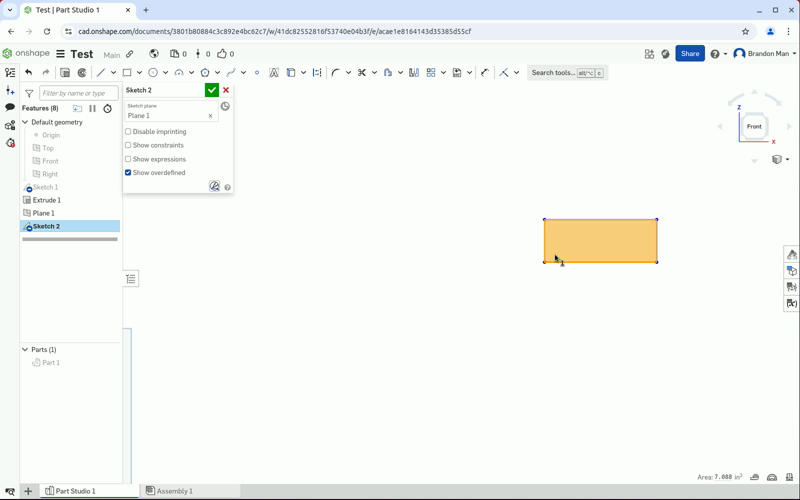
scroll(-6)
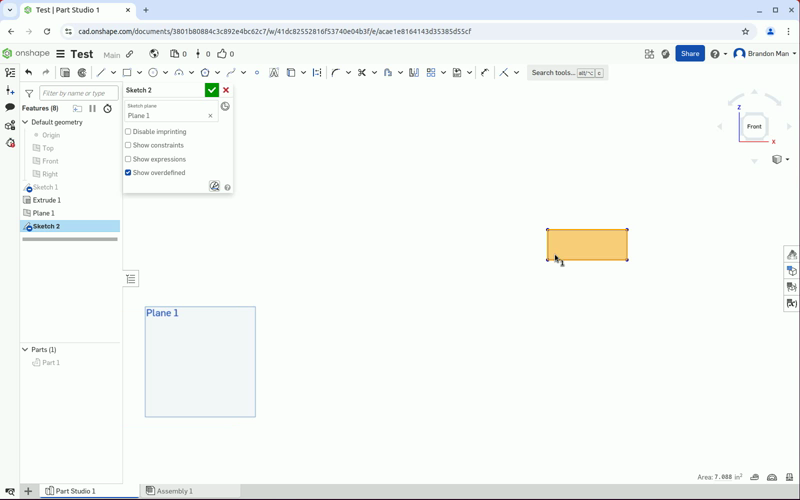
scroll(-6)
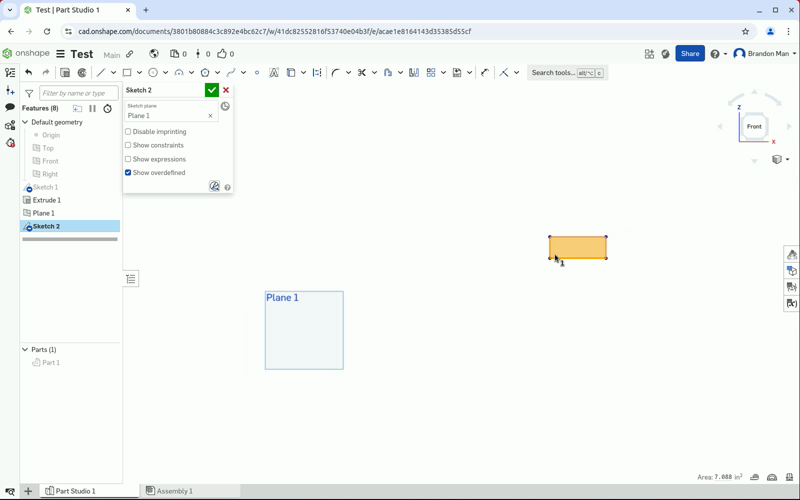
scroll(-6)
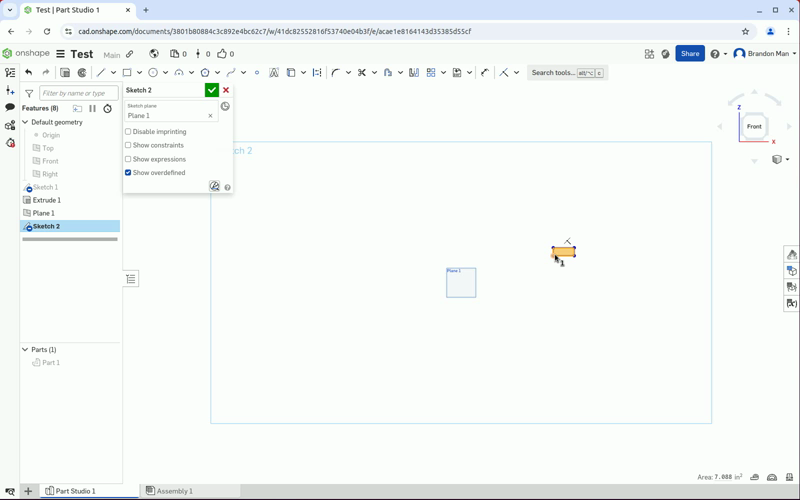
mouse_move(73, 352)
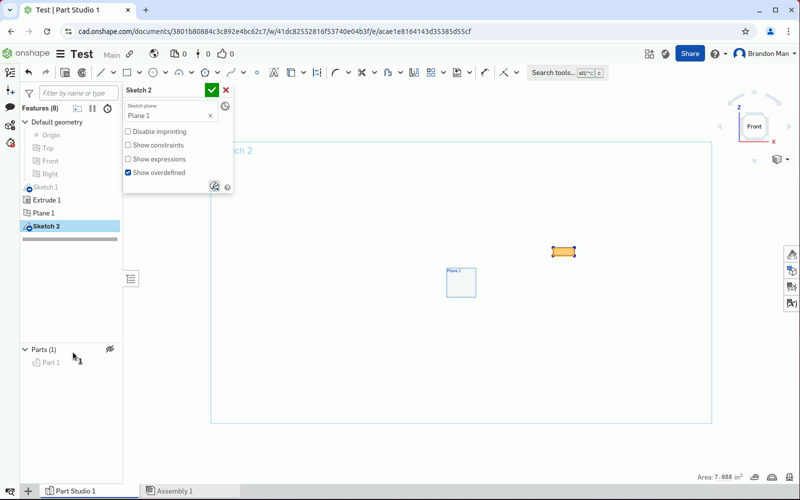
key(shift+y)
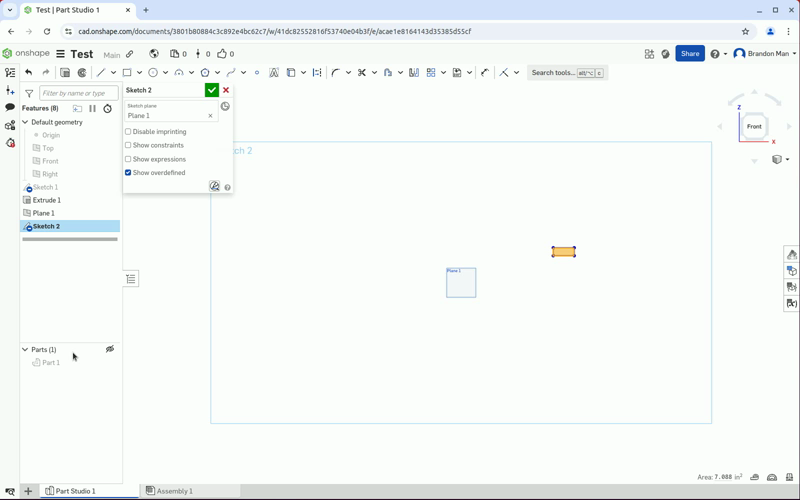
key(shift+e)
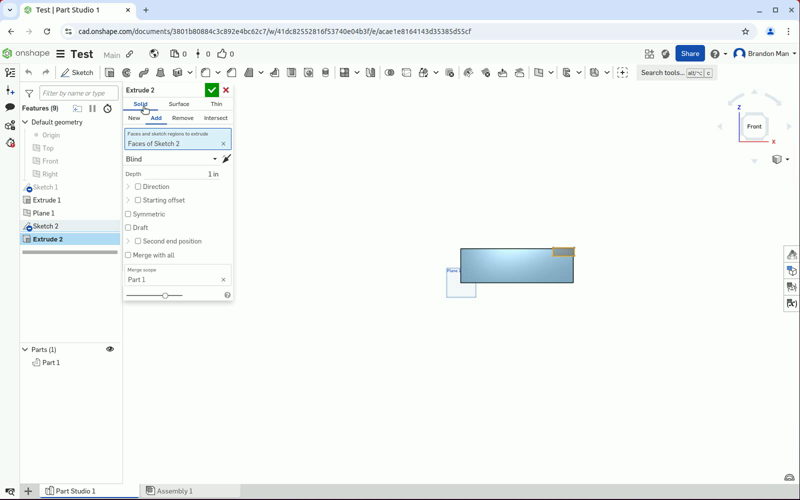
mouse_move(143, 106)
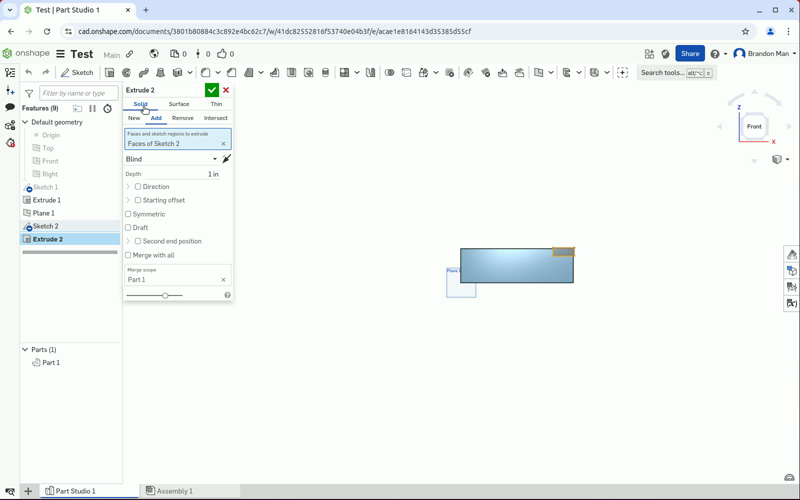
click(143, 106)
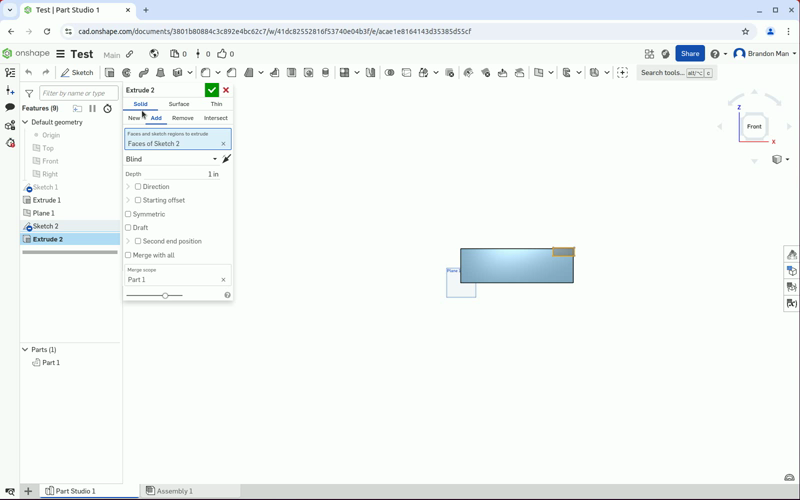
mouse_move(137, 120)
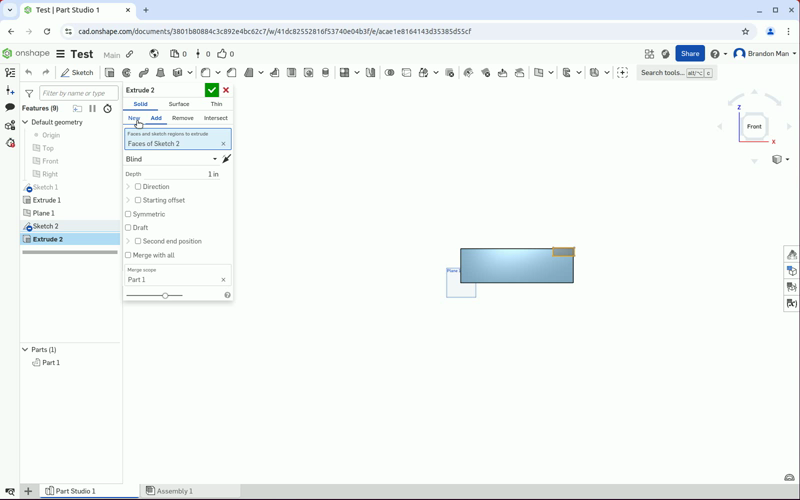
click(137, 120)
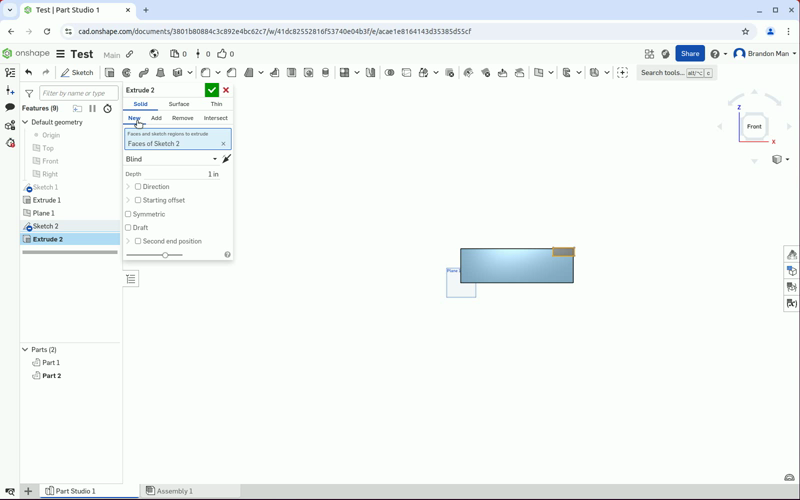
key(tab, 4)
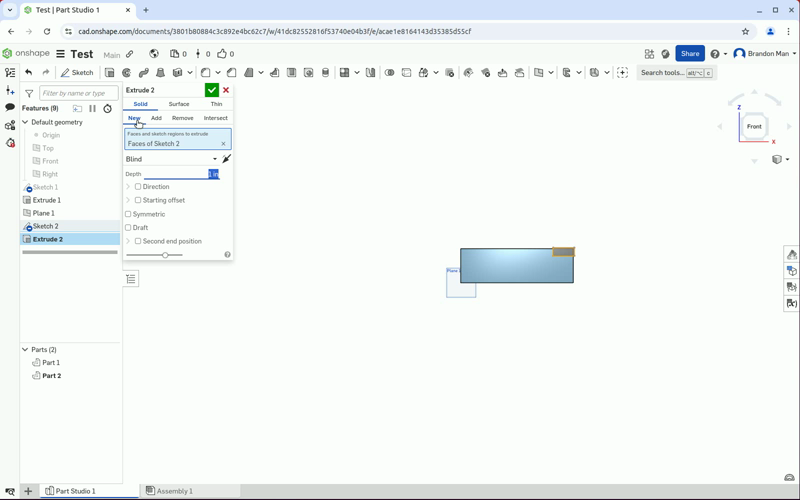
text(9.869)
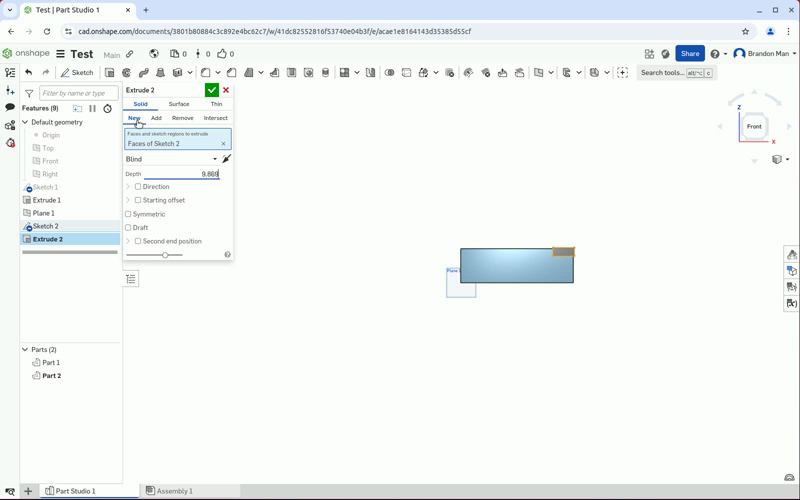
key(enter)
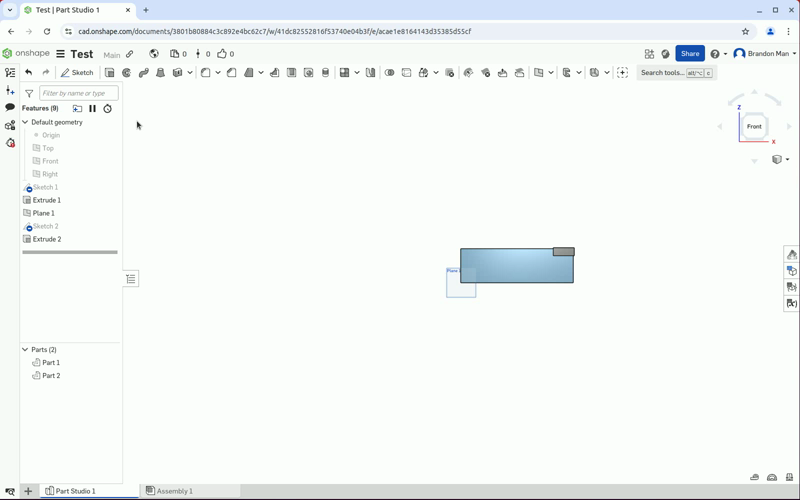
key(shift+h)
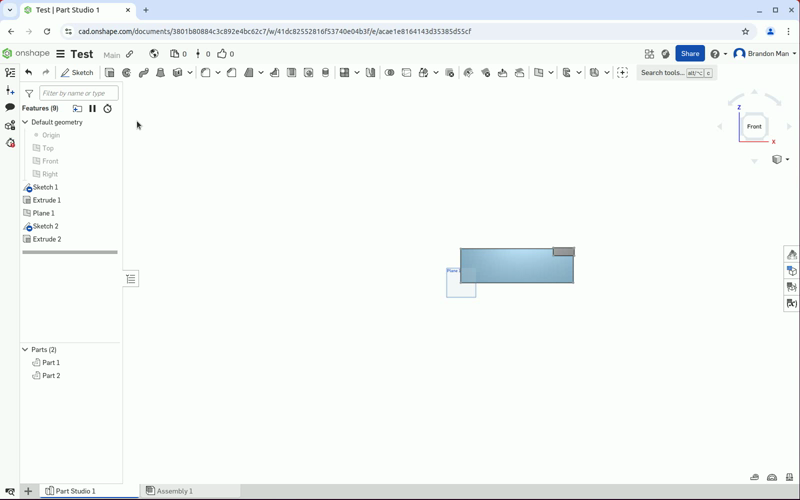
key(shift+h)
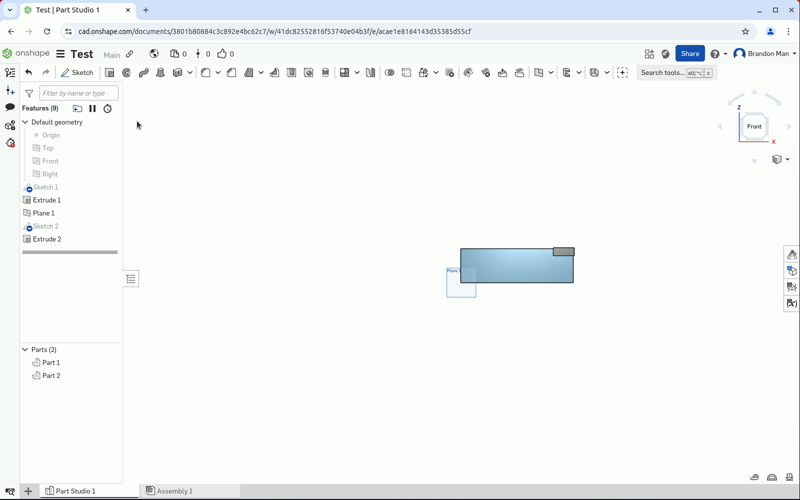
mouse_move(73, 189)
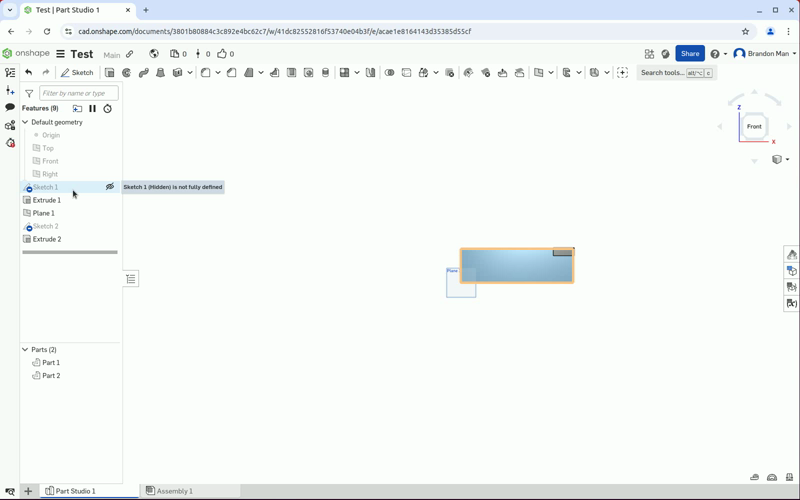
click(73, 189)
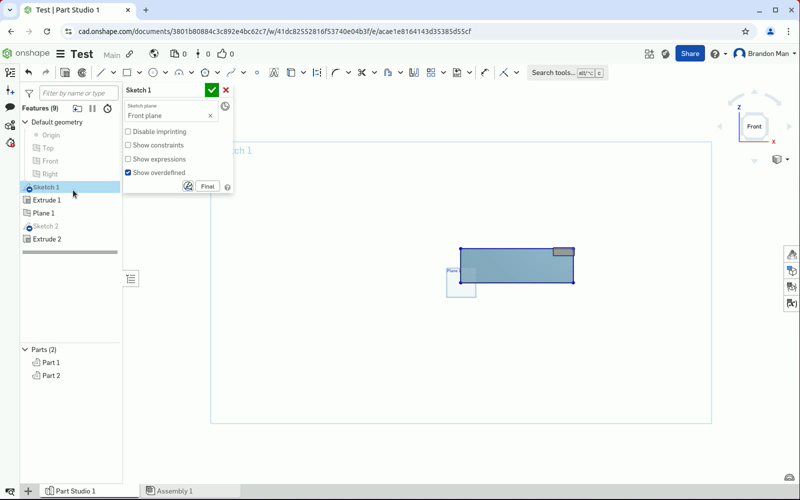
mouse_move(229, 92)
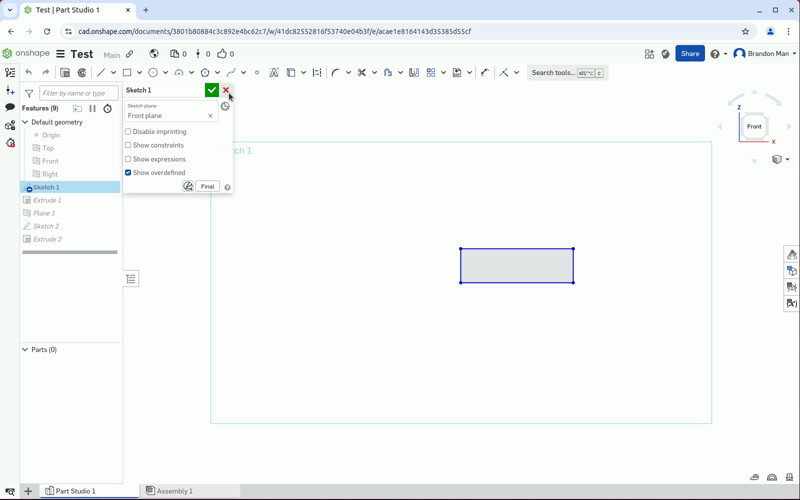
click(229, 92)
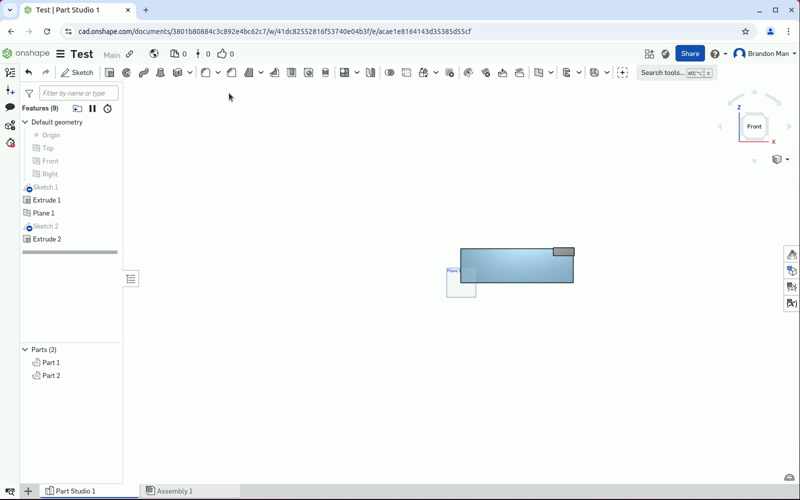
key(shift+s)
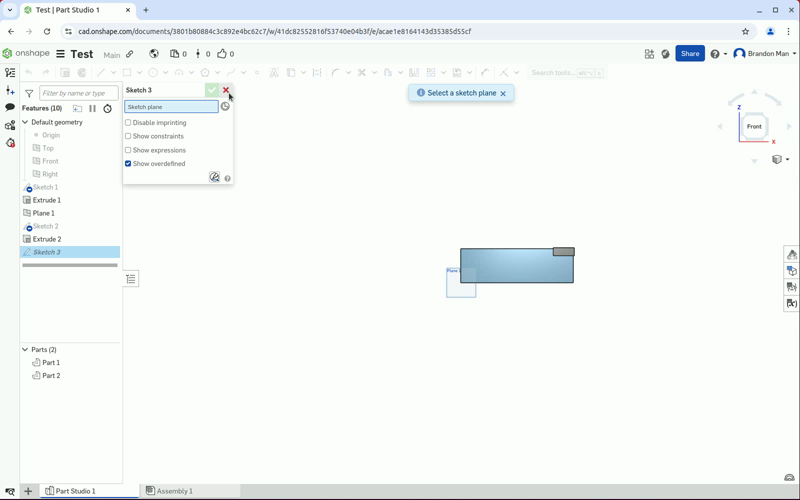
mouse_move(73, 215)
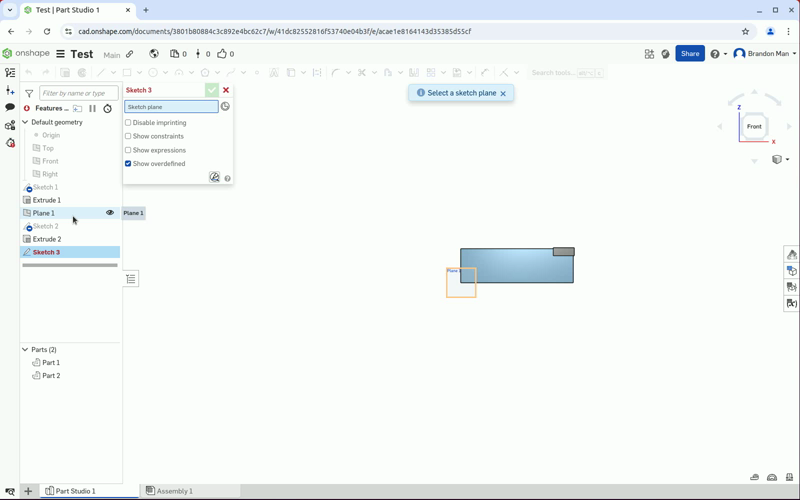
click(73, 215)
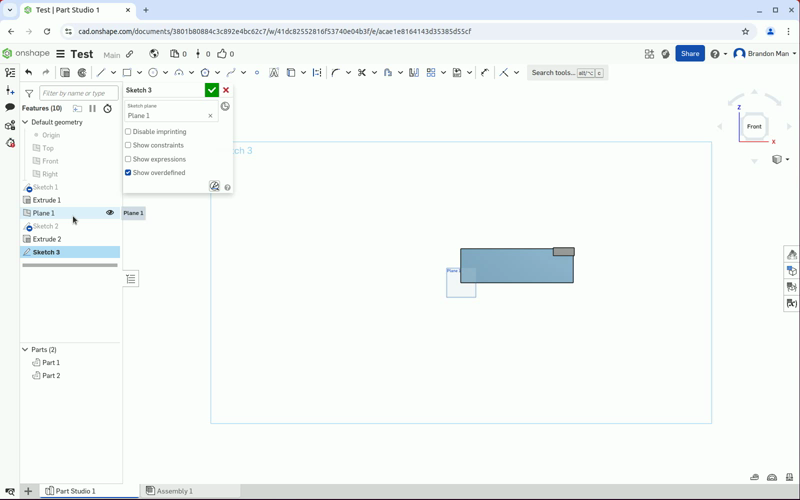
mouse_move(73, 352)
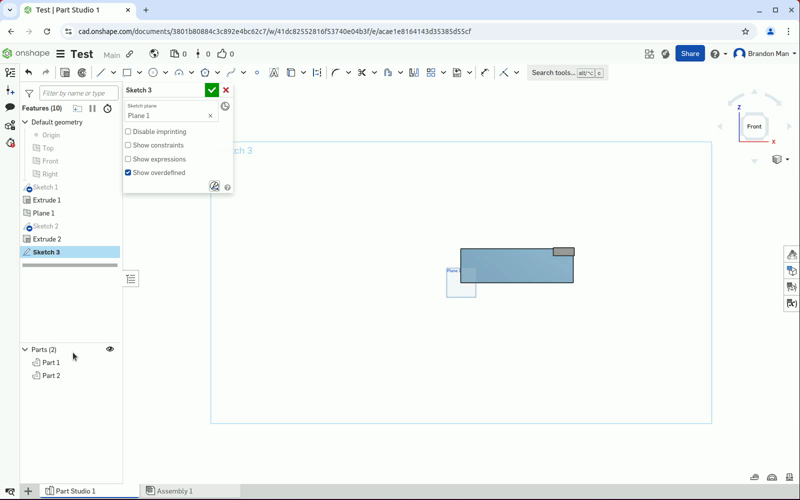
key(y)
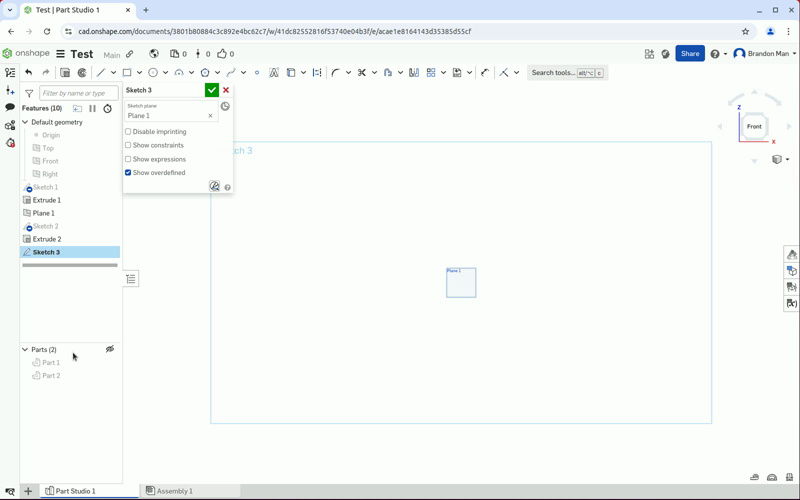
key(l)
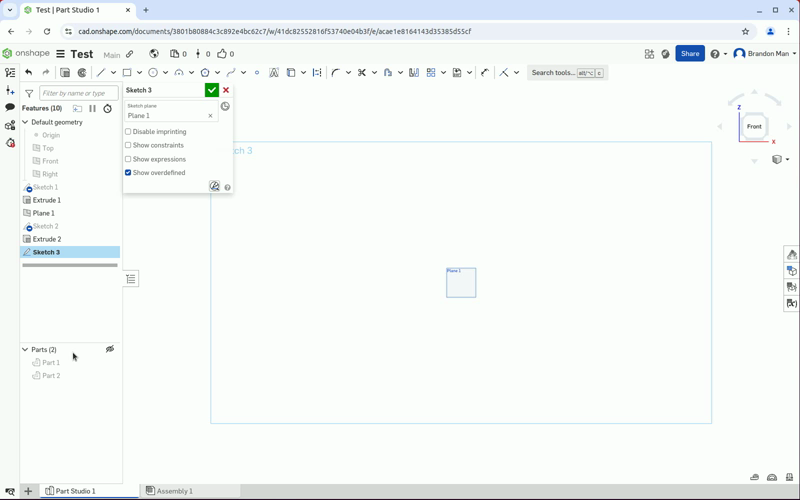
key_down(shift)
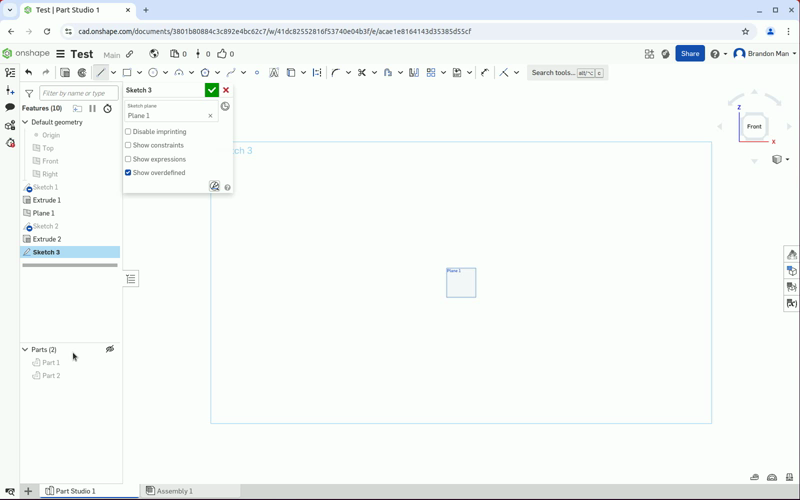
mouse_move(553, 282)
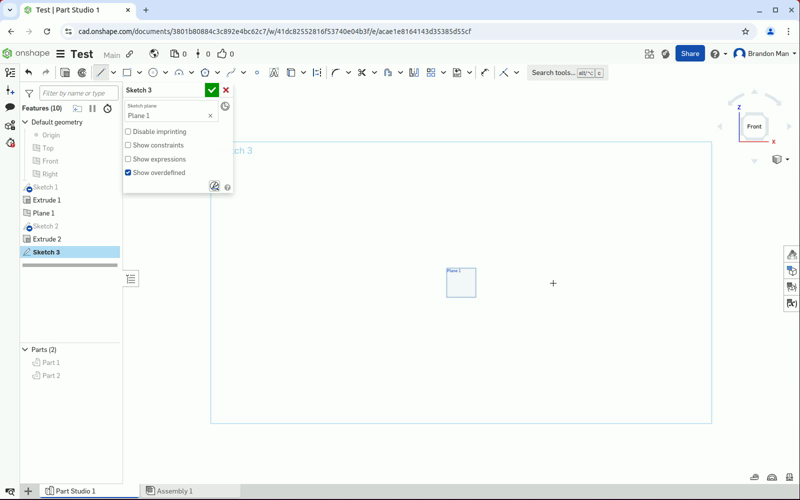
click(553, 282)
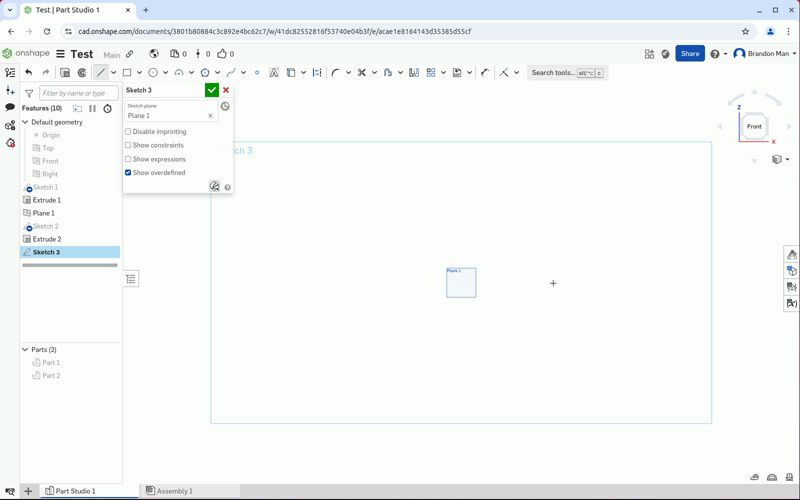
key_up(shift)
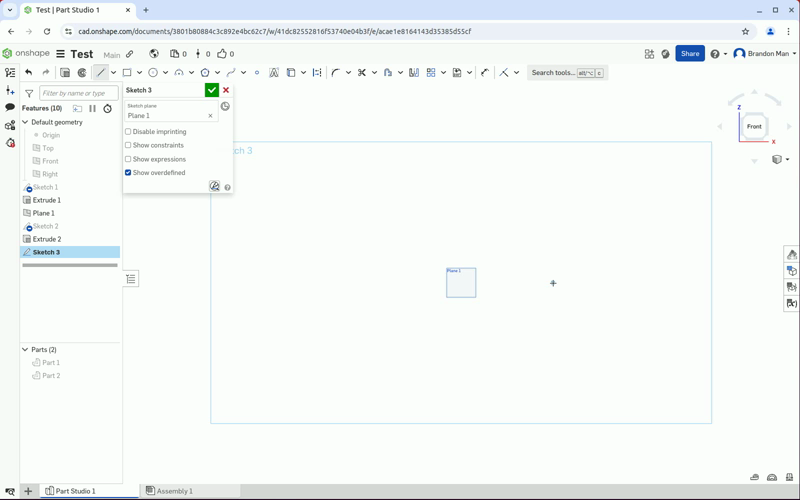
key_down(shift)
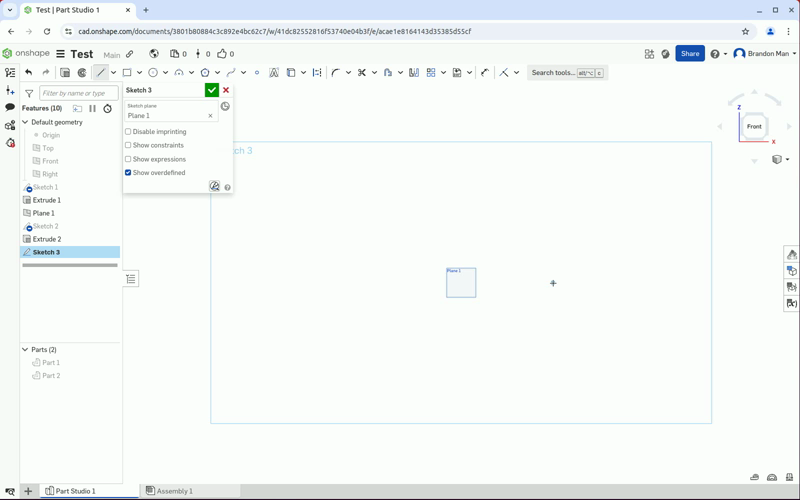
mouse_move(583, 282)
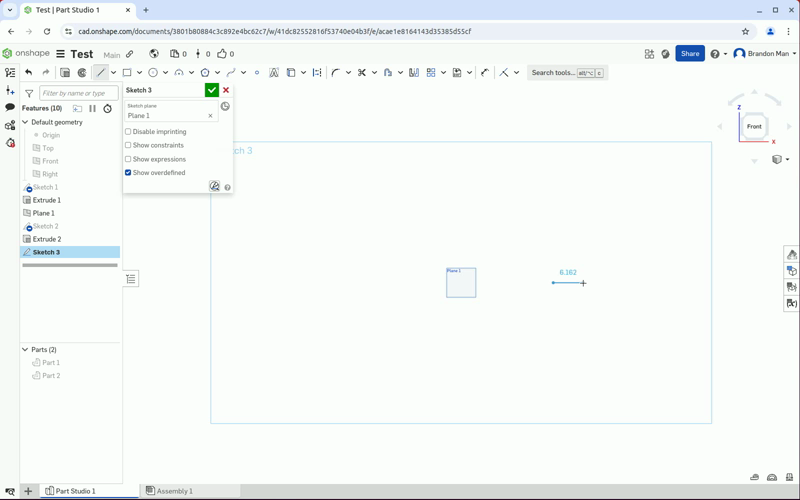
mouse_move(574, 282)
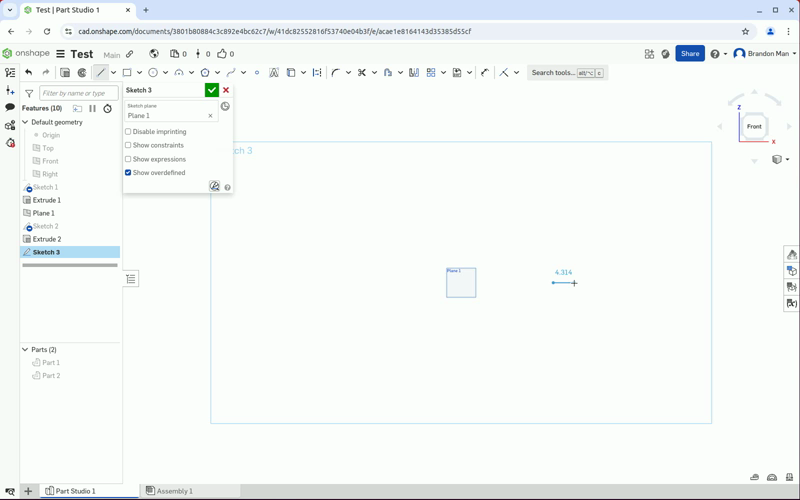
click(574, 282)
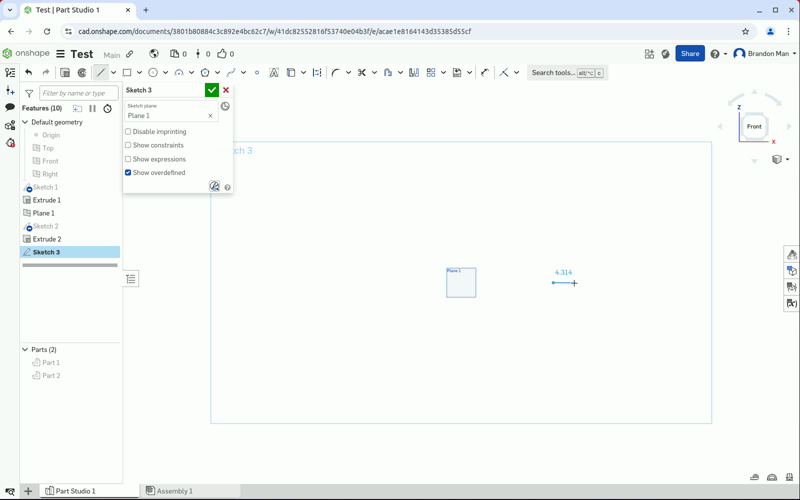
key_up(shift)
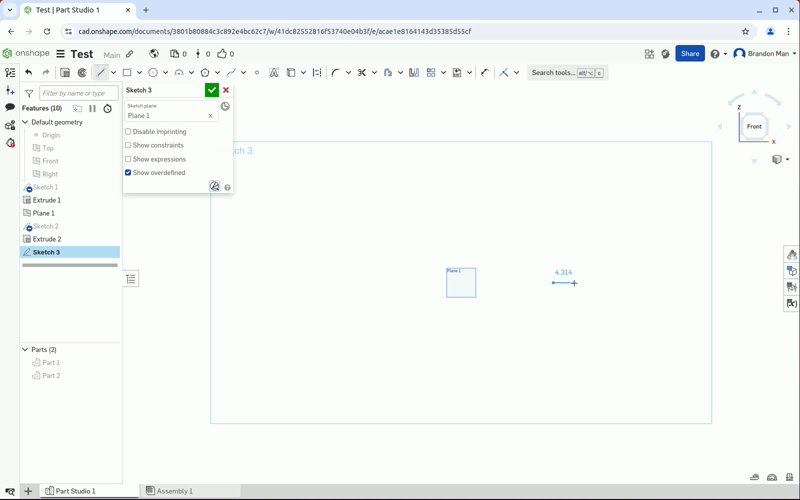
key_down(shift)
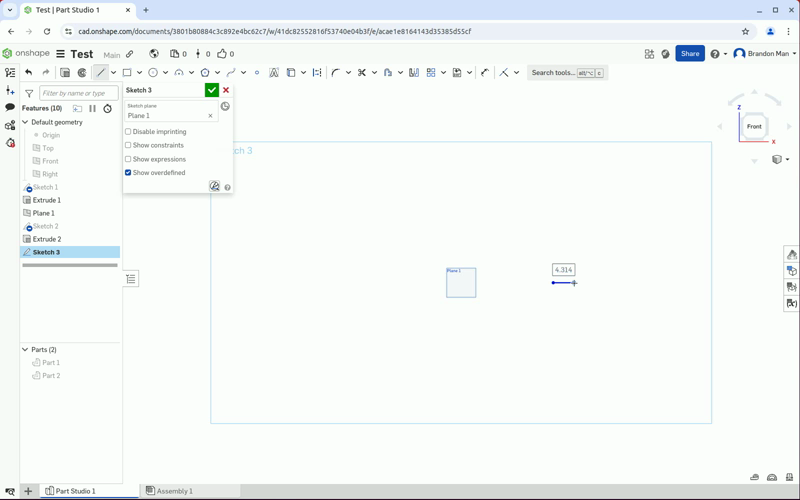
mouse_move(589, 282)
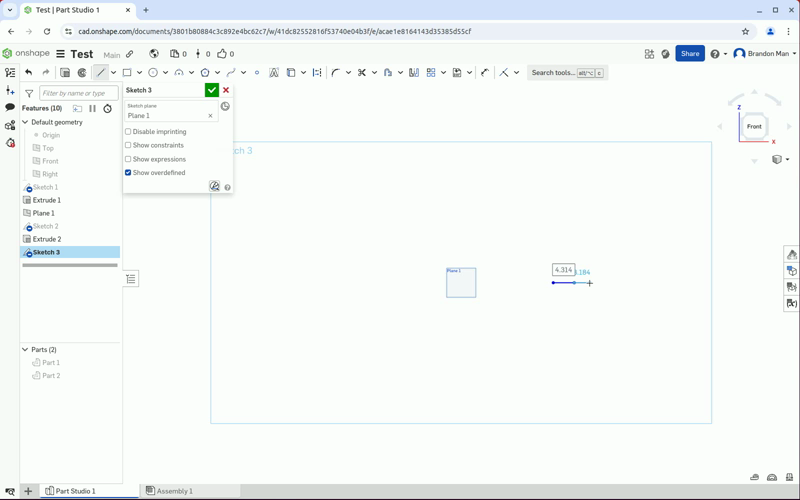
mouse_move(574, 274)
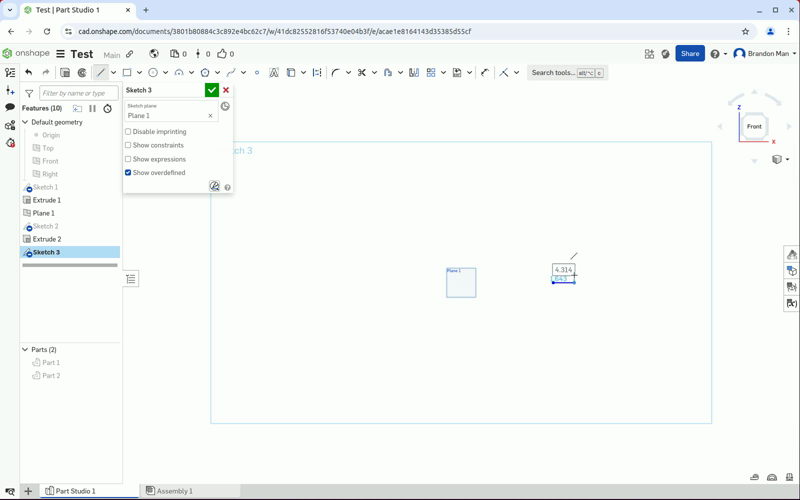
click(574, 274)
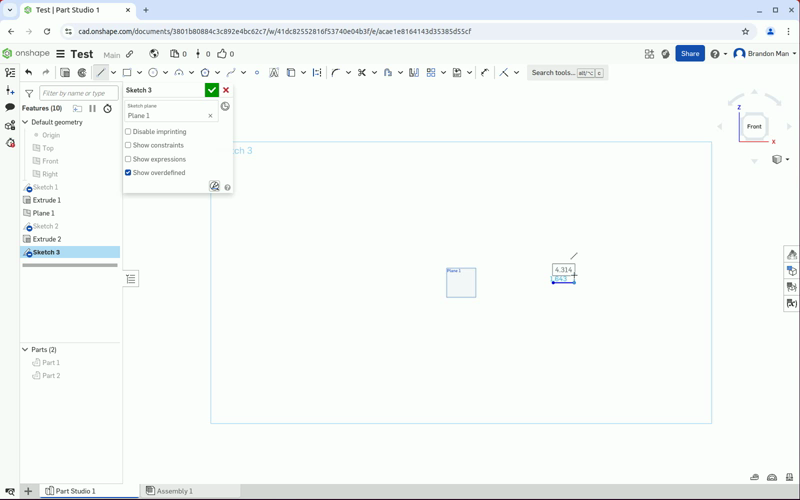
key_up(shift)
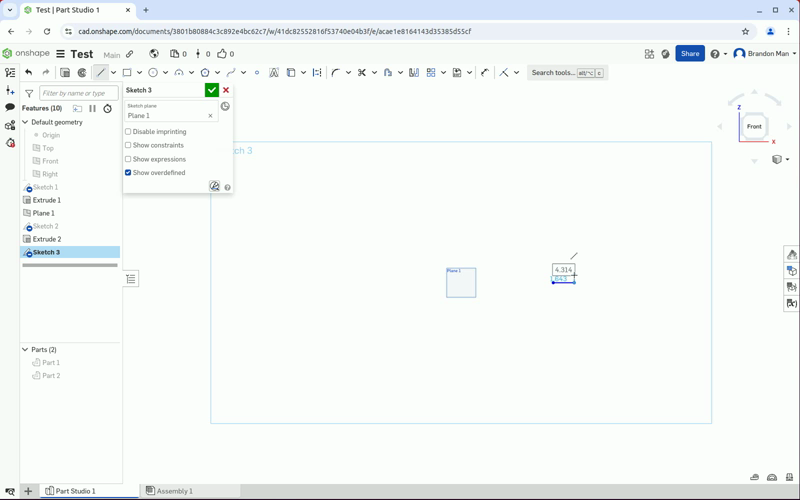
key_down(shift)
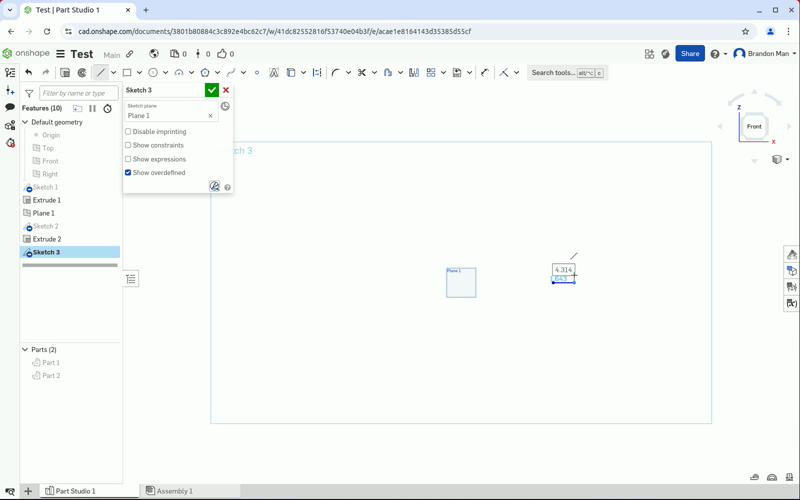
mouse_move(589, 274)
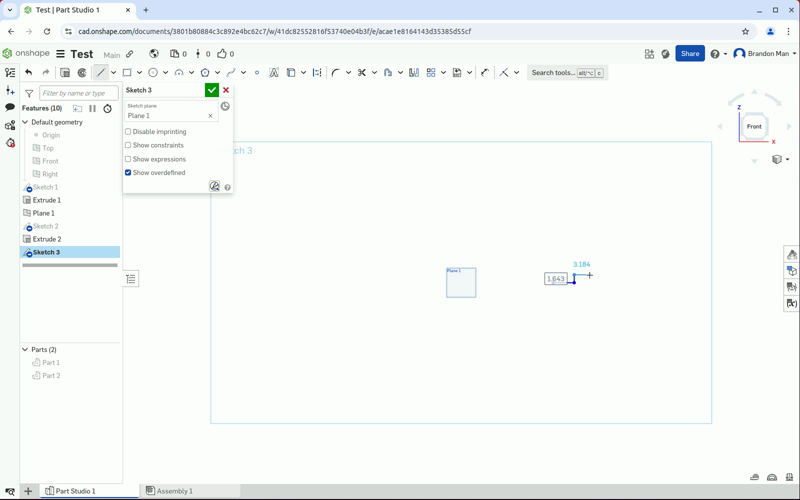
mouse_move(553, 274)
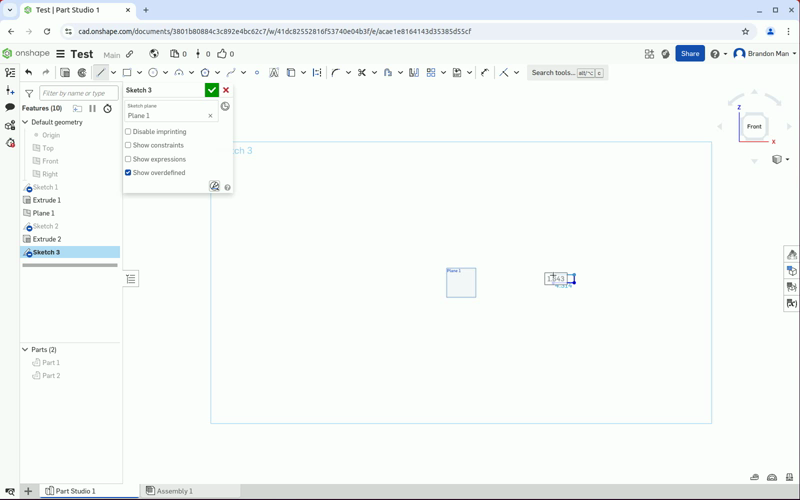
click(553, 274)
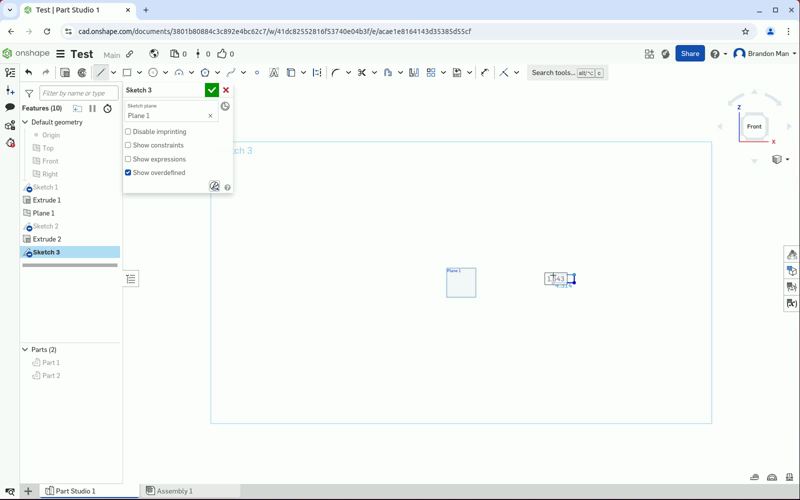
key_up(shift)
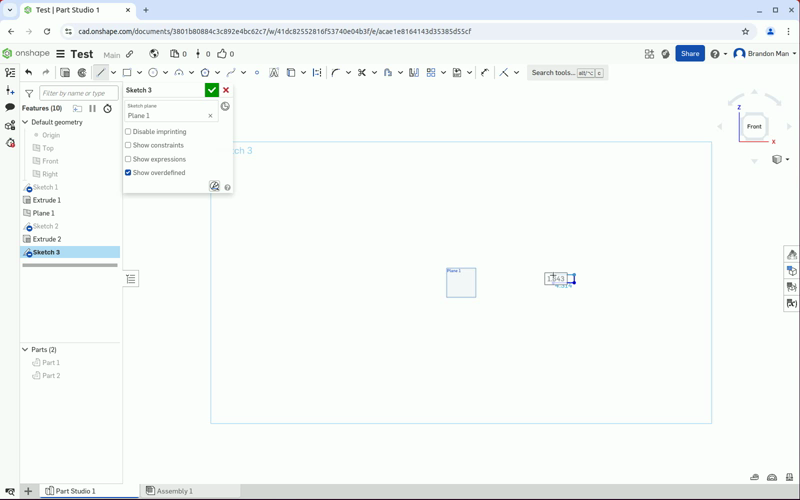
mouse_move(583, 274)
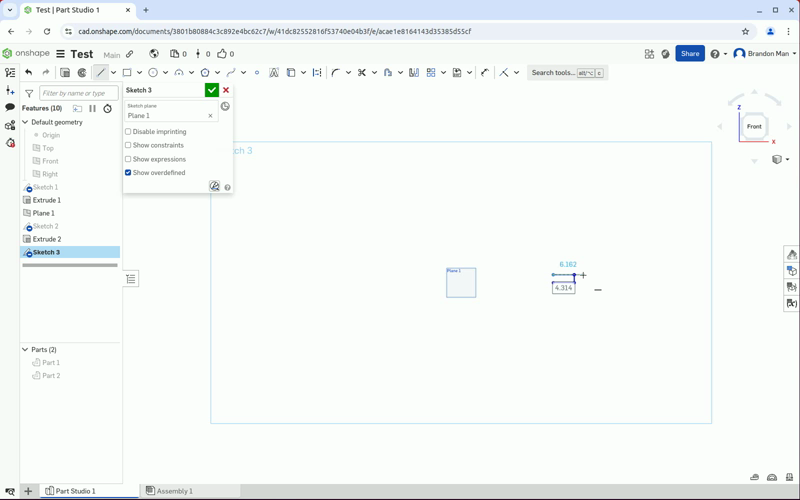
key_down(shift)
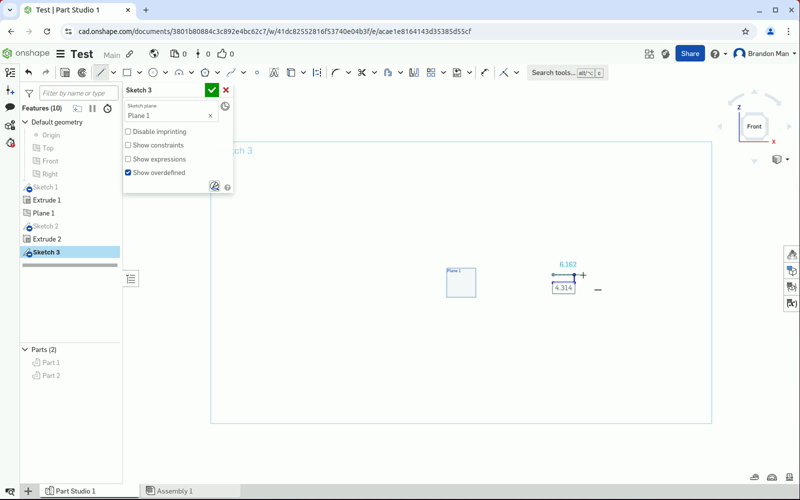
mouse_move(553, 282)
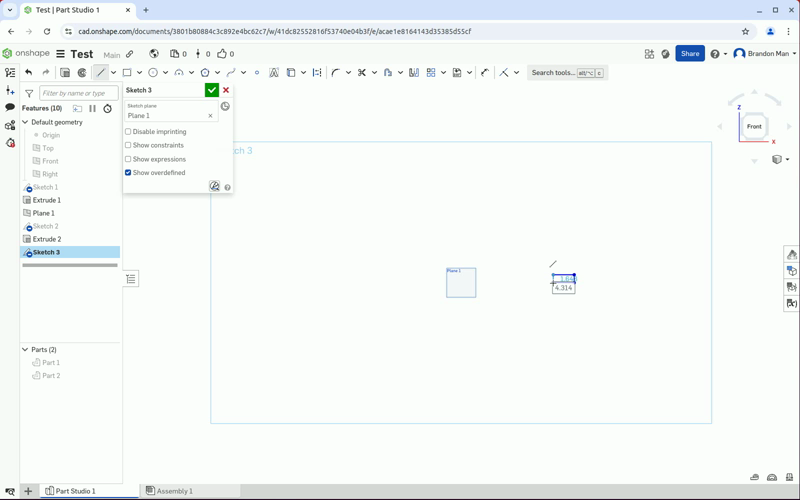
key_up(shift)
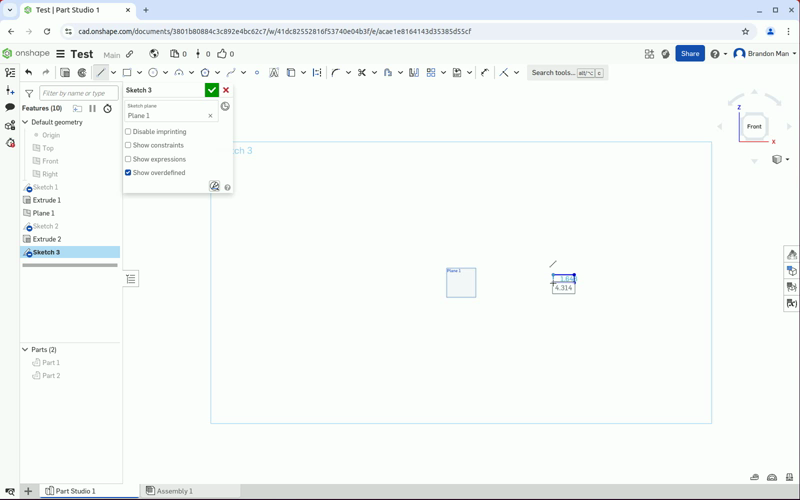
click(553, 282)
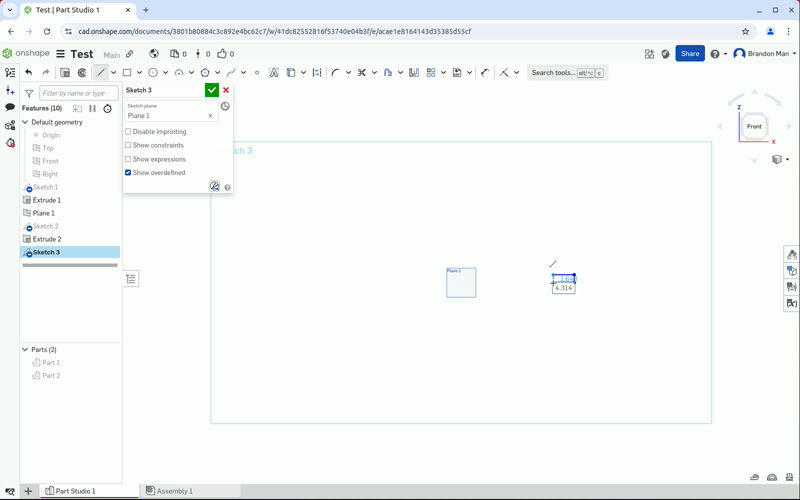
key(esc)
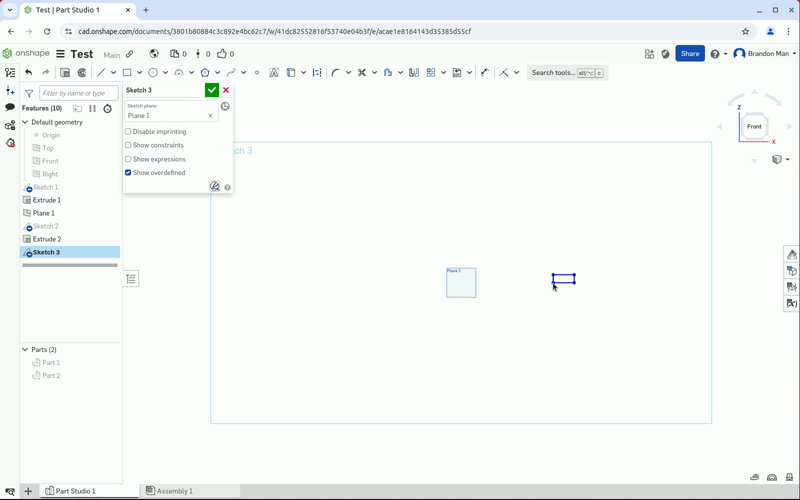
mouse_move(556, 279)
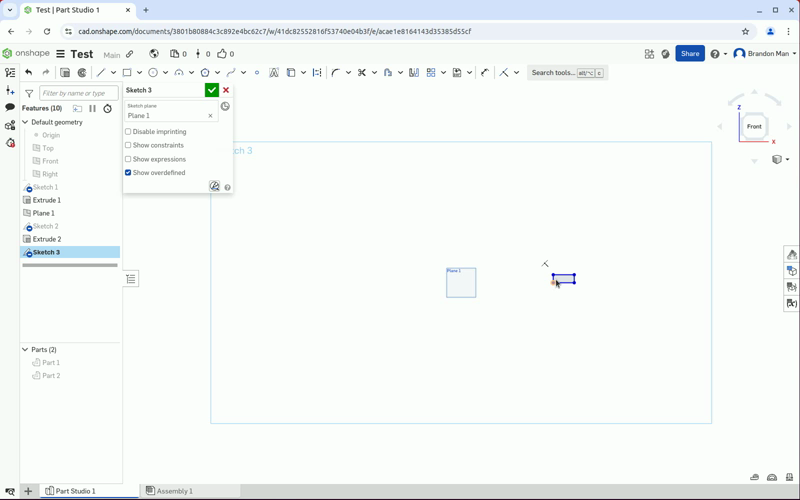
scroll(6)
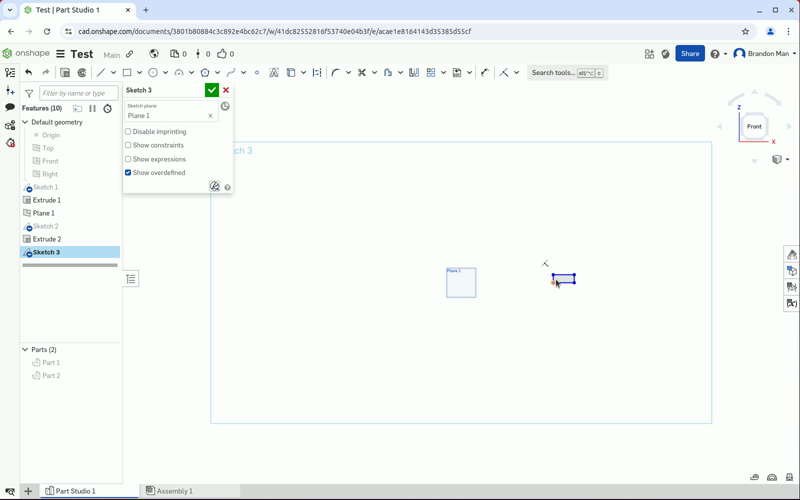
scroll(6)
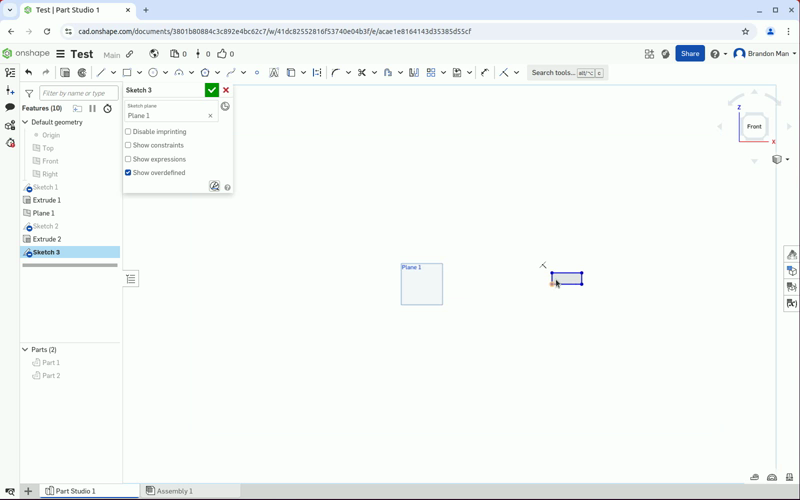
scroll(6)
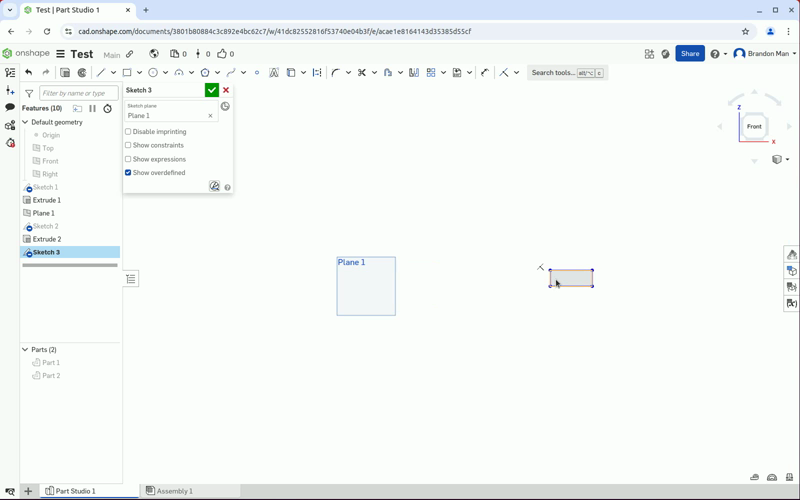
scroll(6)
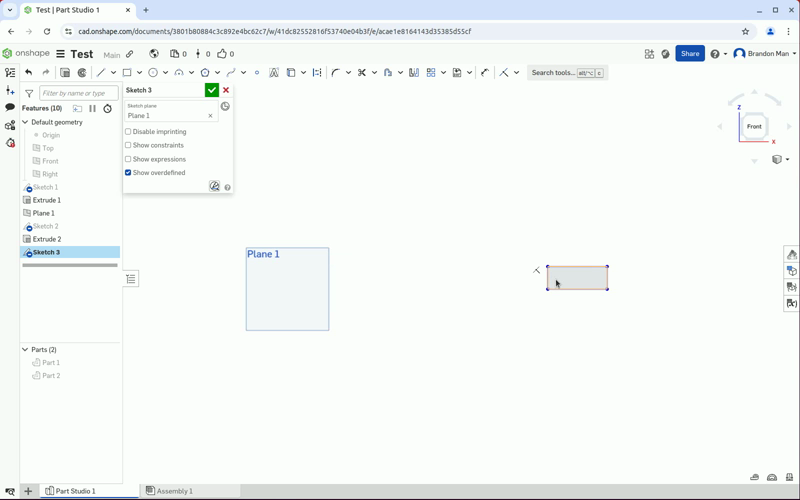
scroll(6)
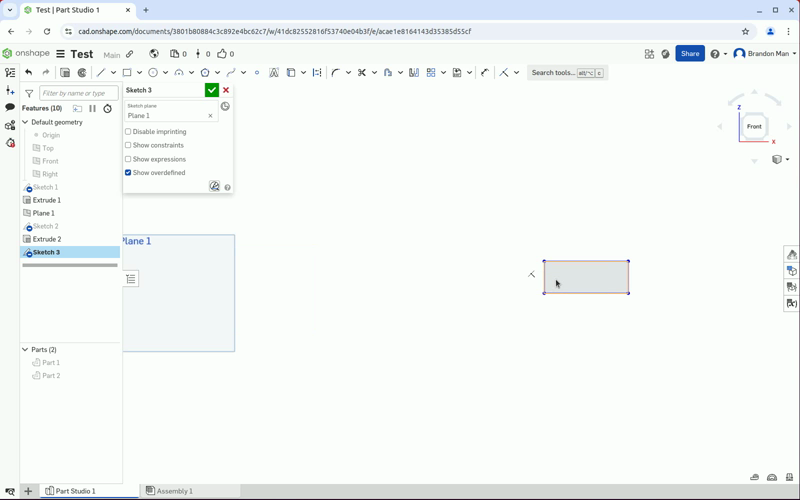
scroll(6)
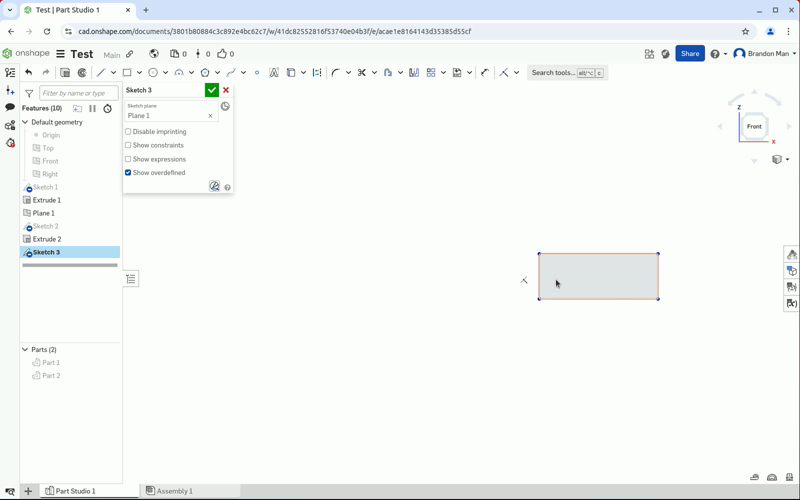
scroll(6)
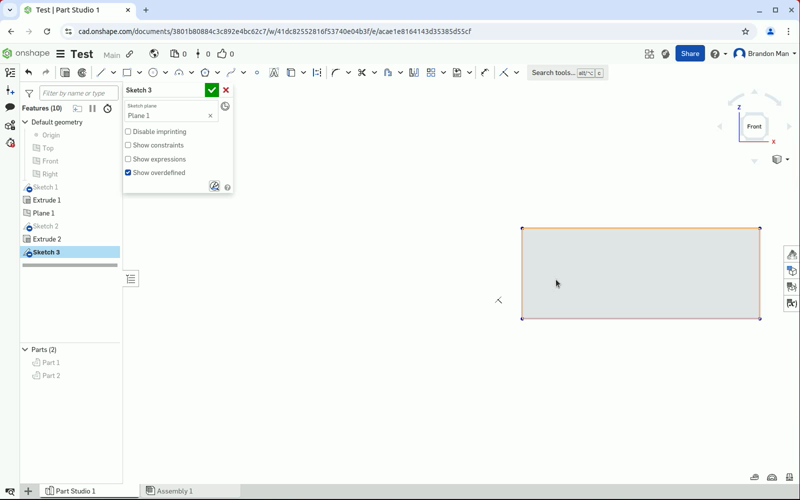
click(556, 279)
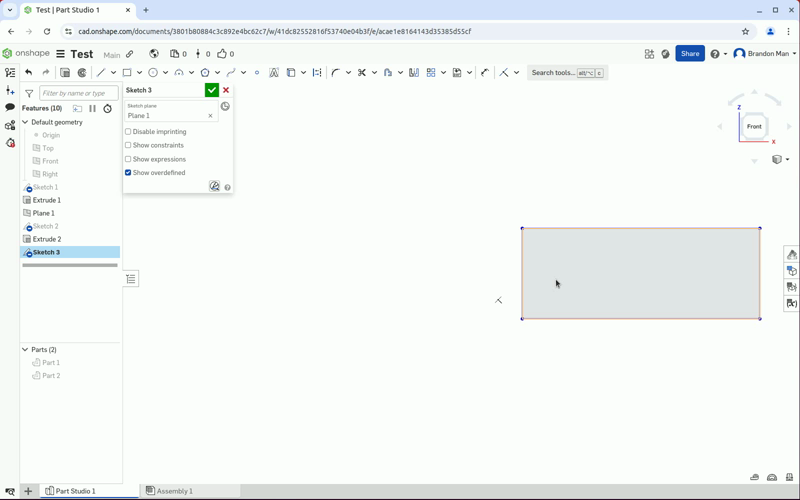
scroll(-6)
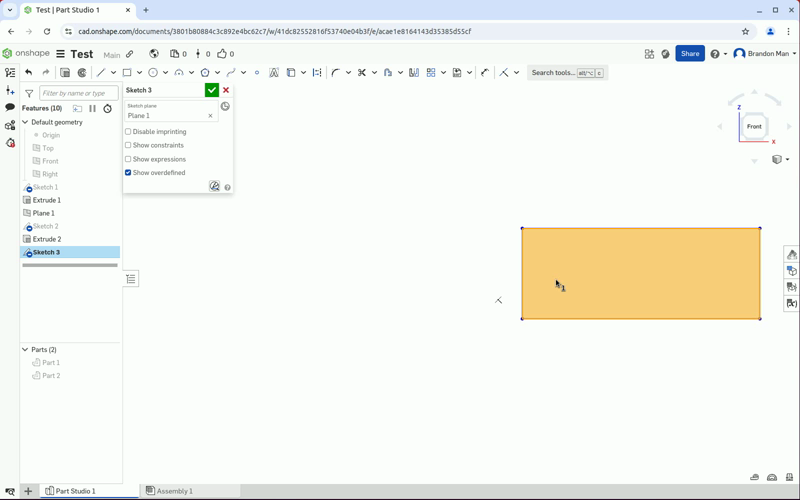
scroll(-6)
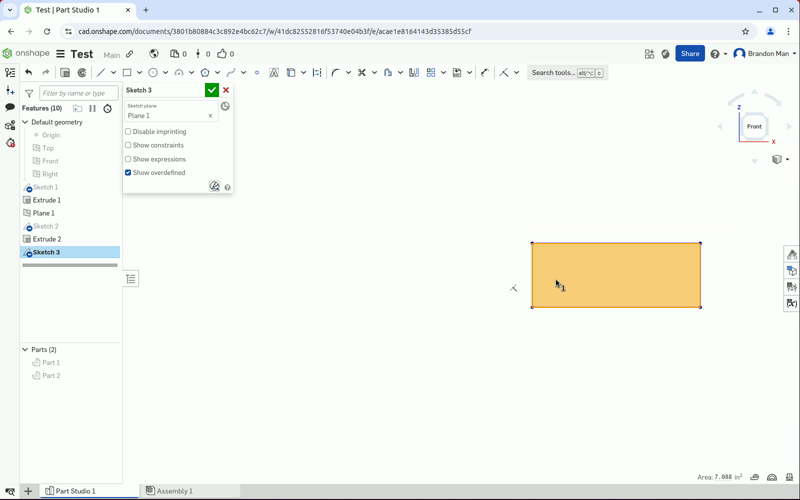
scroll(-6)
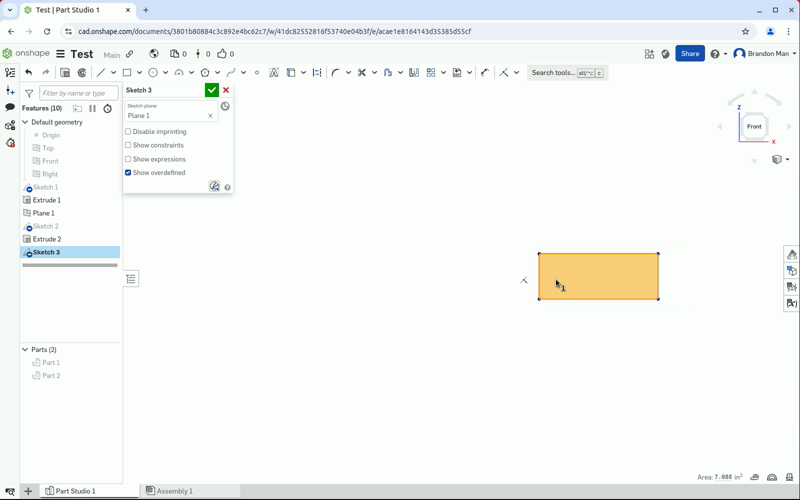
scroll(-6)
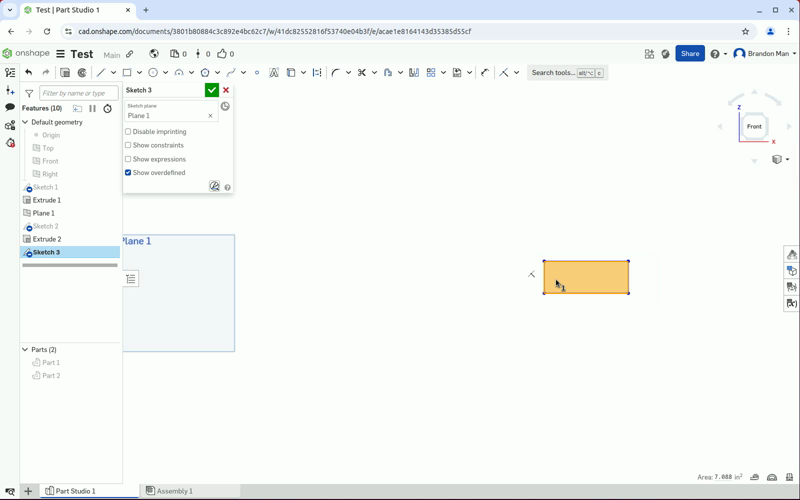
scroll(-6)
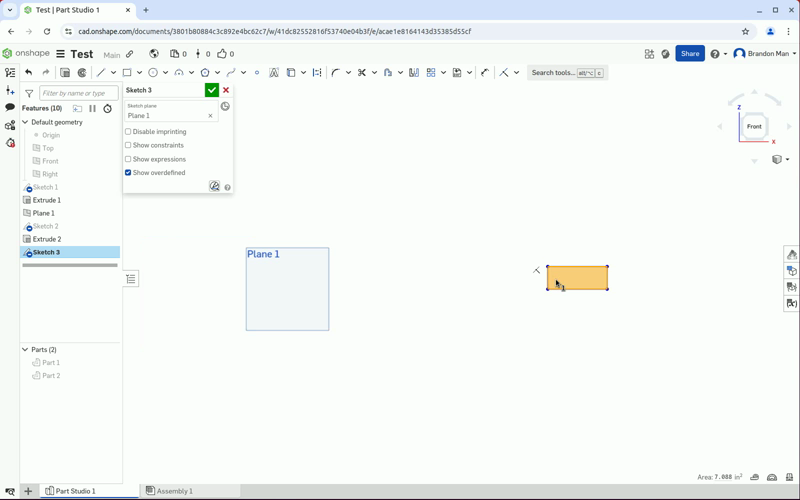
scroll(-6)
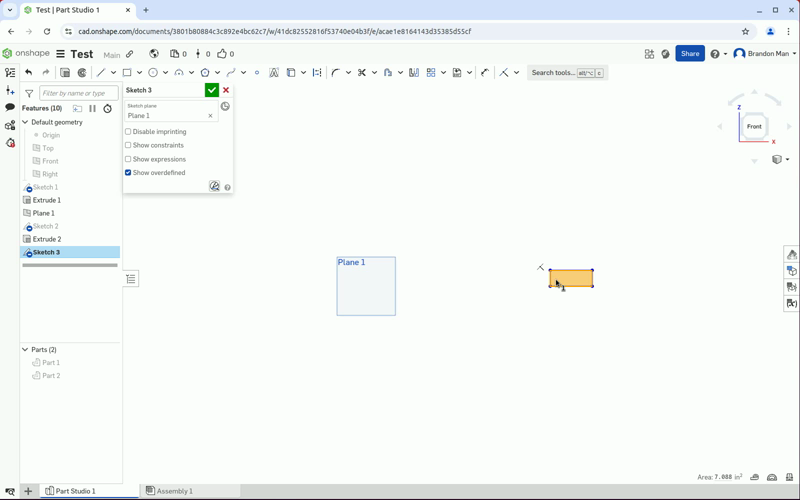
scroll(-6)
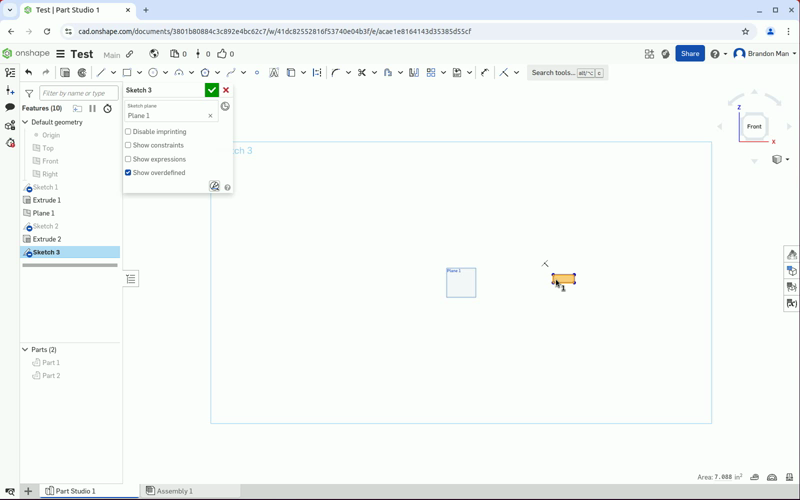
mouse_move(73, 352)
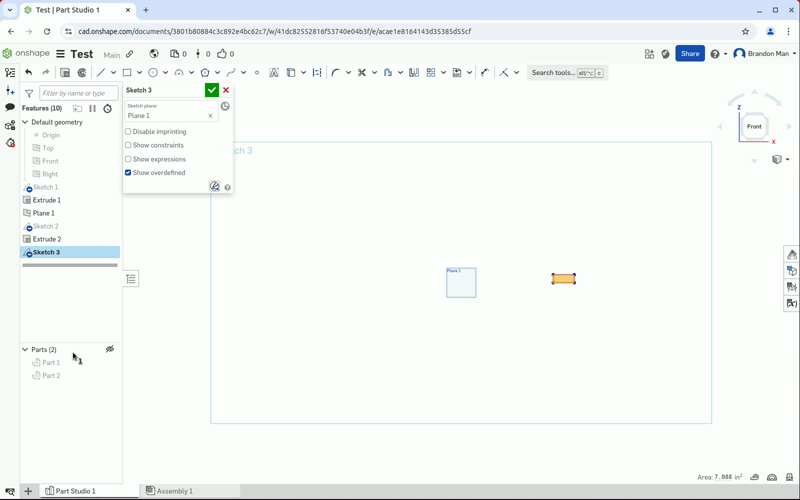
key(shift+y)
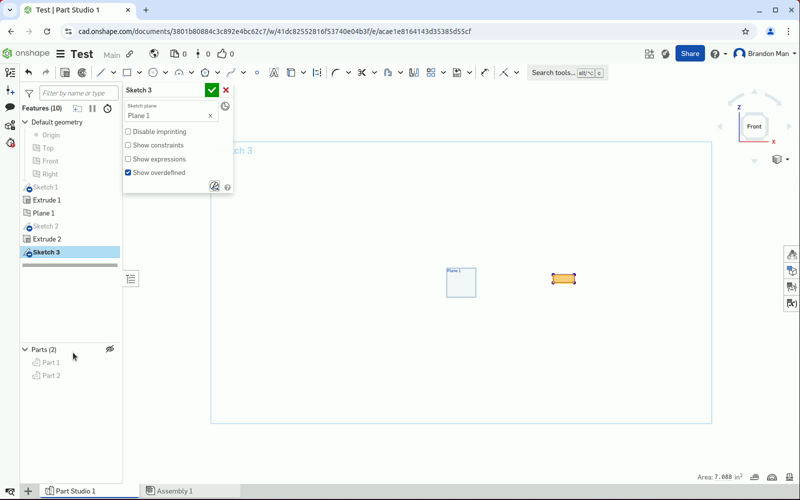
key(shift+e)
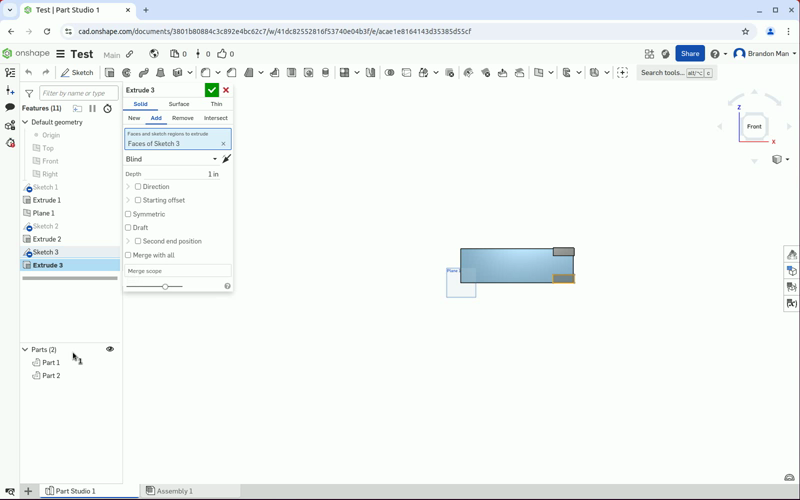
mouse_move(143, 106)
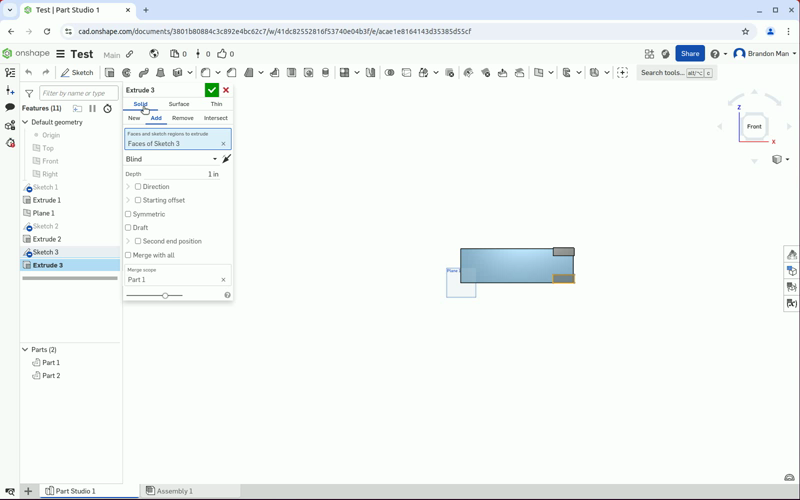
click(143, 106)
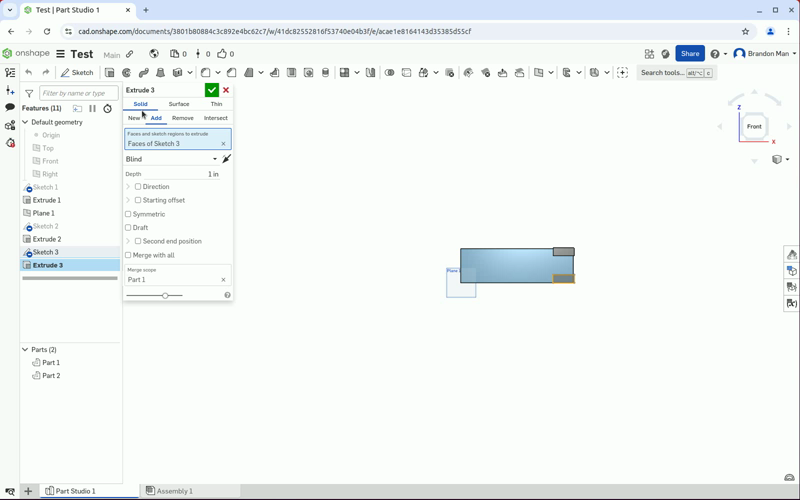
mouse_move(137, 120)
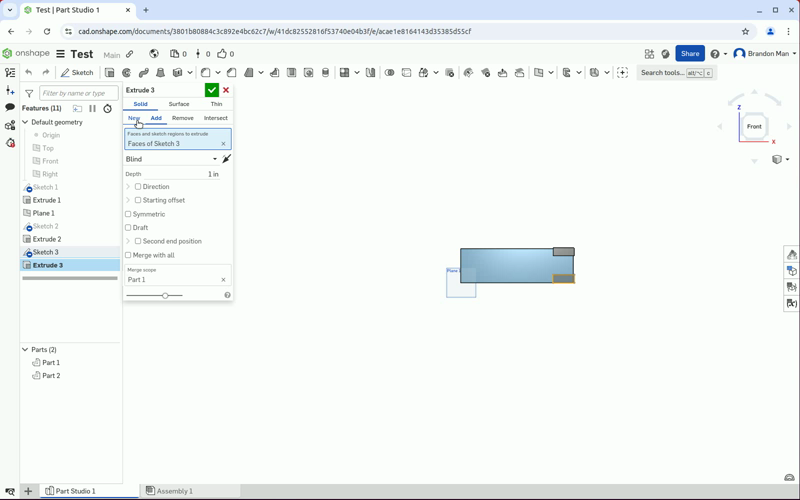
click(137, 120)
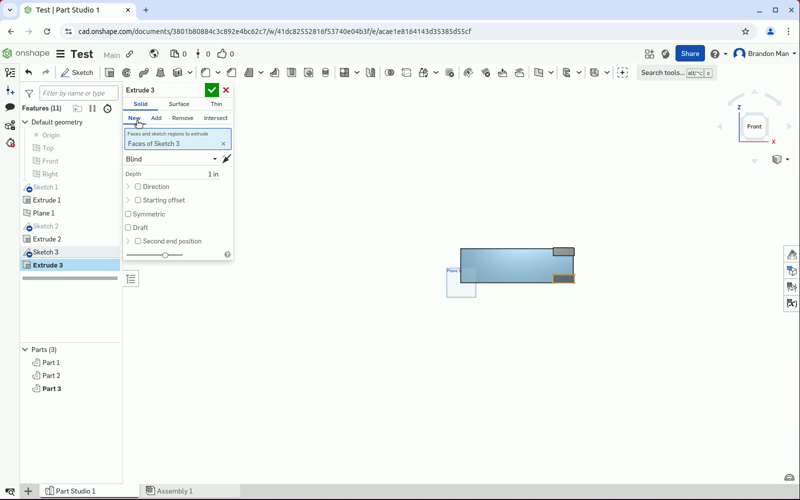
key(tab, 4)
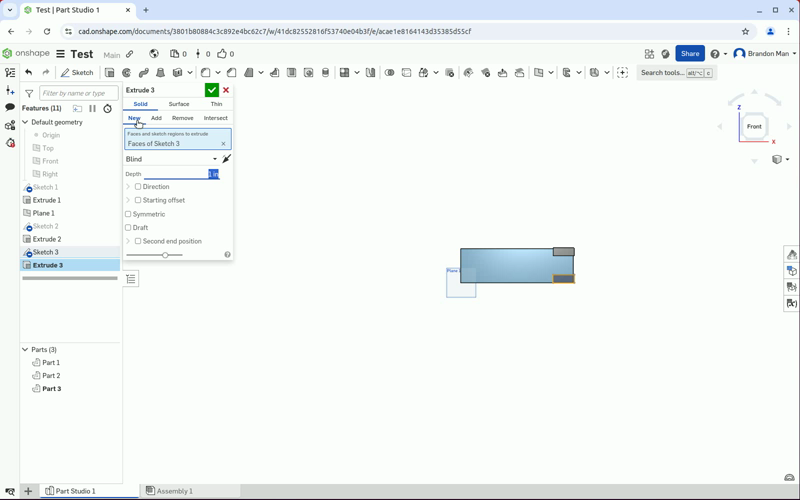
text(9.869)
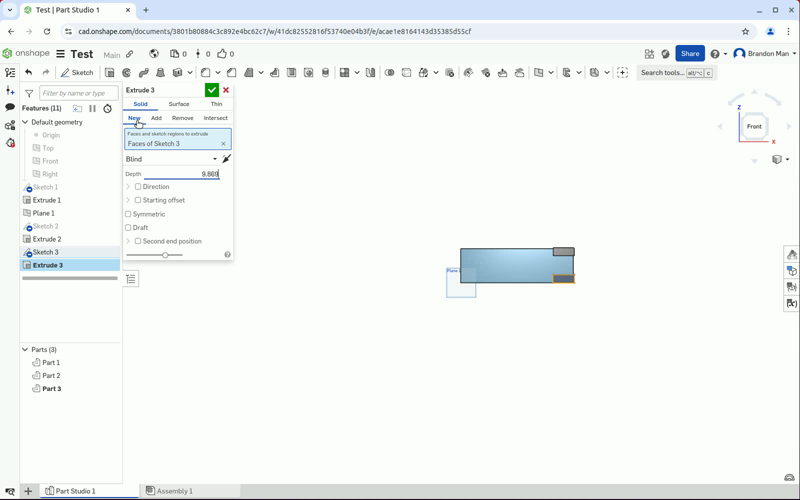
key(enter)
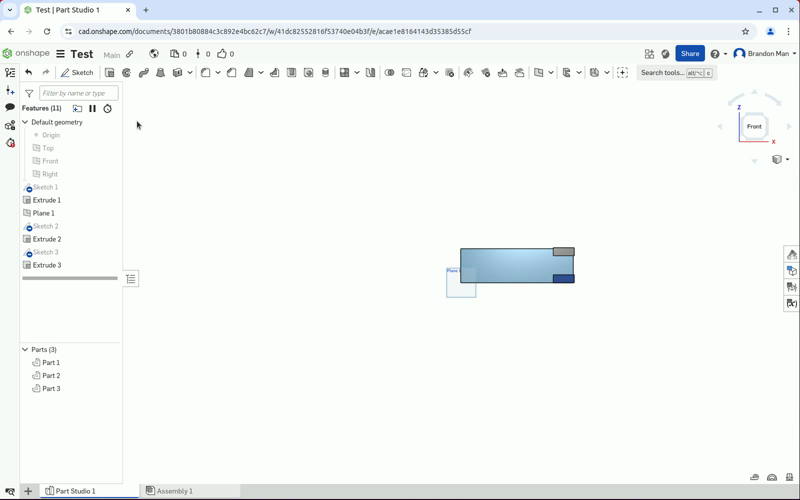
key(shift+h)
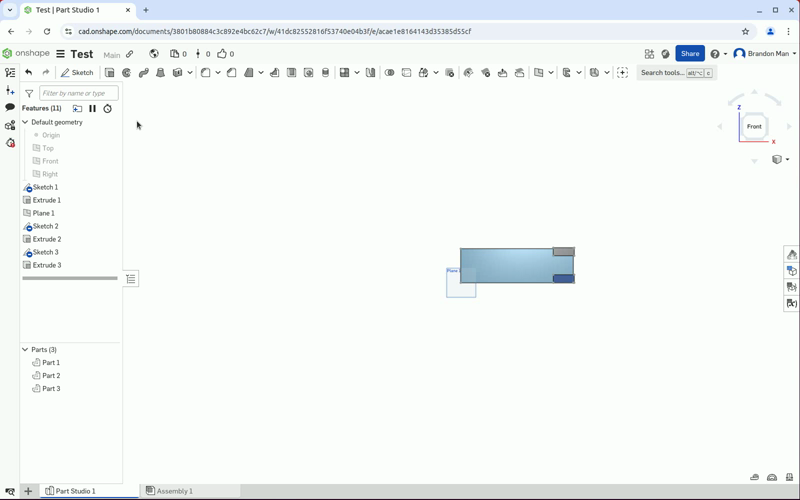
key(shift+h)
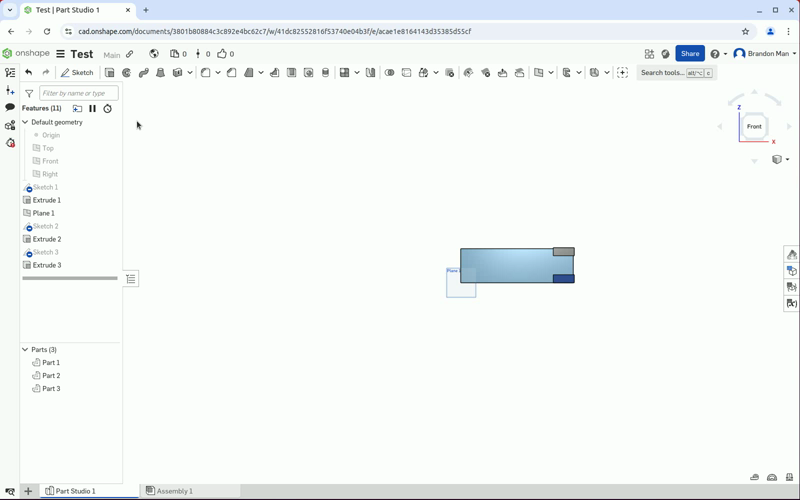
mouse_move(73, 189)
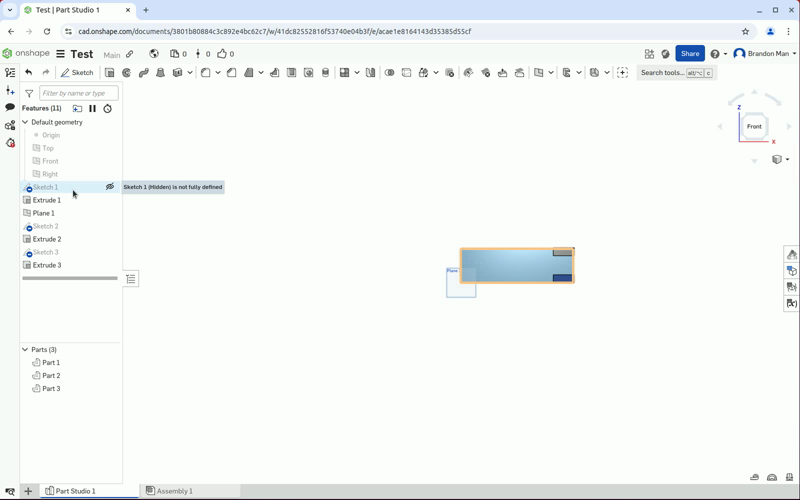
click(73, 189)
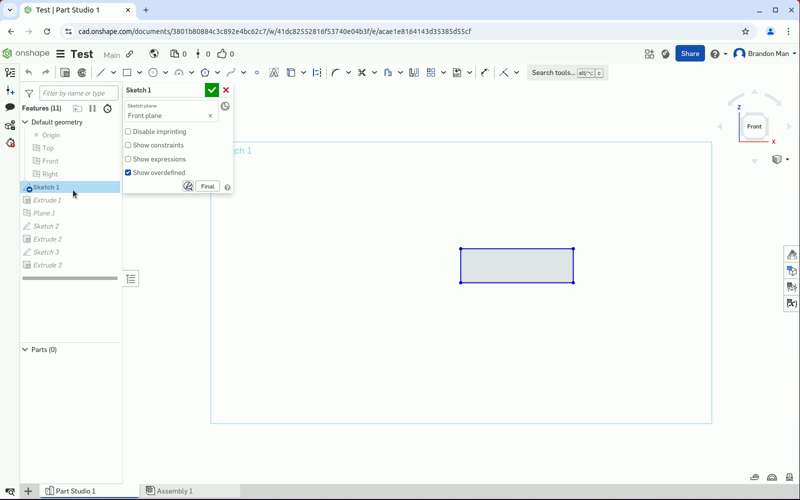
mouse_move(229, 92)
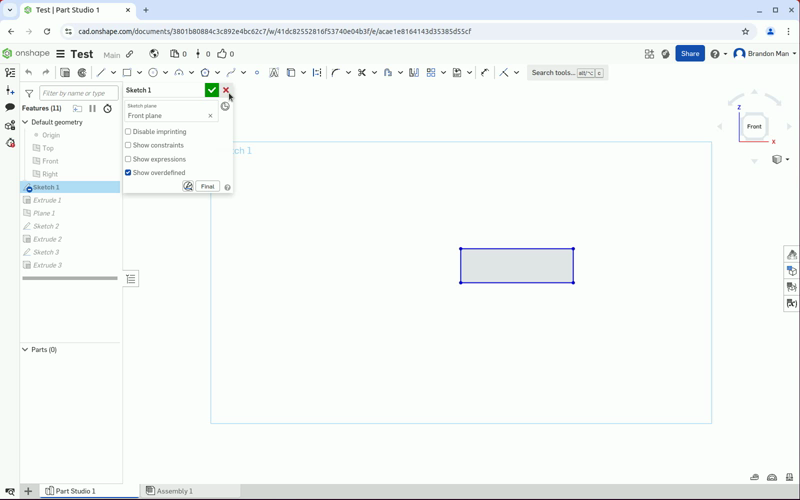
click(229, 92)
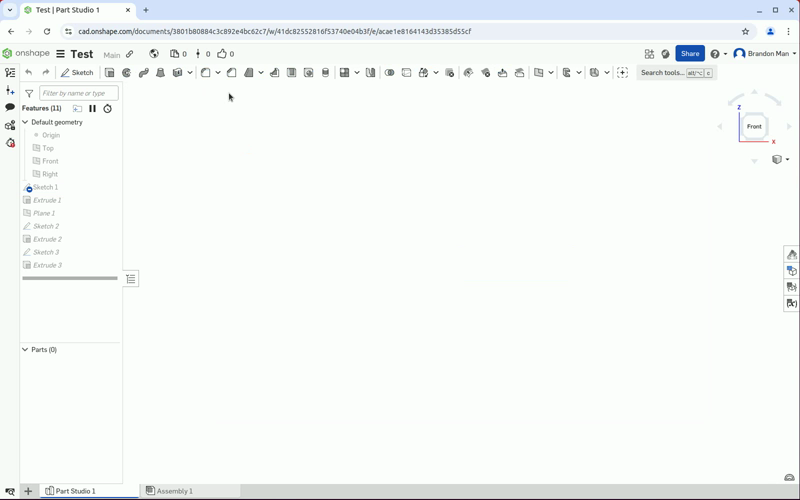
key(shift+s)
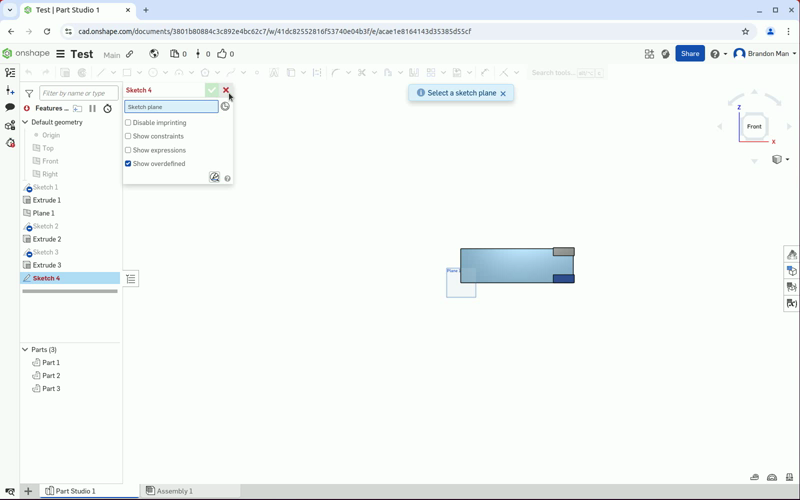
mouse_move(73, 215)
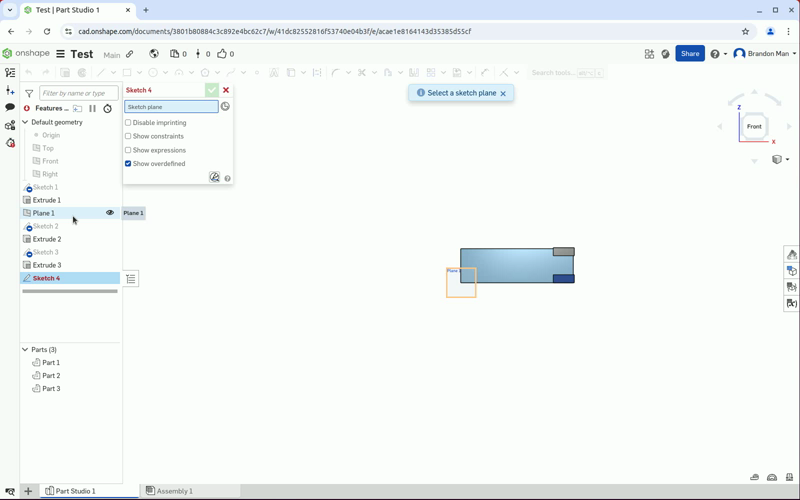
click(73, 215)
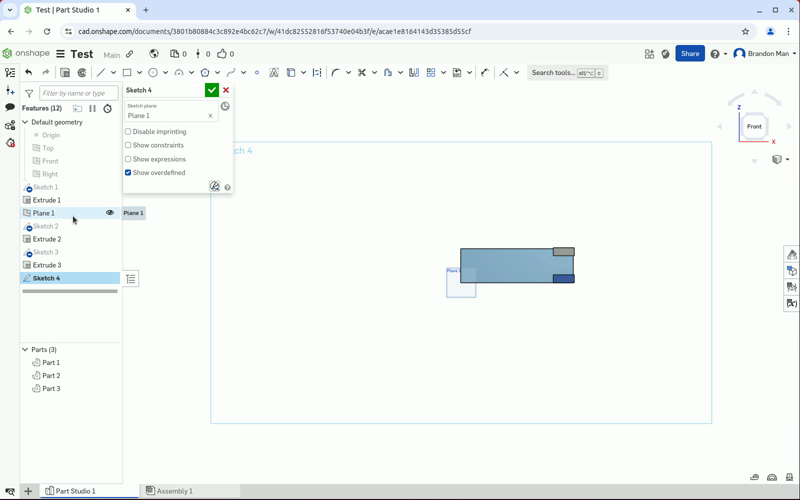
mouse_move(73, 352)
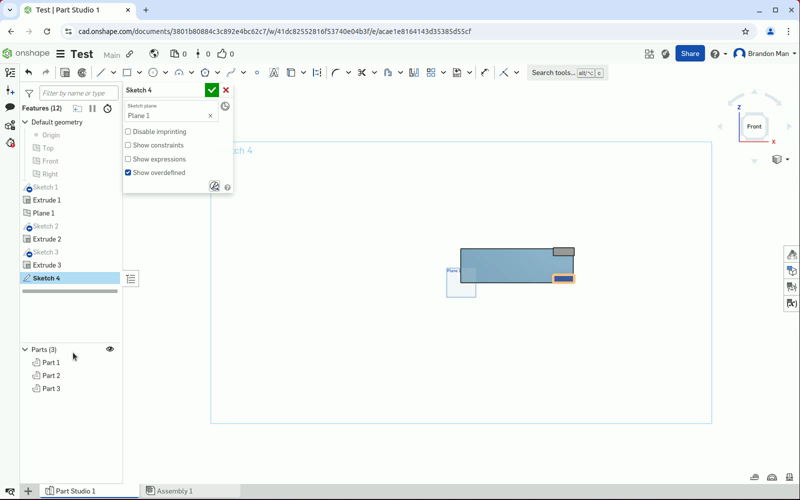
key(y)
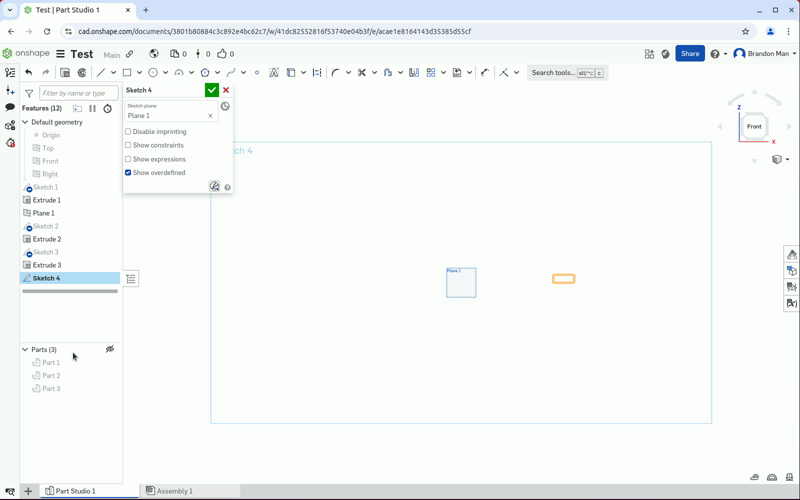
key(l)
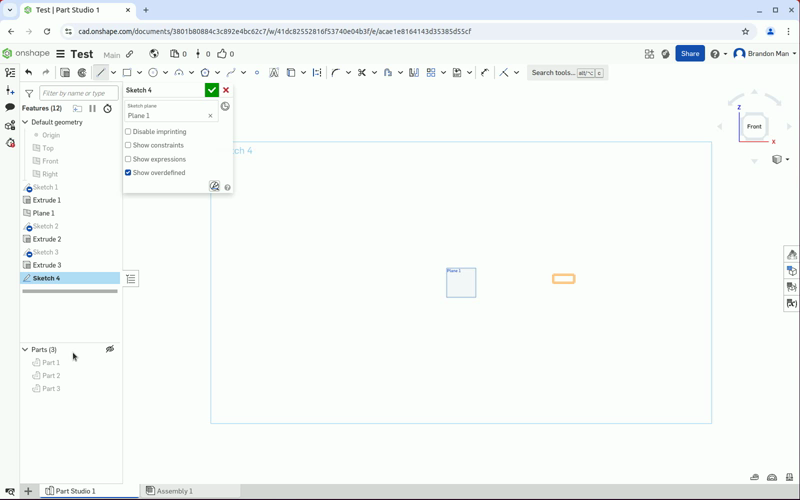
key_down(shift)
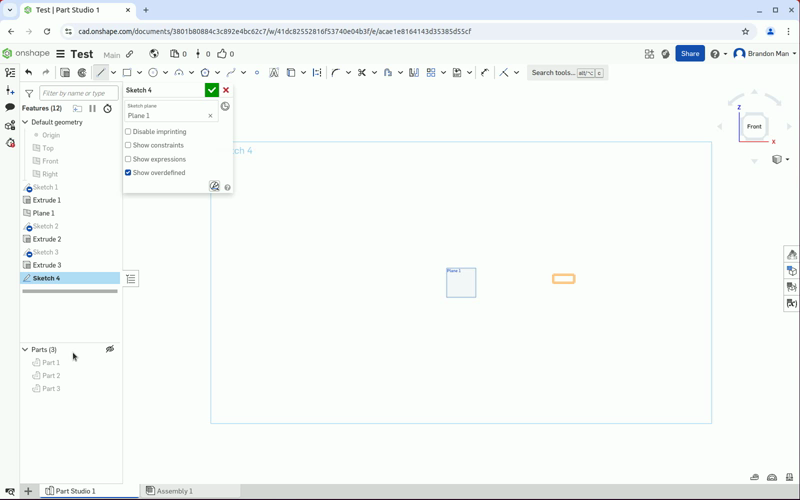
mouse_move(460, 282)
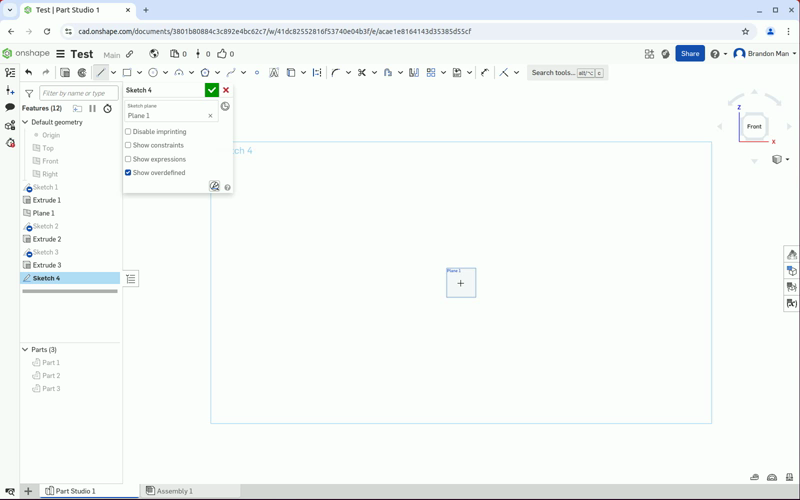
click(460, 282)
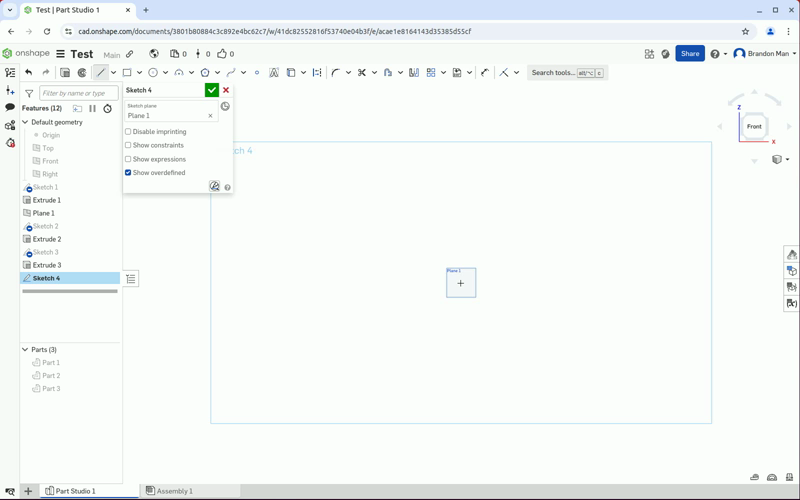
key_up(shift)
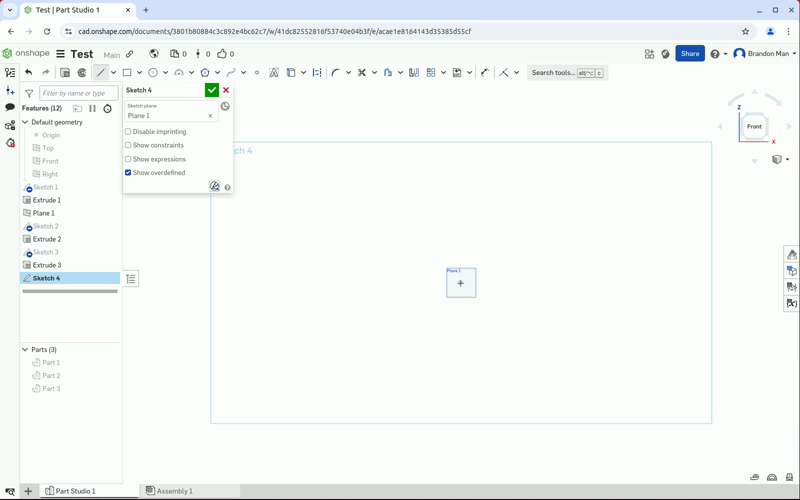
key_down(shift)
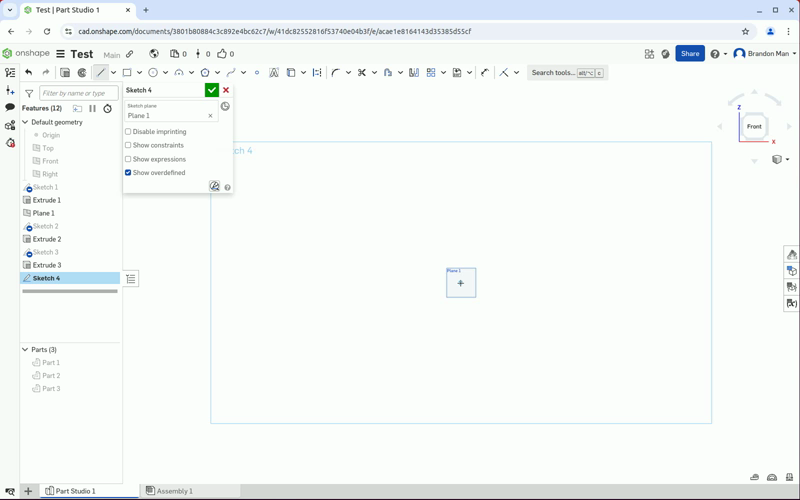
mouse_move(490, 282)
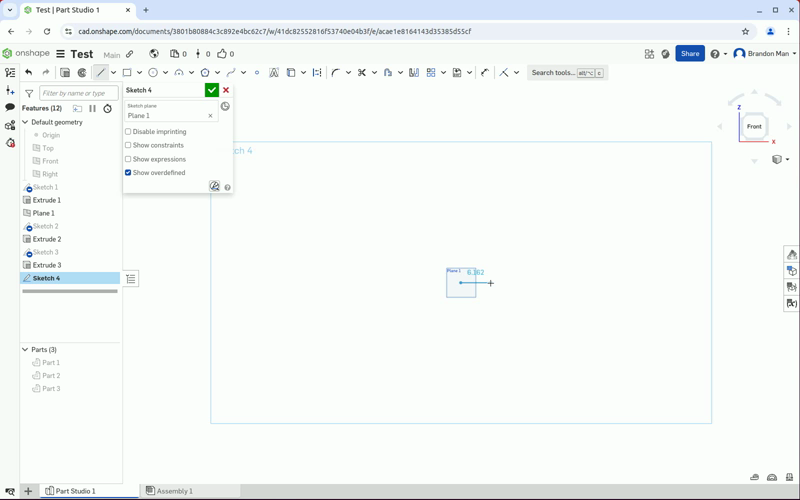
mouse_move(481, 282)
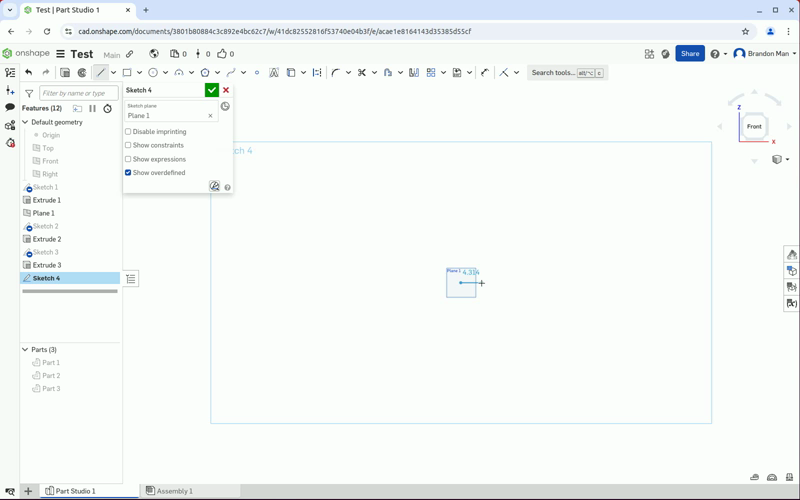
click(481, 282)
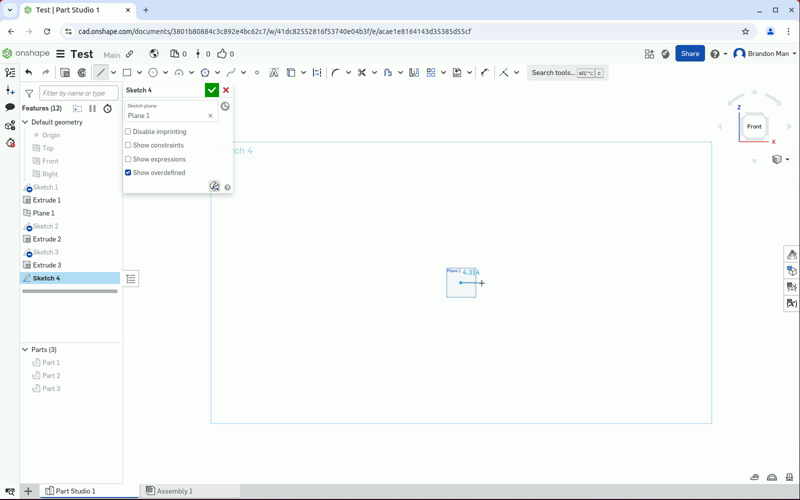
key_up(shift)
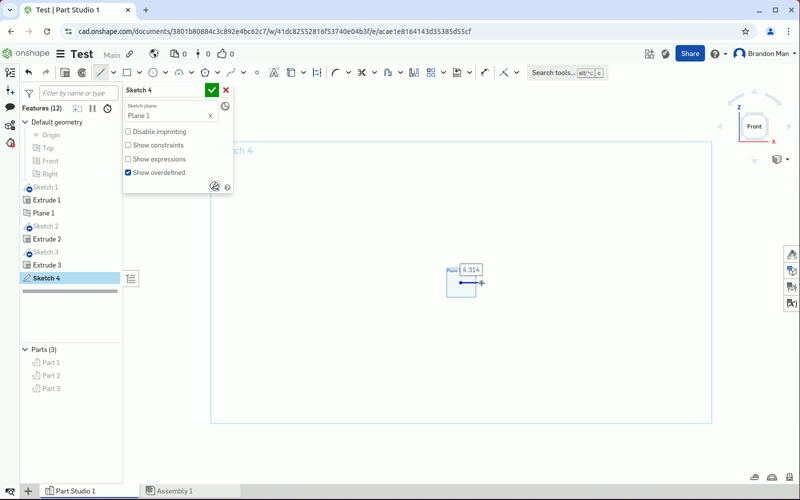
key_down(shift)
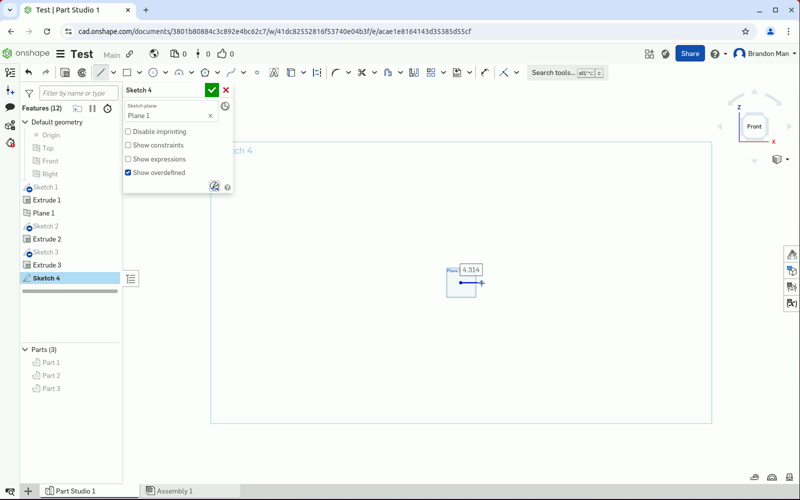
mouse_move(511, 282)
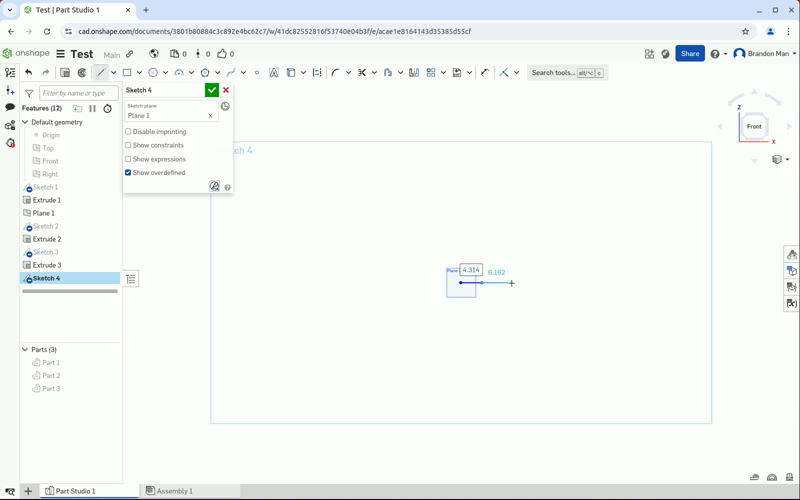
mouse_move(481, 274)
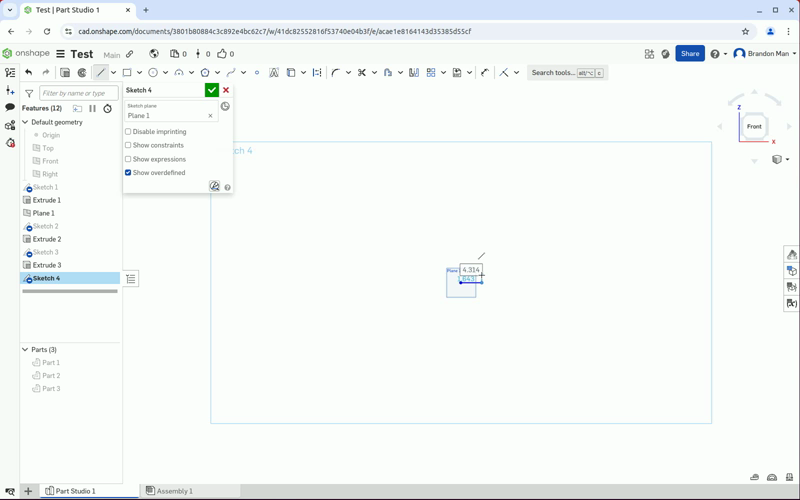
click(481, 274)
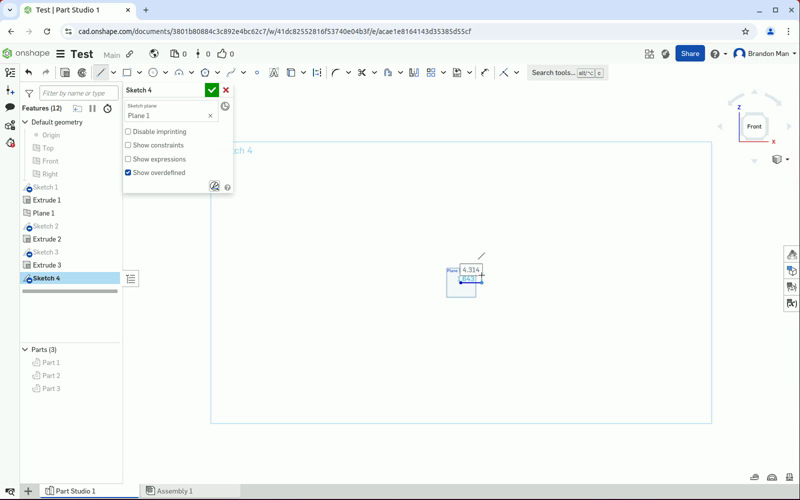
key_up(shift)
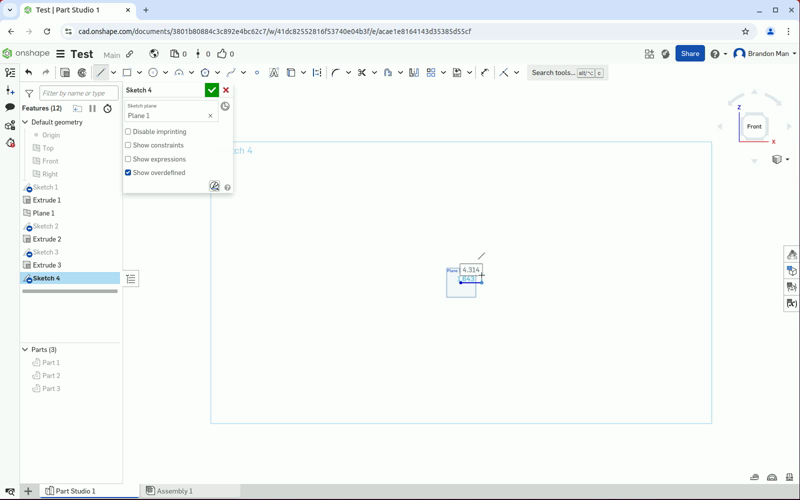
key_down(shift)
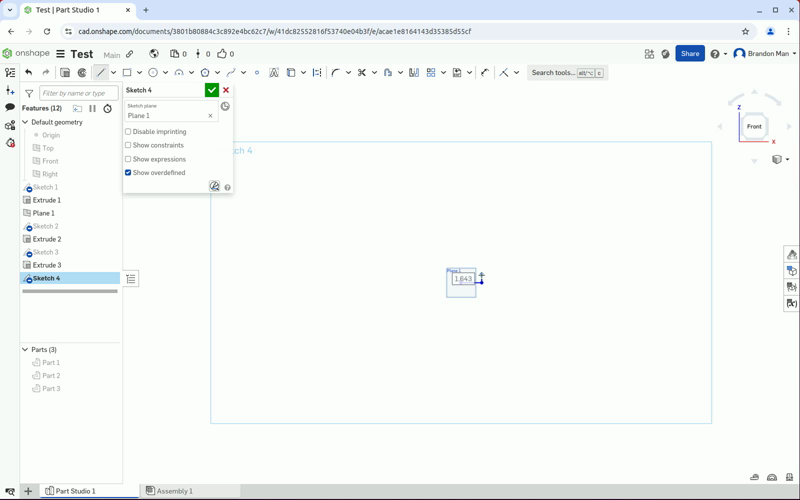
mouse_move(511, 274)
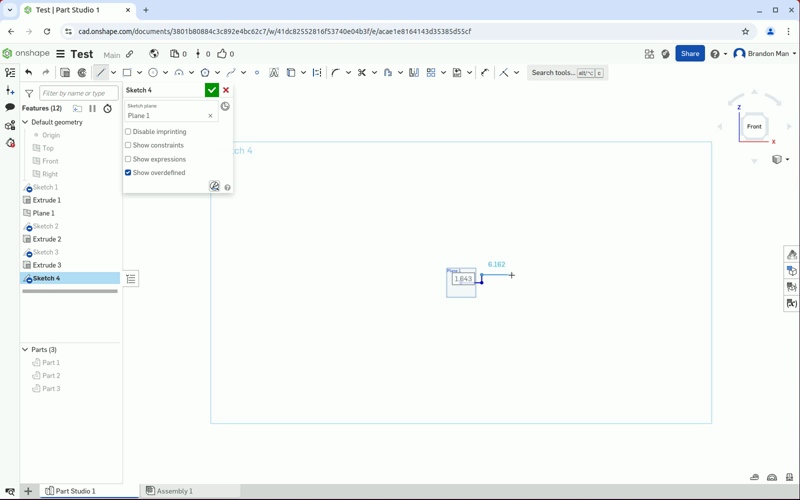
mouse_move(460, 274)
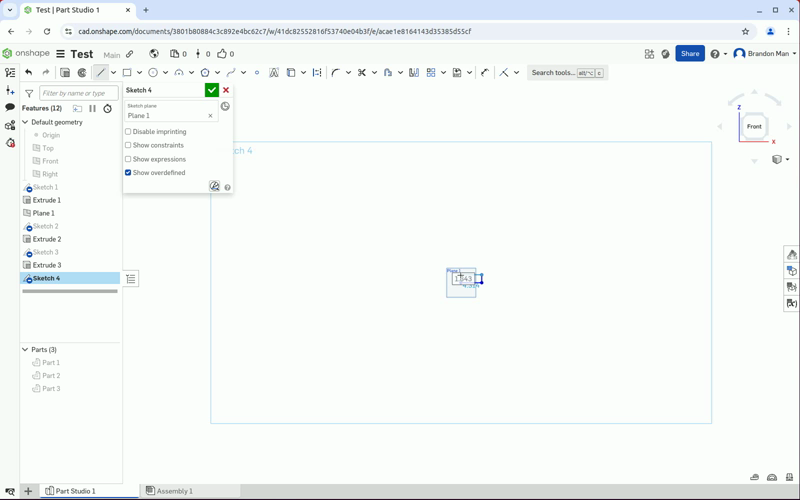
click(460, 274)
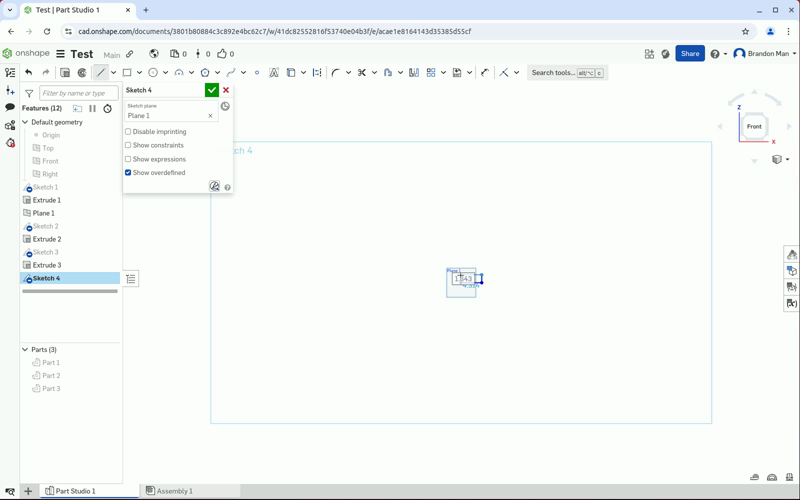
key_up(shift)
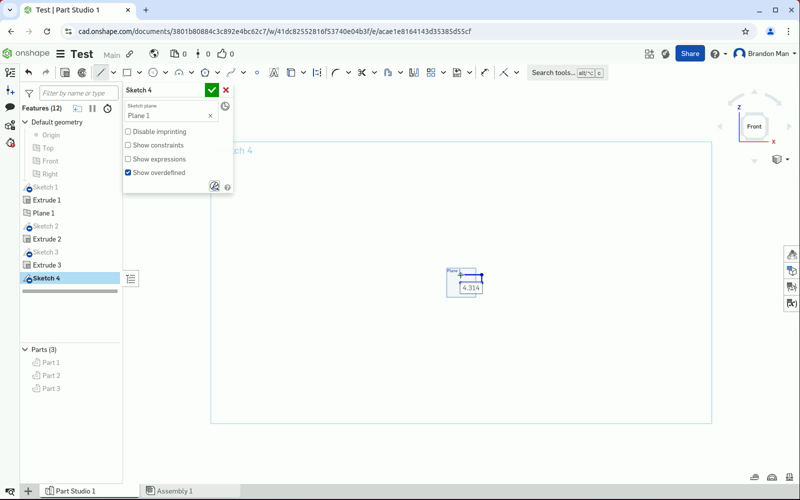
mouse_move(490, 274)
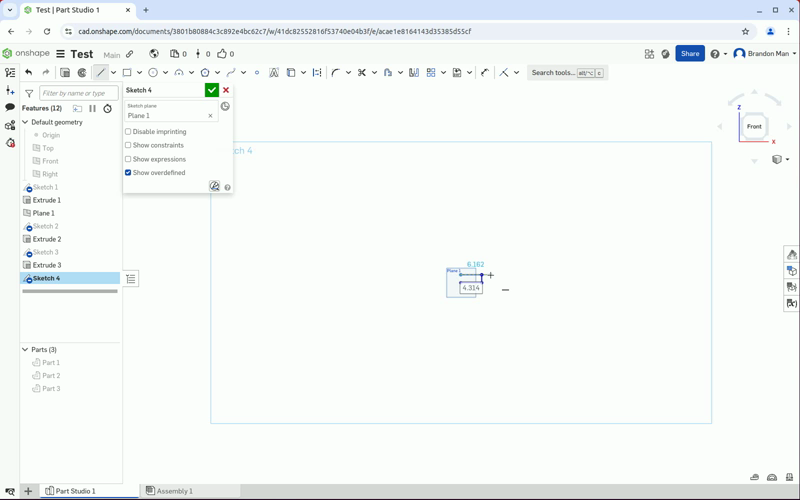
key_down(shift)
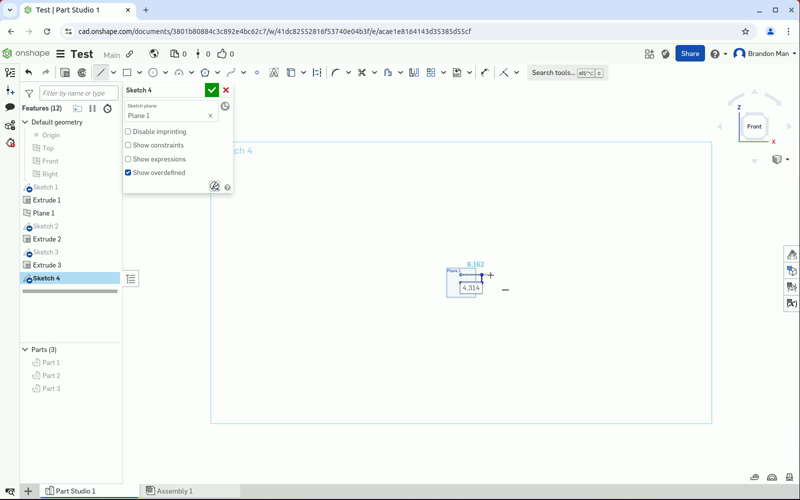
mouse_move(460, 282)
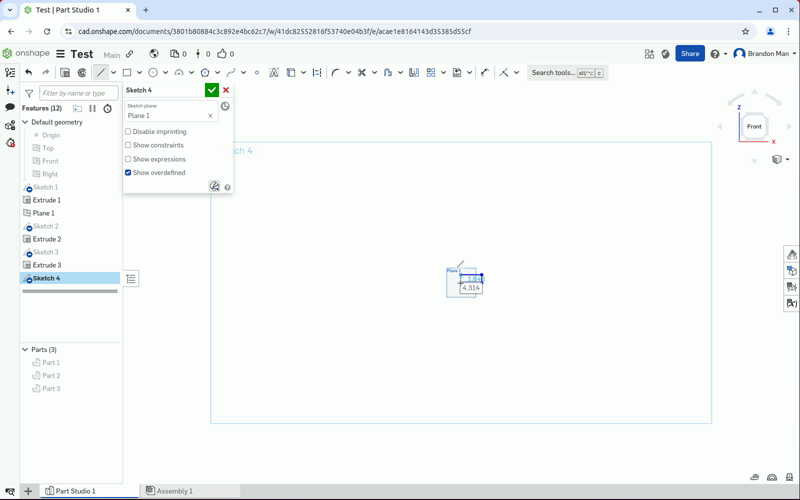
key_up(shift)
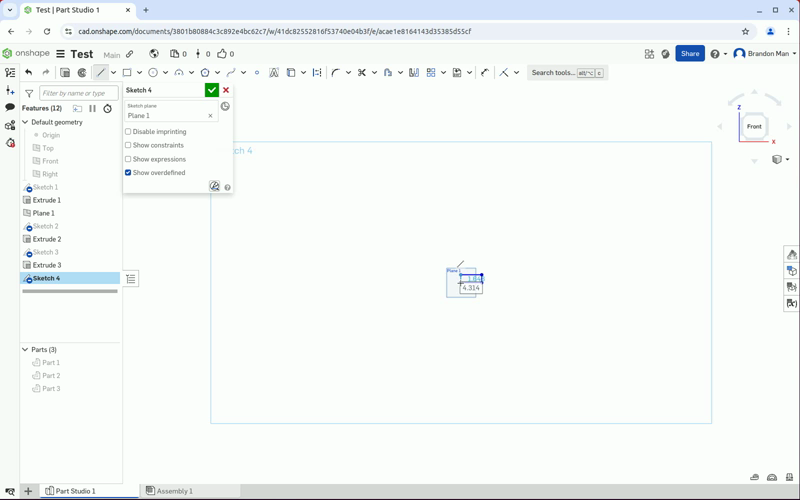
click(460, 282)
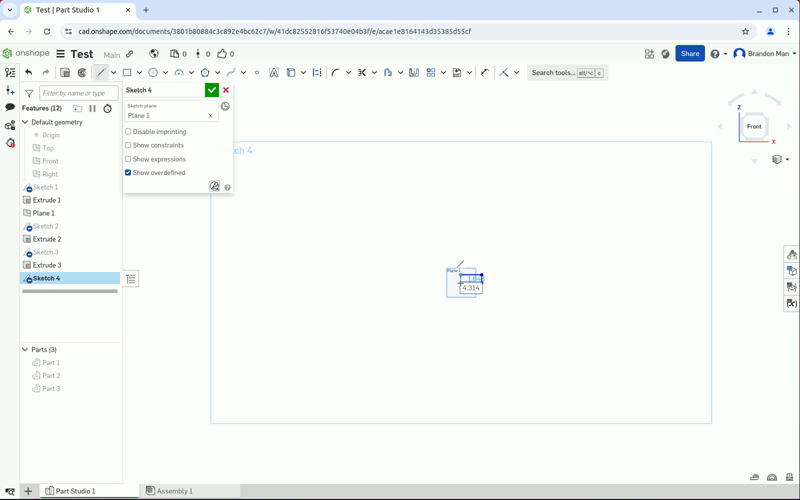
key(esc)
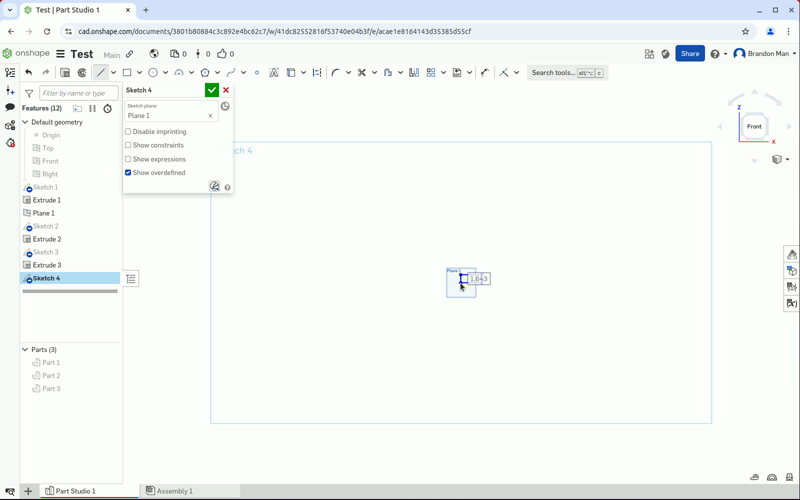
mouse_move(464, 275)
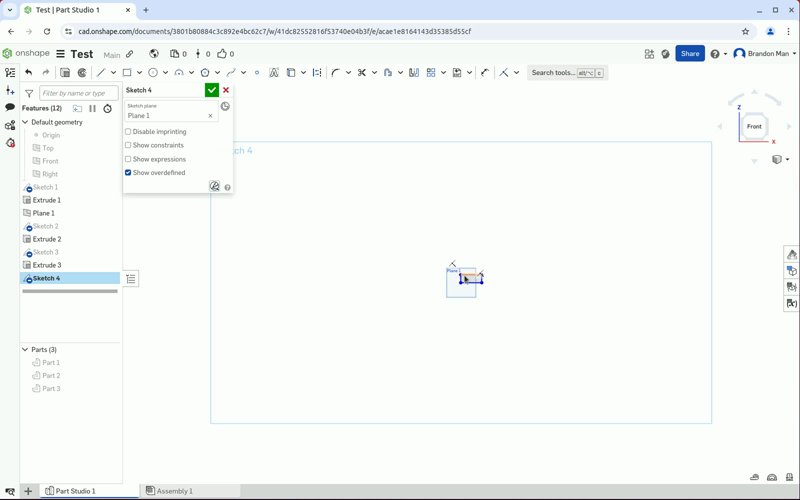
scroll(6)
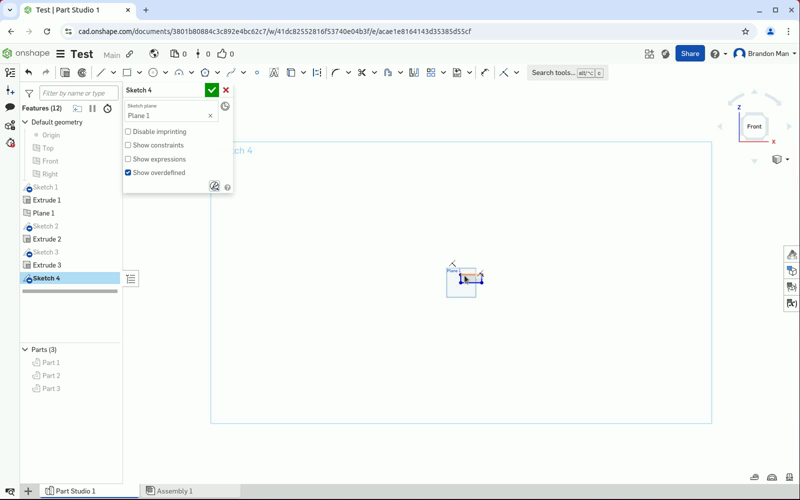
scroll(6)
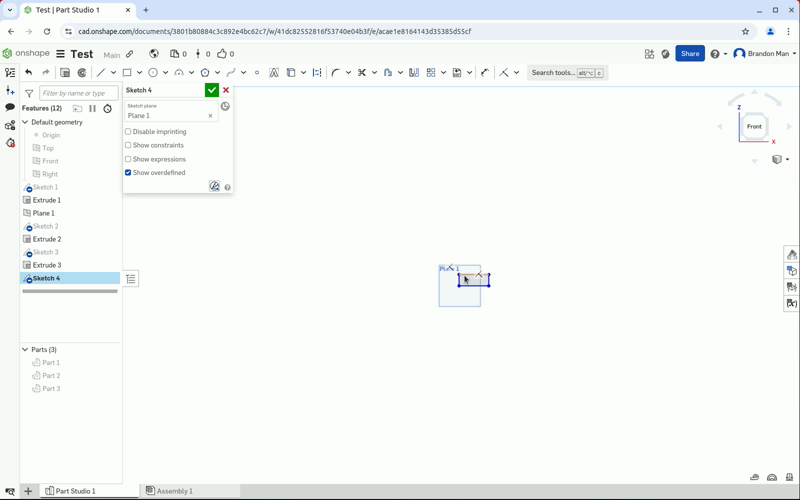
scroll(6)
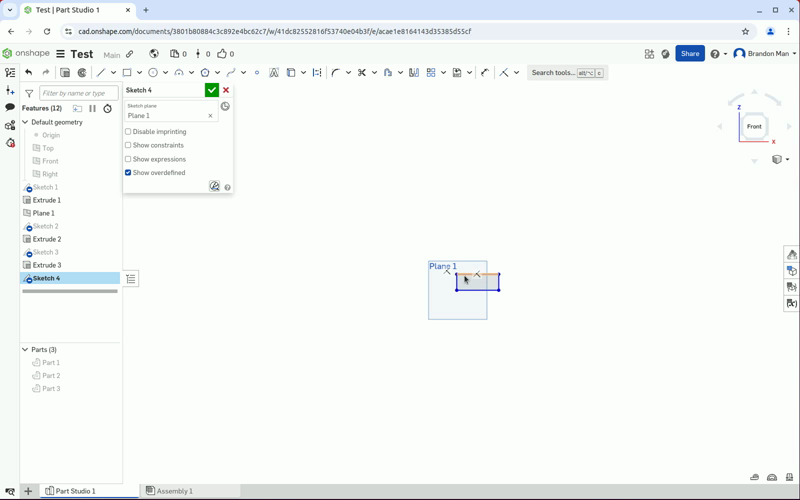
scroll(6)
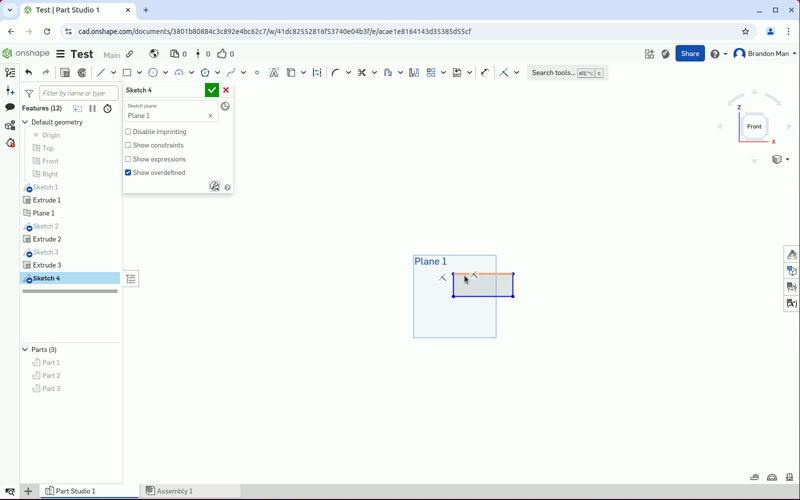
scroll(6)
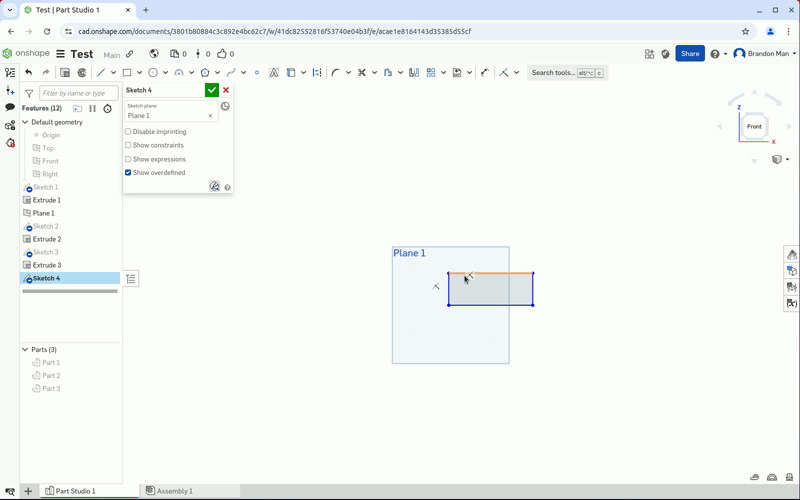
scroll(6)
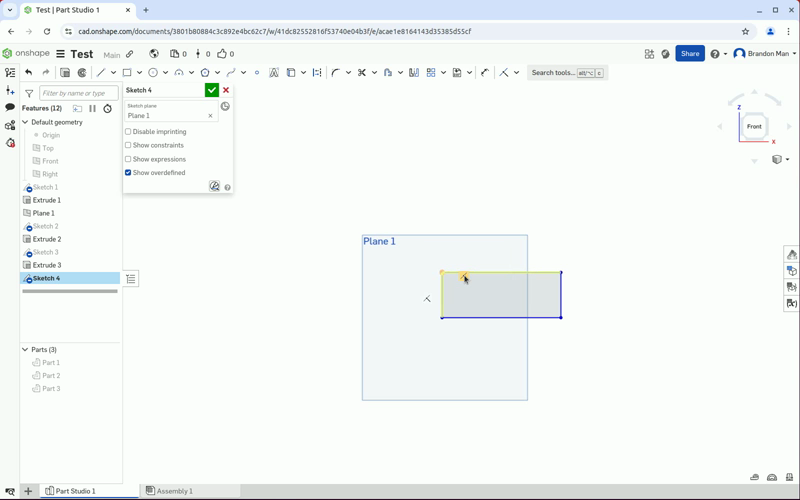
scroll(6)
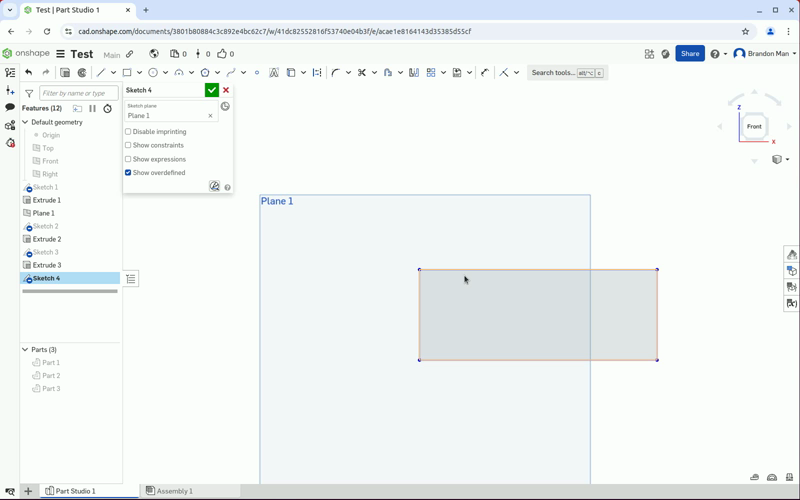
click(464, 275)
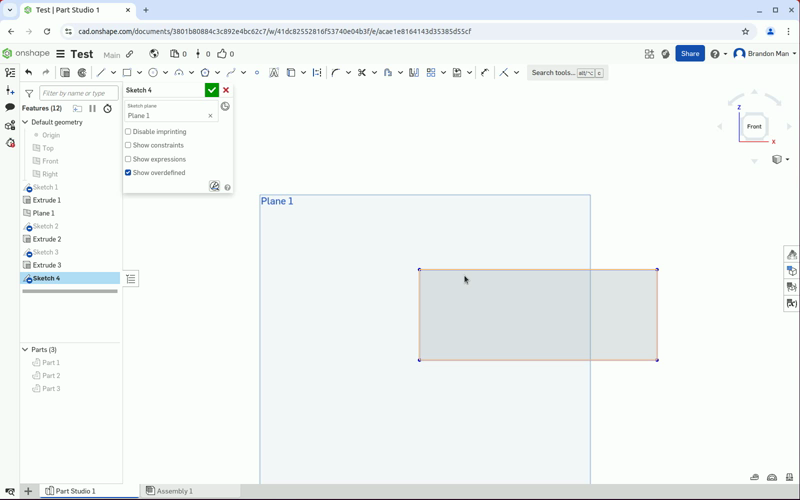
scroll(-6)
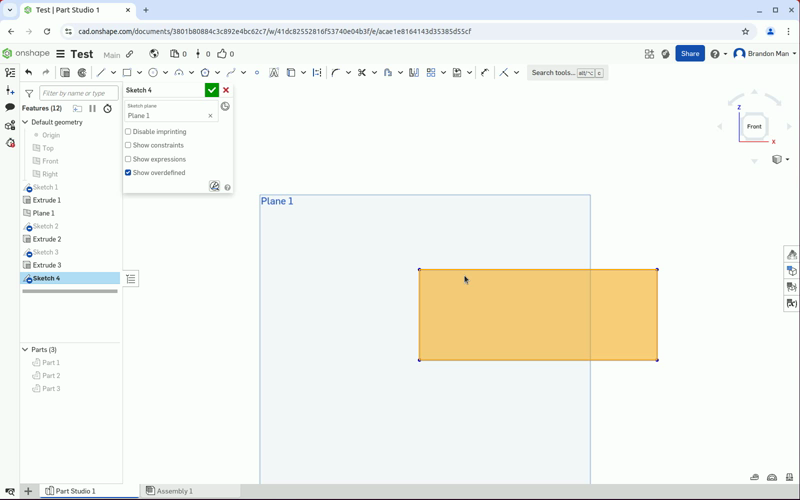
scroll(-6)
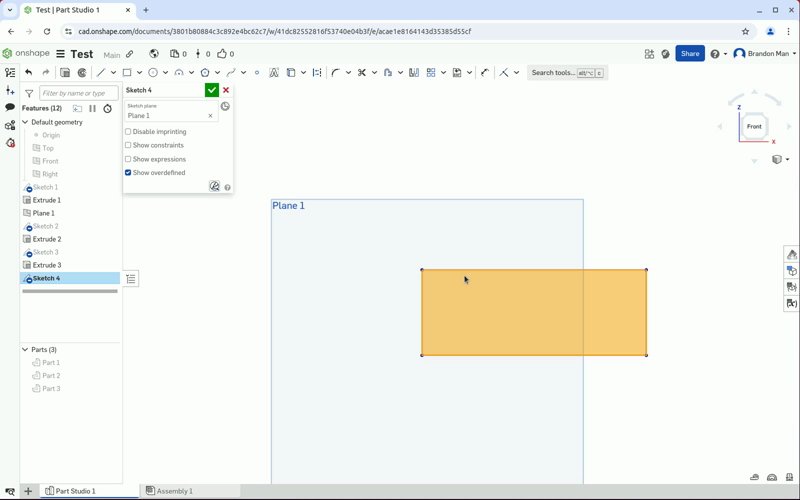
scroll(-6)
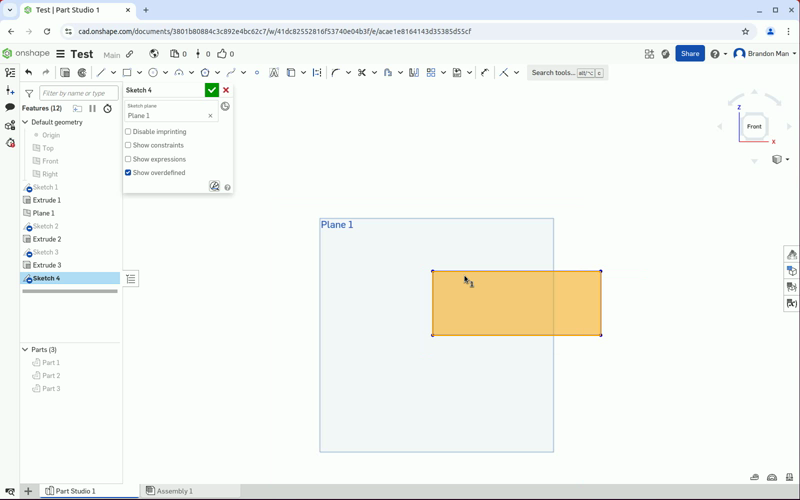
scroll(-6)
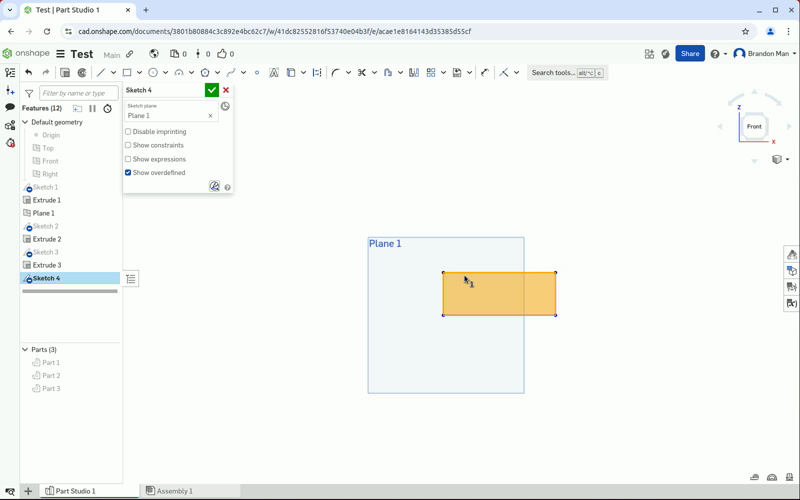
scroll(-6)
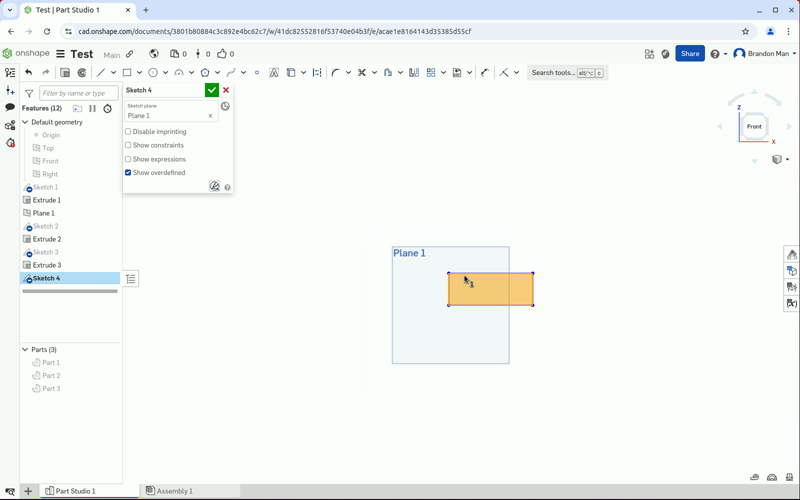
scroll(-6)
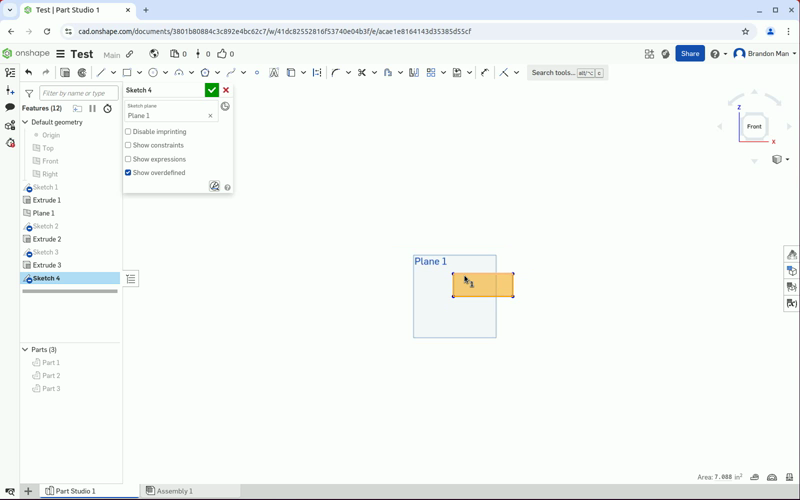
scroll(-6)
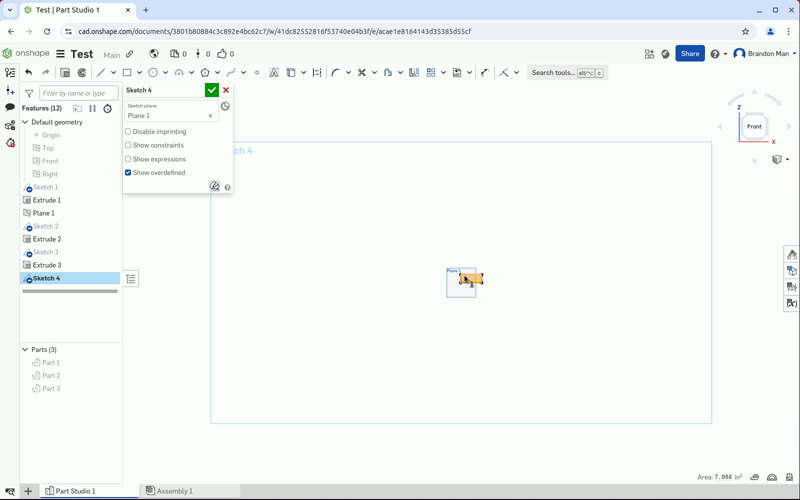
mouse_move(73, 352)
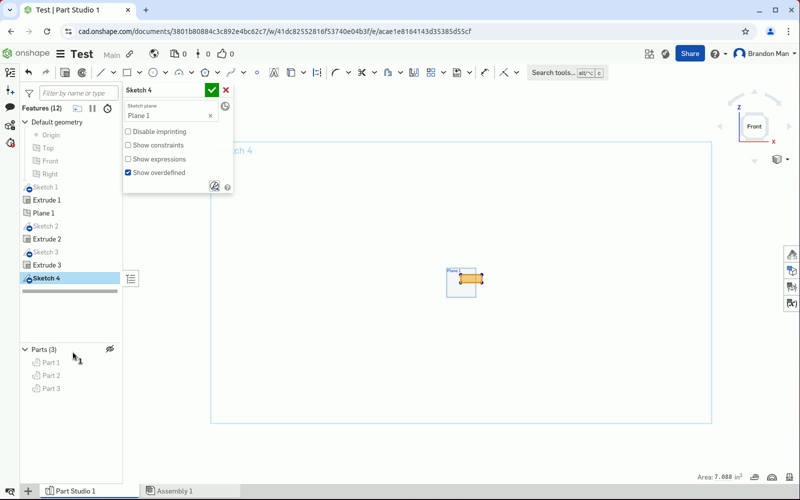
key(shift+y)
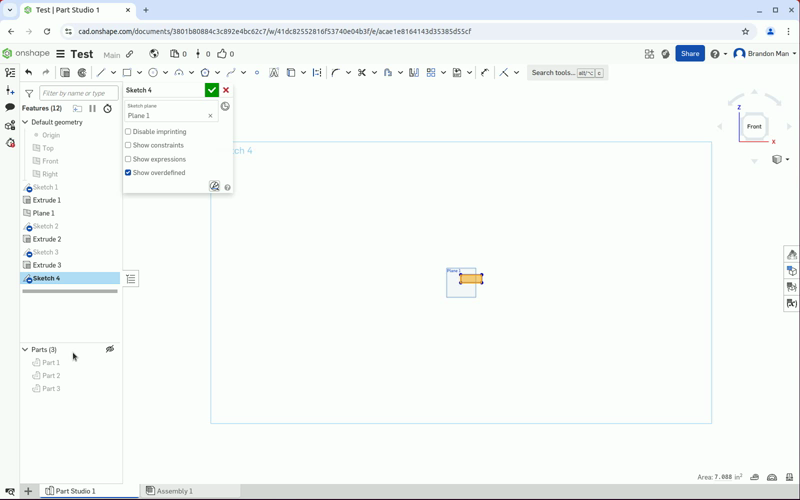
key(shift+e)
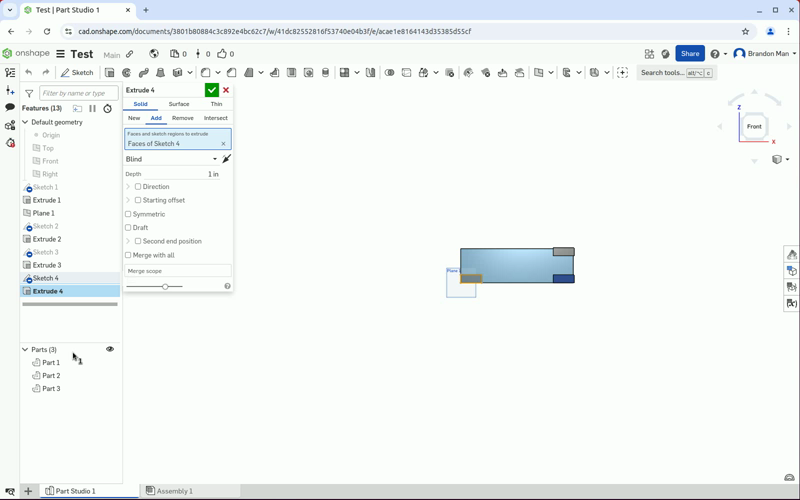
mouse_move(143, 106)
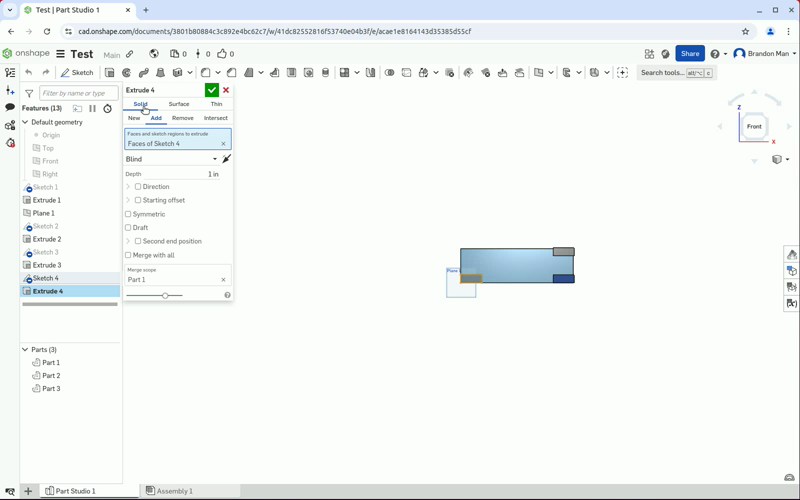
click(143, 106)
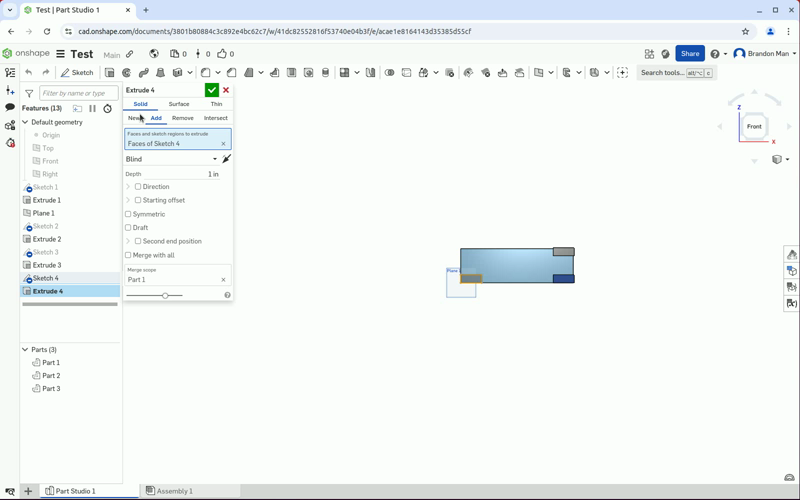
mouse_move(137, 120)
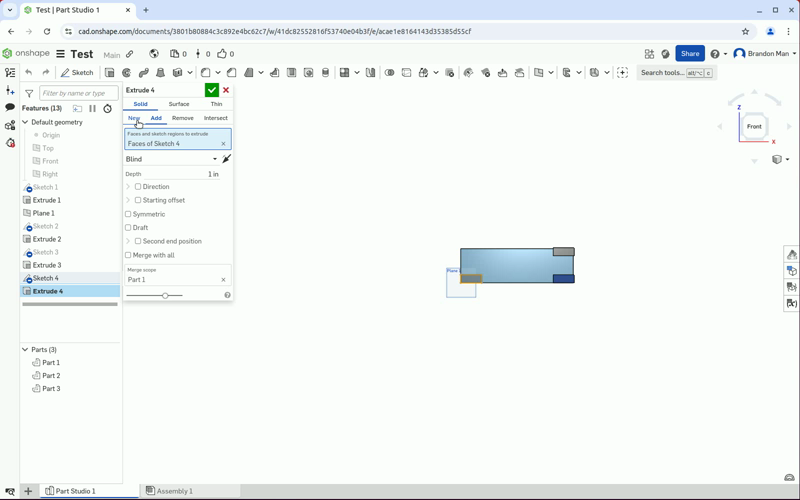
click(137, 120)
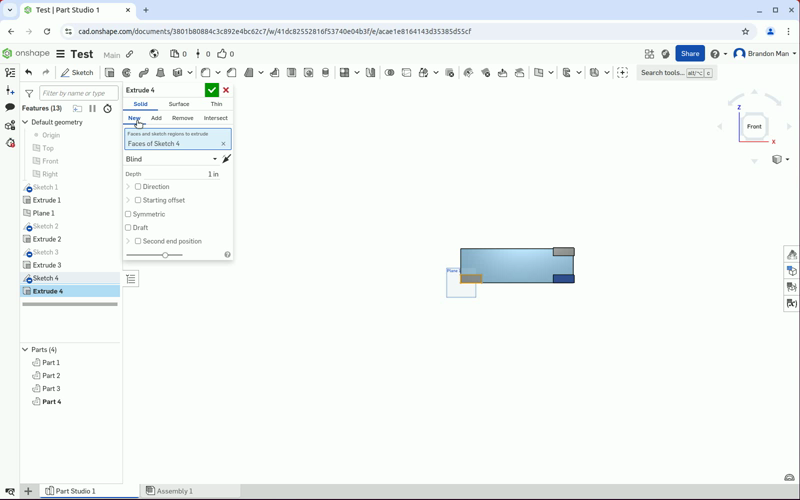
key(tab, 4)
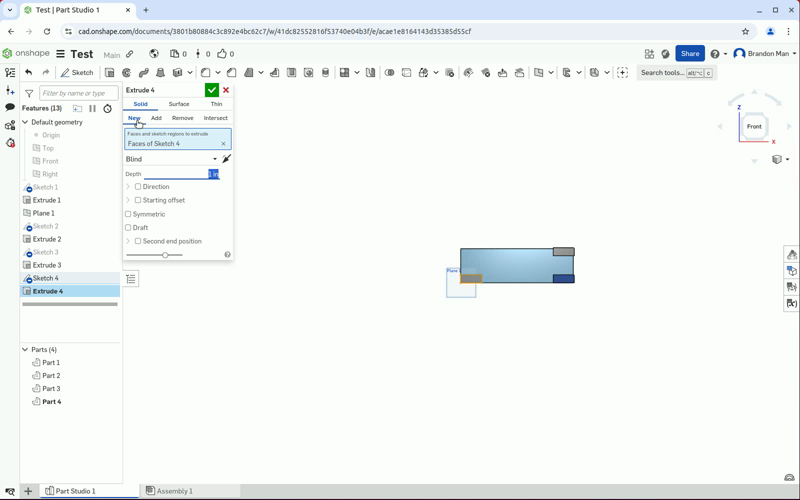
text(9.869)
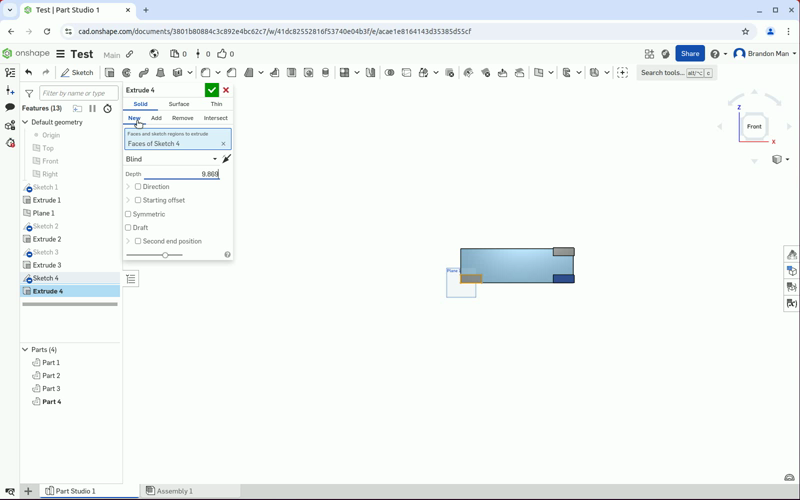
key(enter)
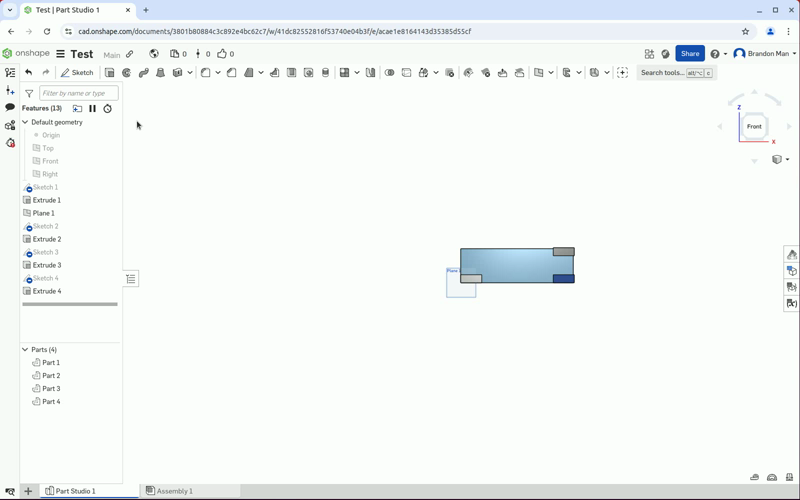
key(shift+h)
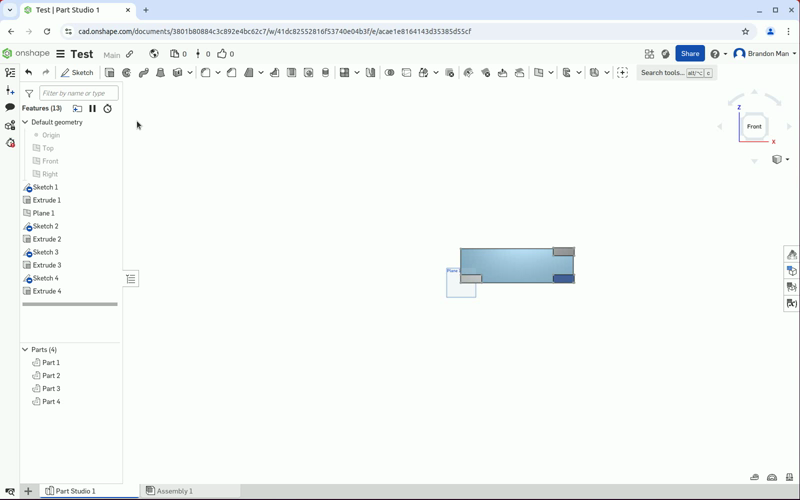
key(shift+h)
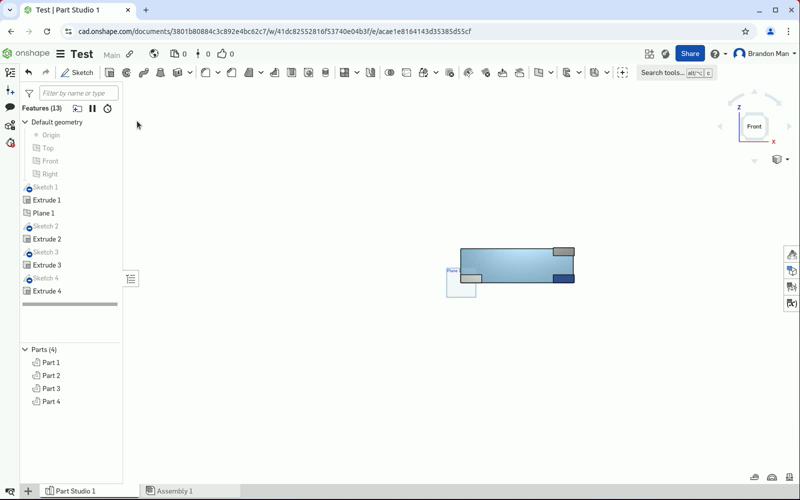
mouse_move(73, 189)
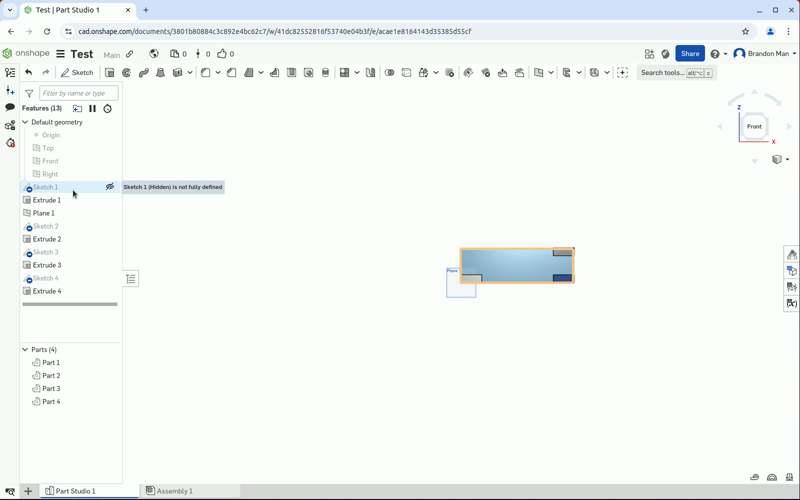
click(73, 189)
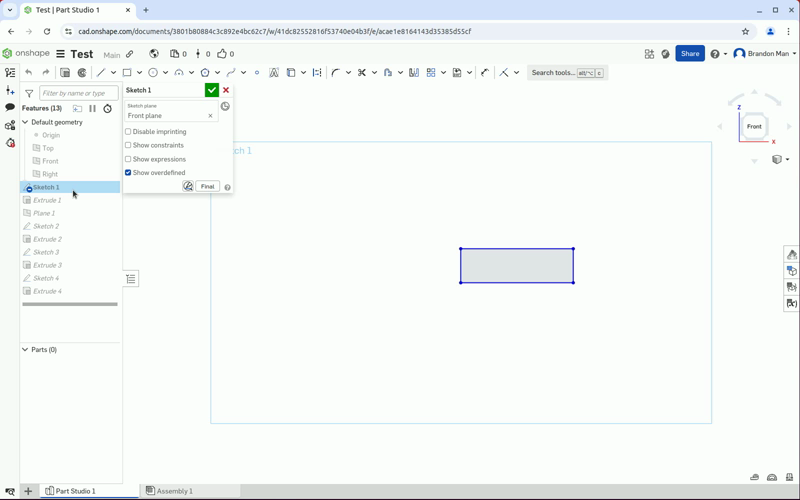
mouse_move(229, 92)
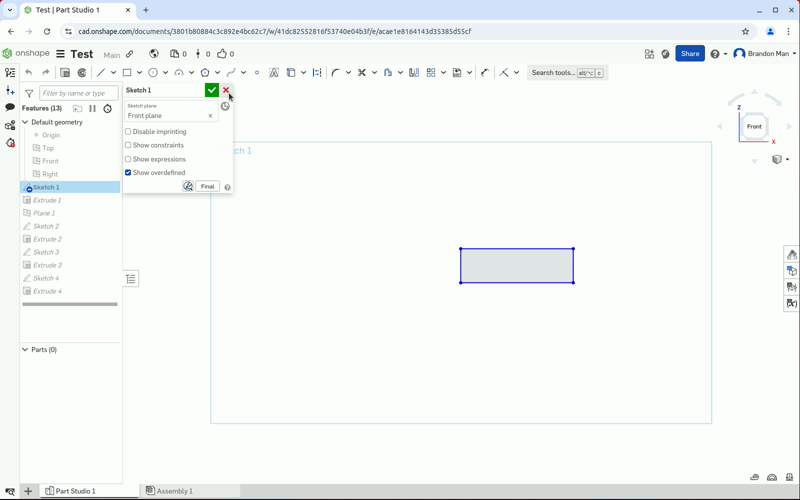
click(229, 92)
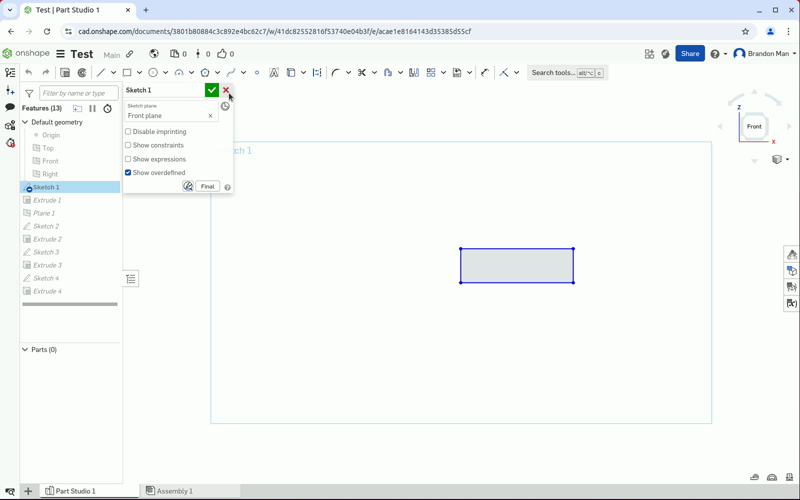
key(shift+s)
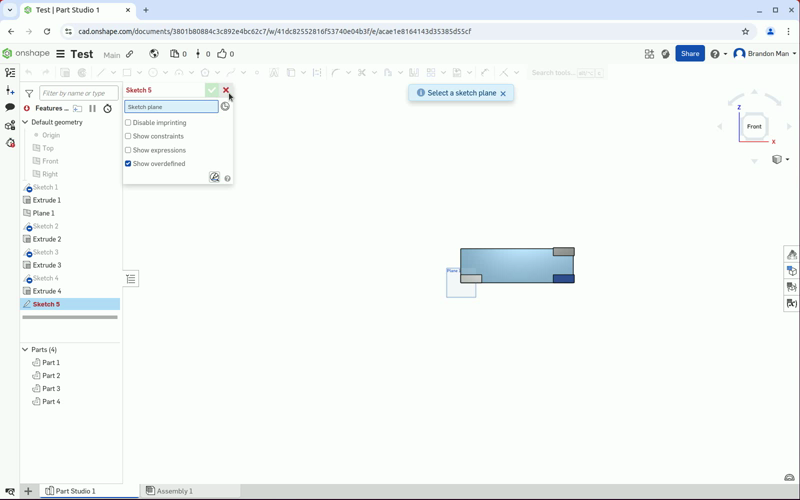
mouse_move(73, 215)
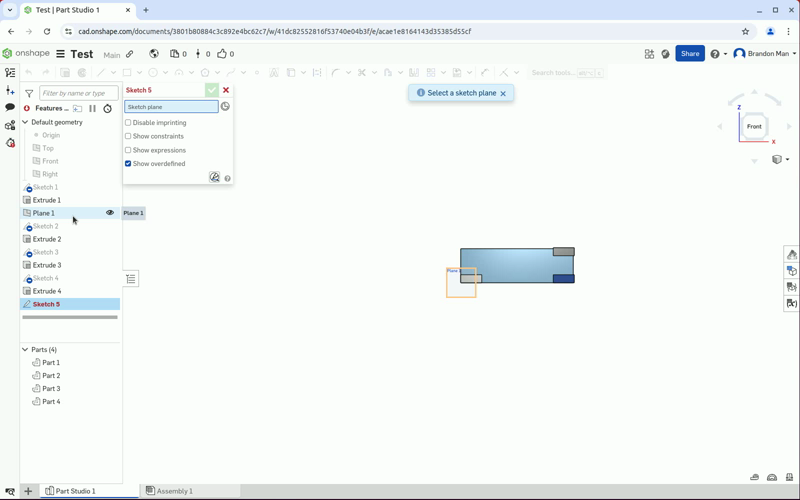
click(73, 215)
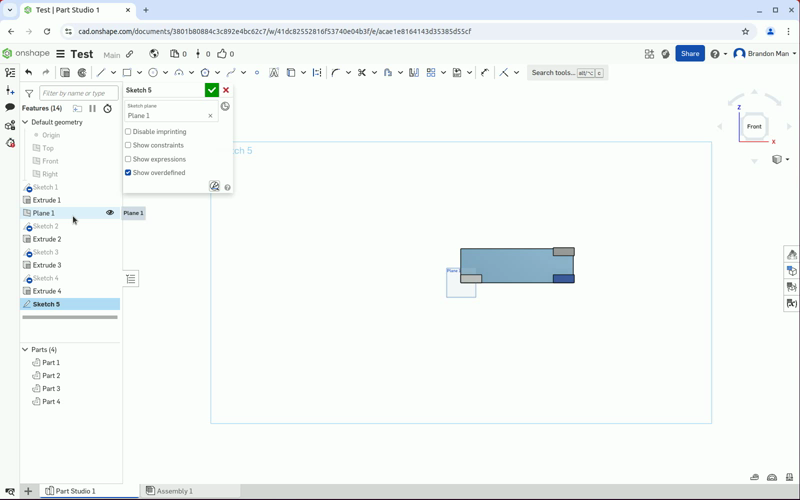
mouse_move(73, 352)
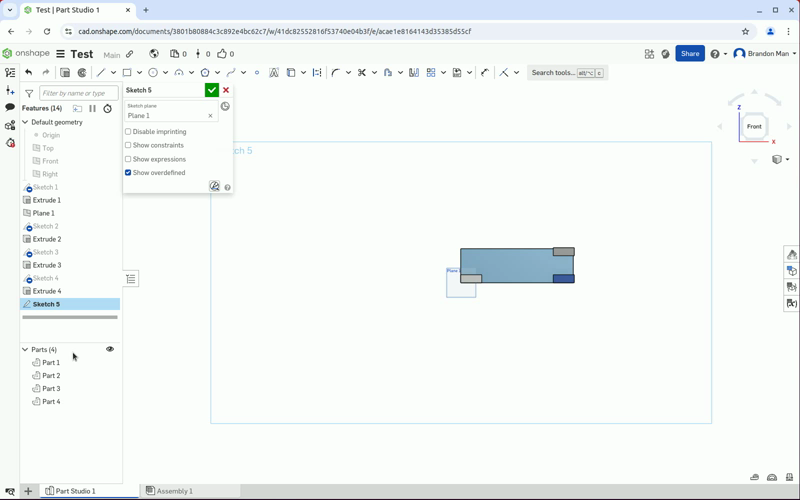
key(y)
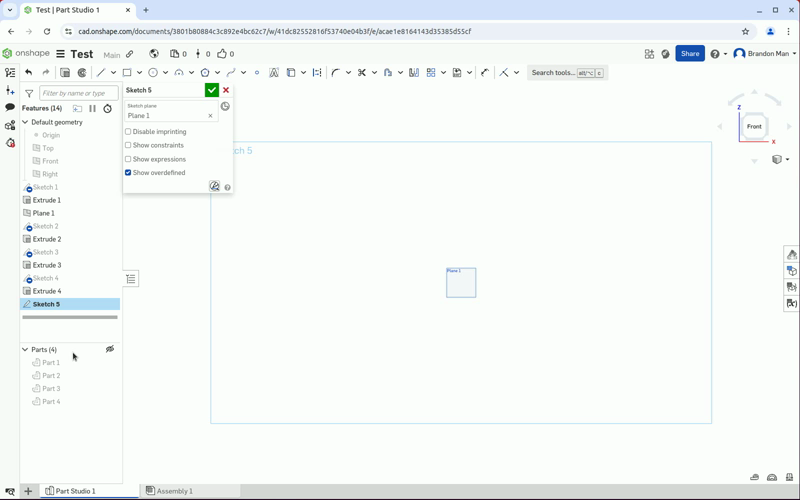
key(l)
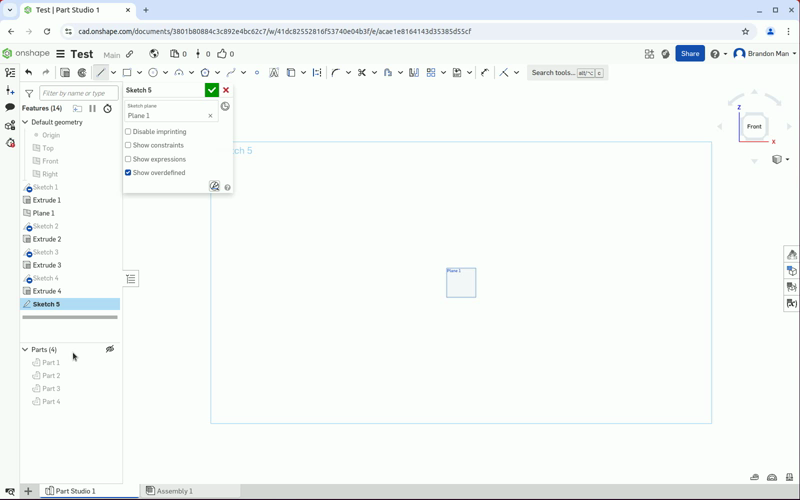
key_down(shift)
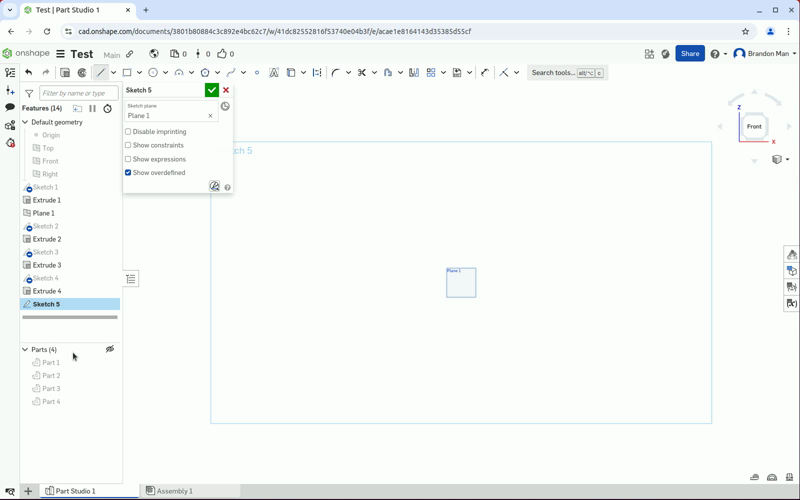
mouse_move(460, 255)
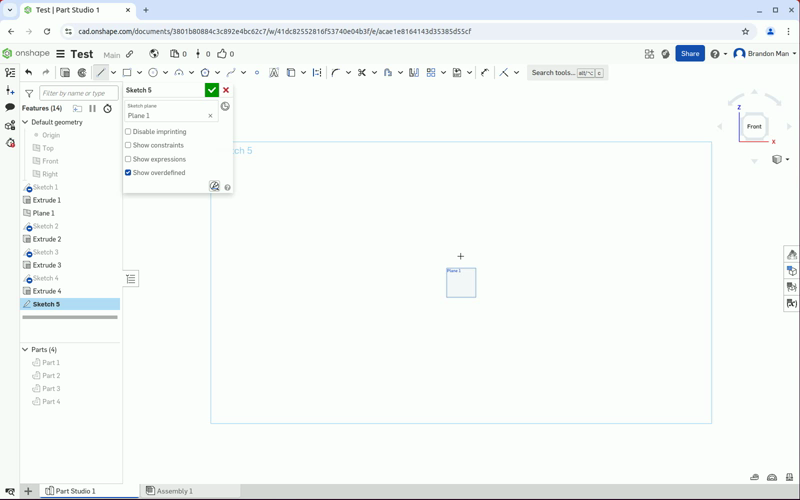
click(460, 255)
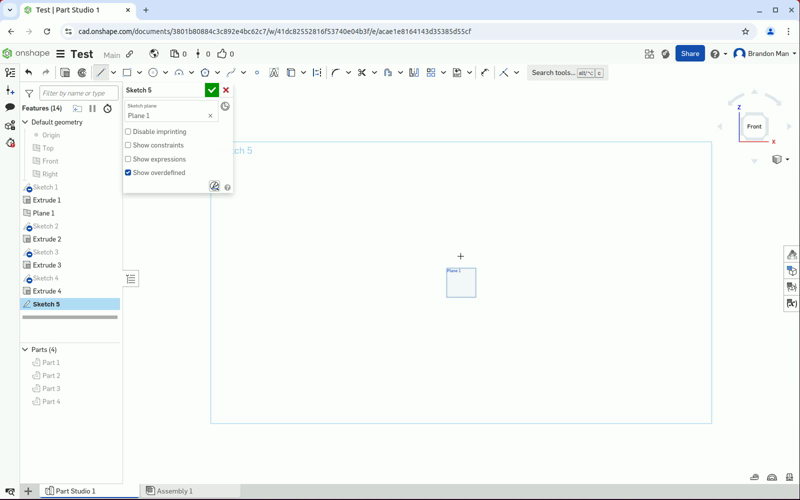
key_up(shift)
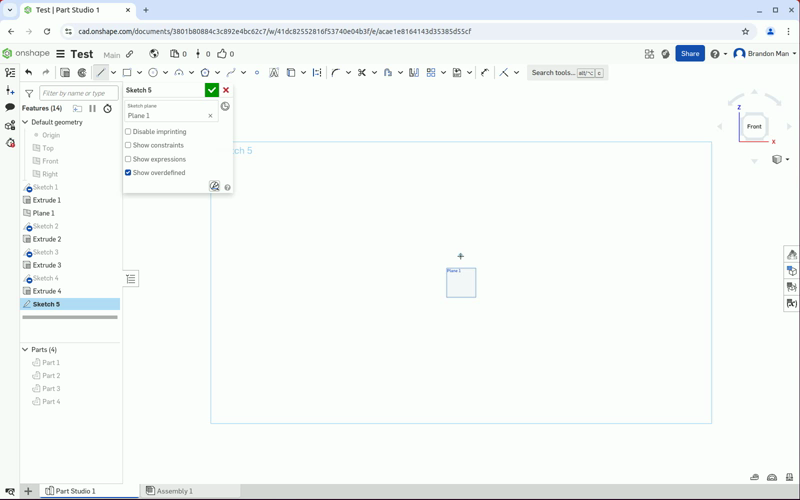
key_down(shift)
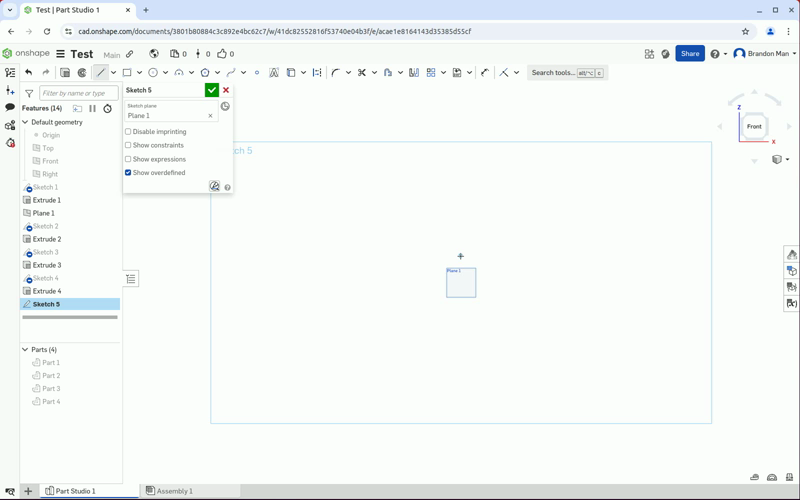
mouse_move(490, 255)
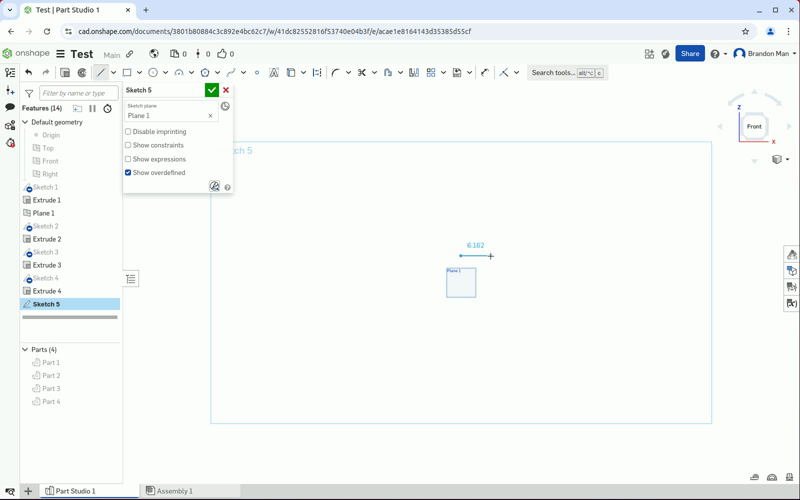
mouse_move(481, 255)
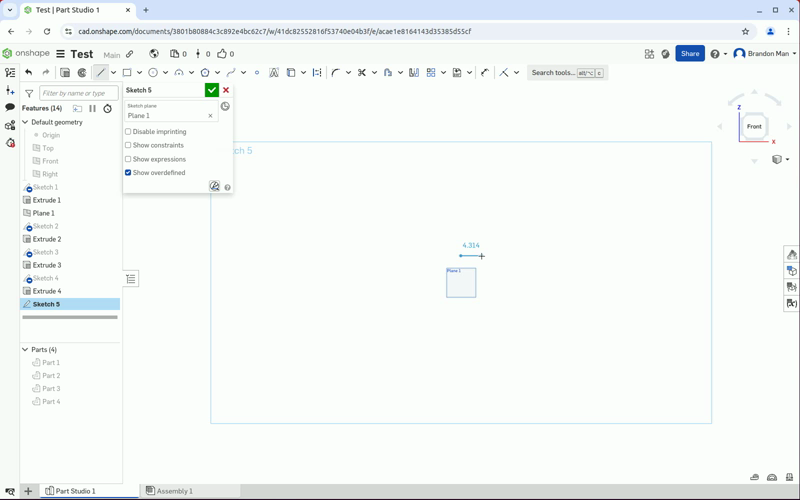
click(481, 255)
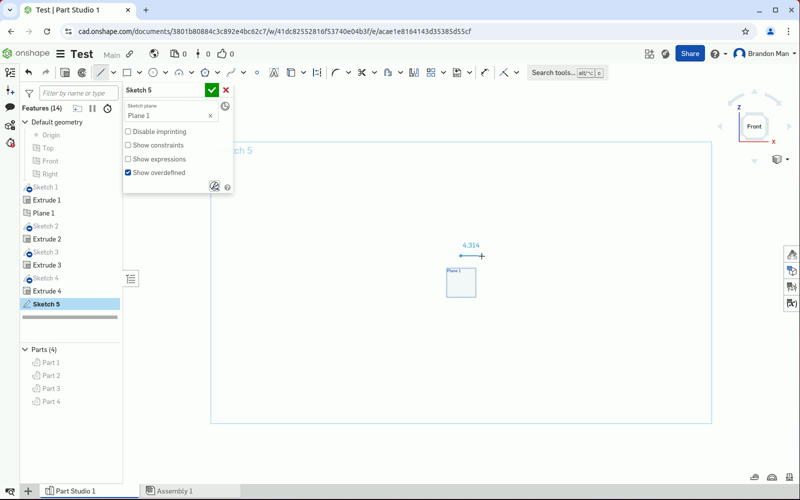
key_up(shift)
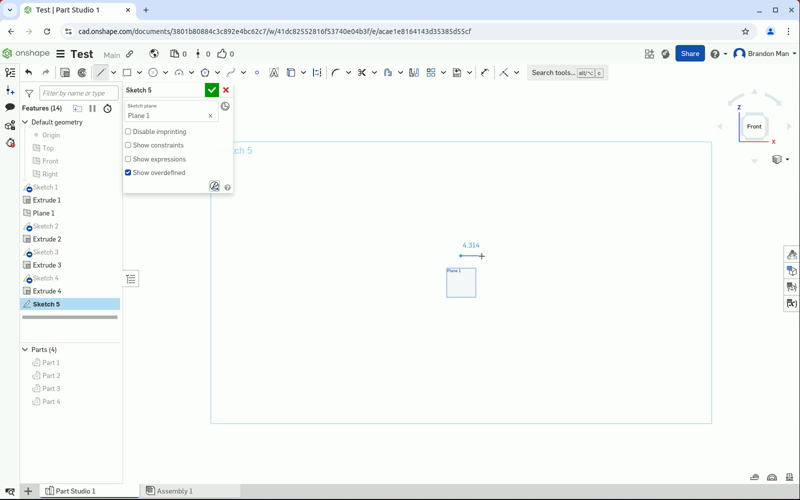
key_down(shift)
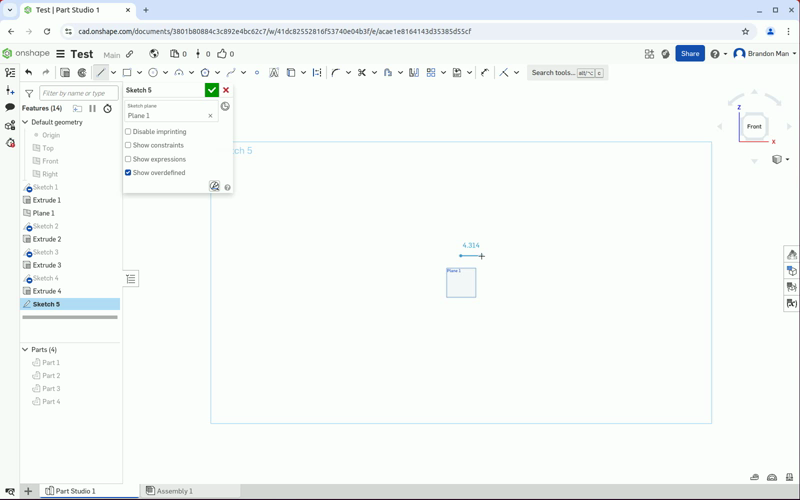
mouse_move(511, 255)
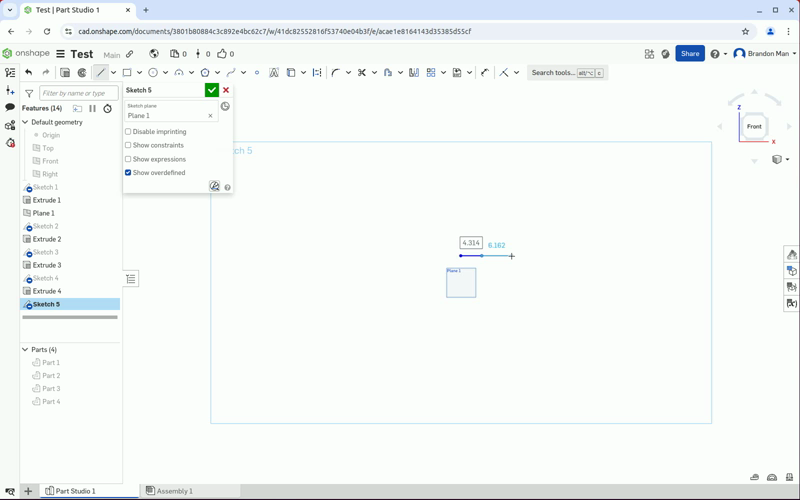
mouse_move(481, 247)
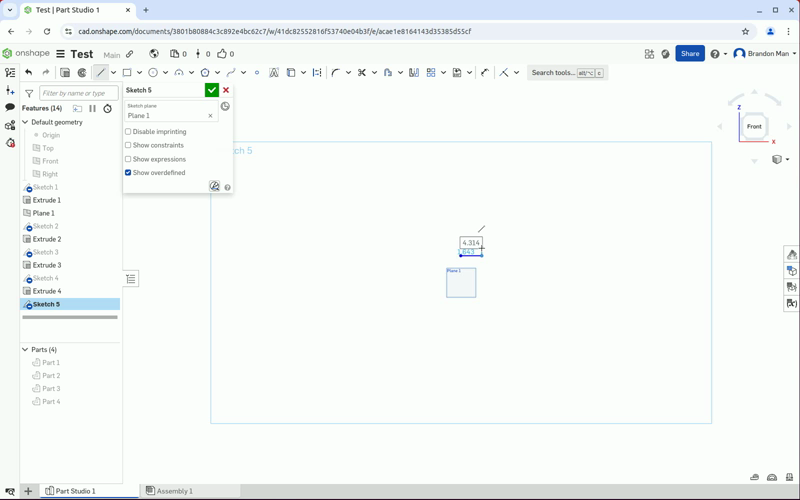
click(481, 247)
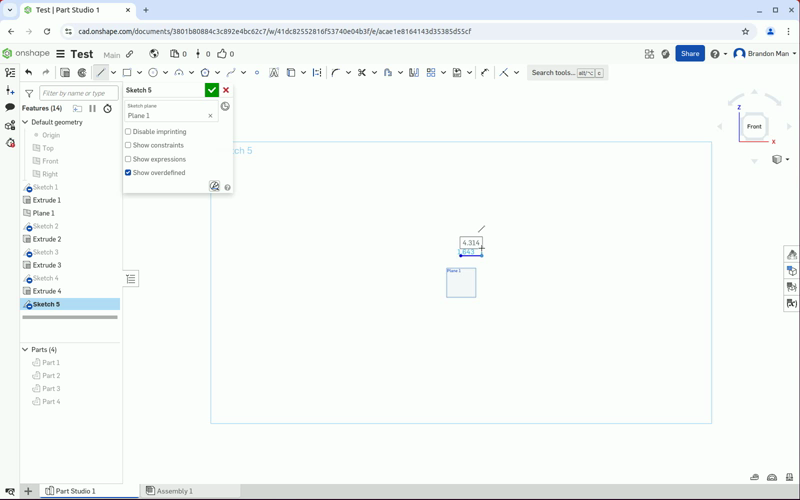
key_up(shift)
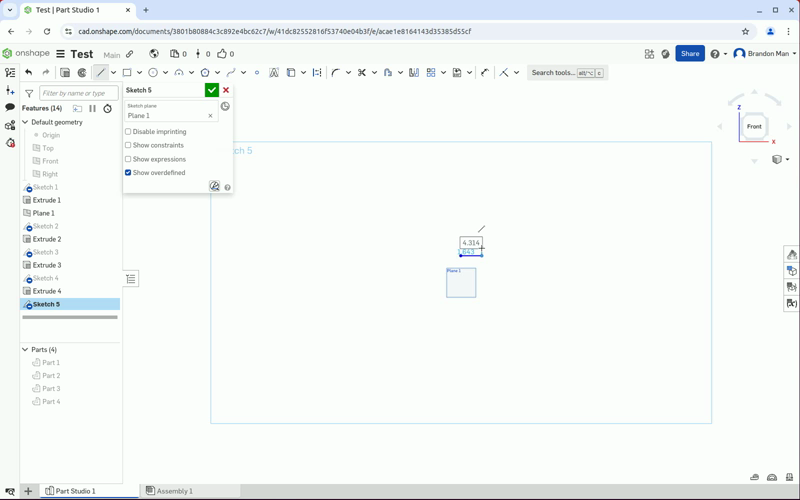
key_down(shift)
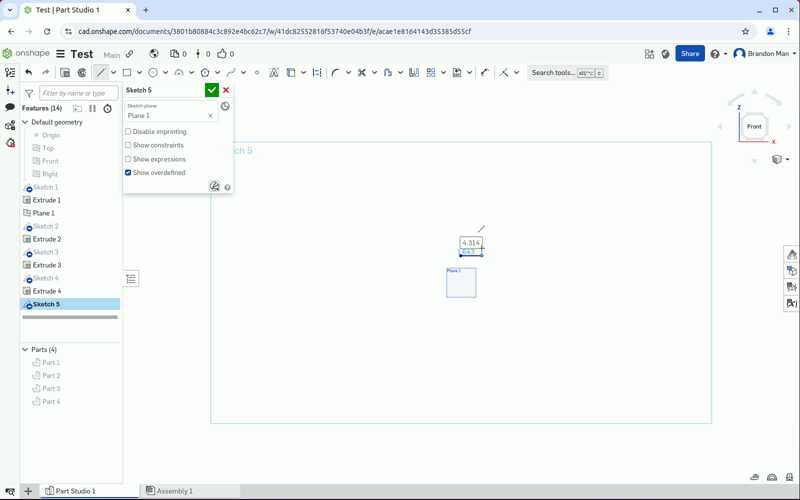
mouse_move(511, 247)
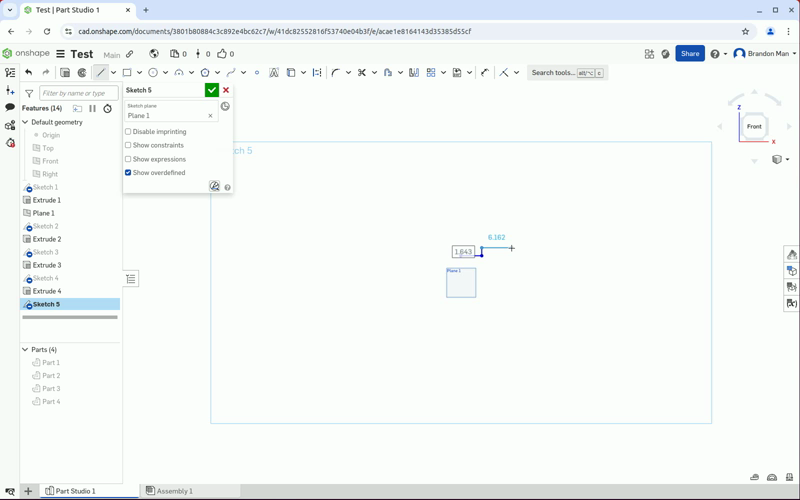
mouse_move(460, 247)
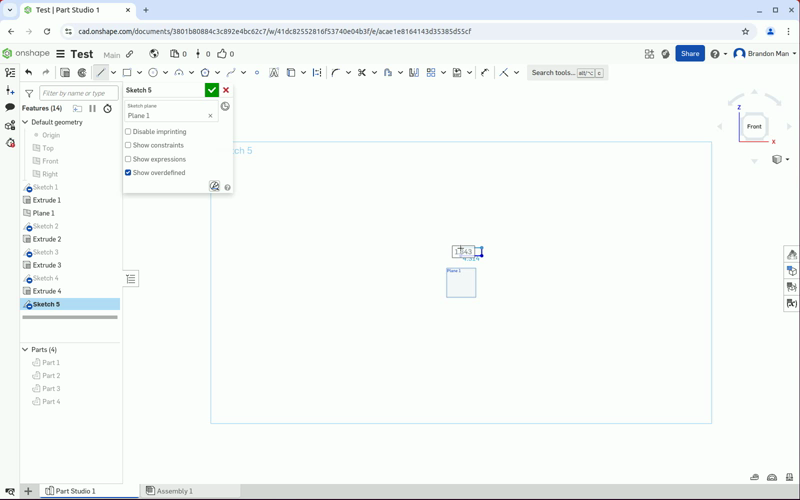
click(460, 247)
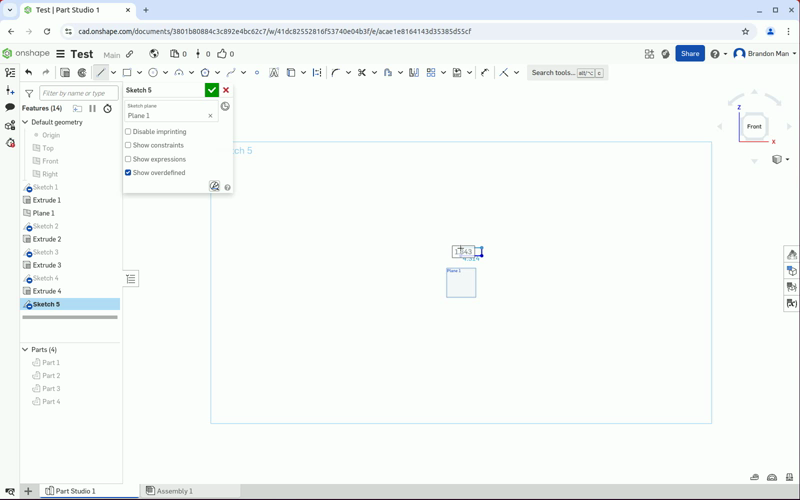
key_up(shift)
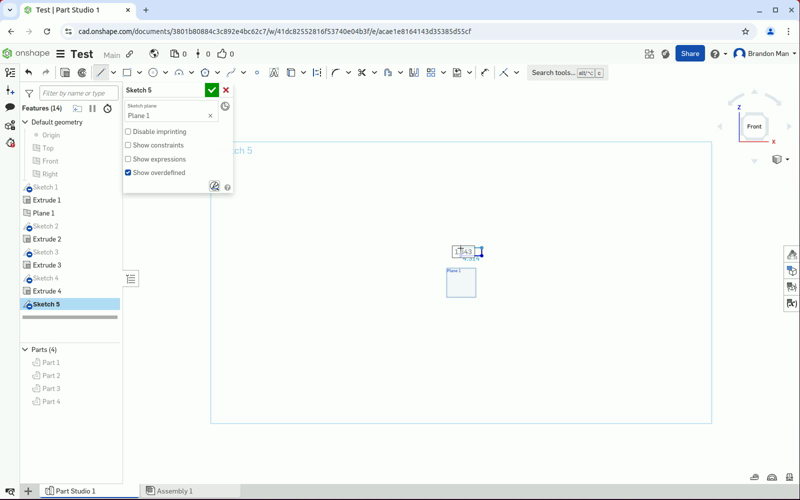
mouse_move(490, 247)
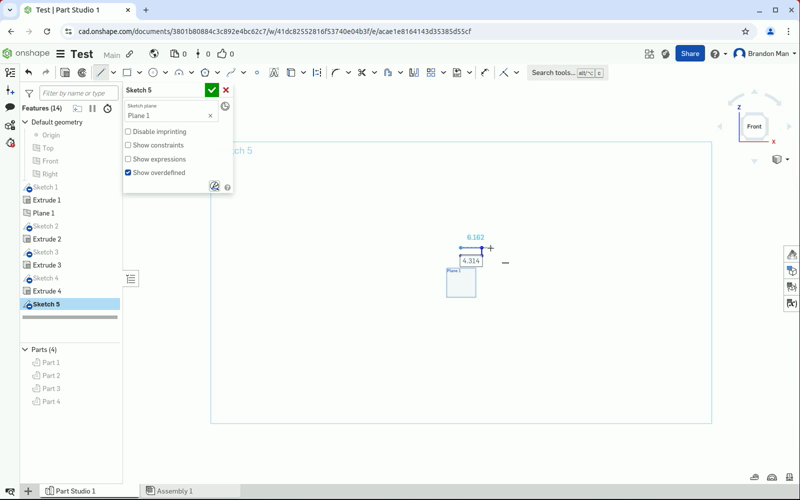
key_down(shift)
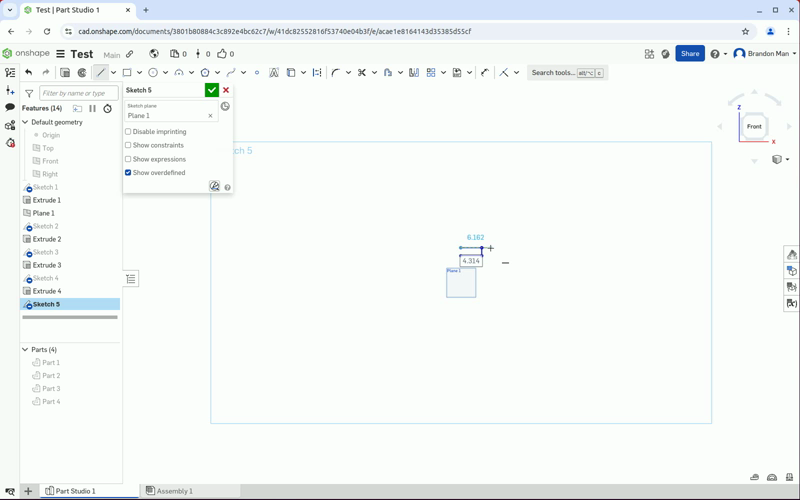
mouse_move(460, 255)
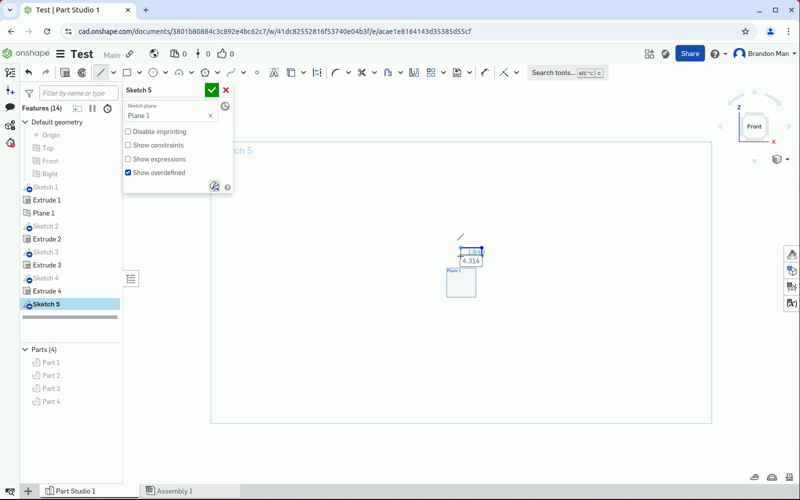
key_up(shift)
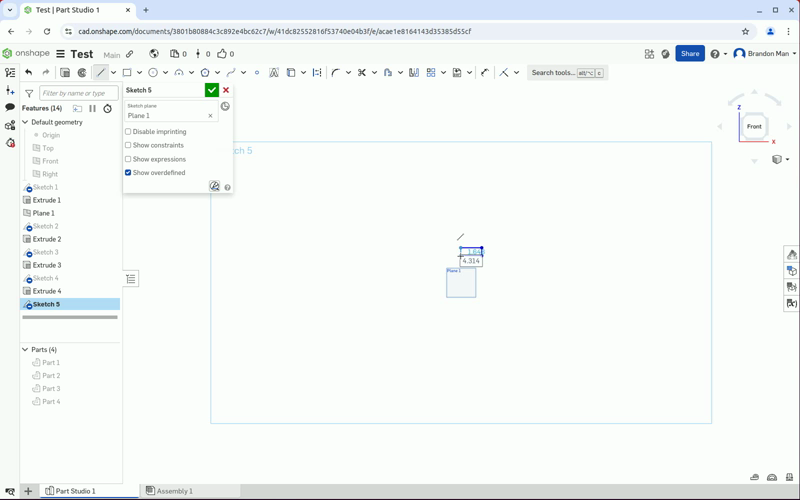
click(460, 255)
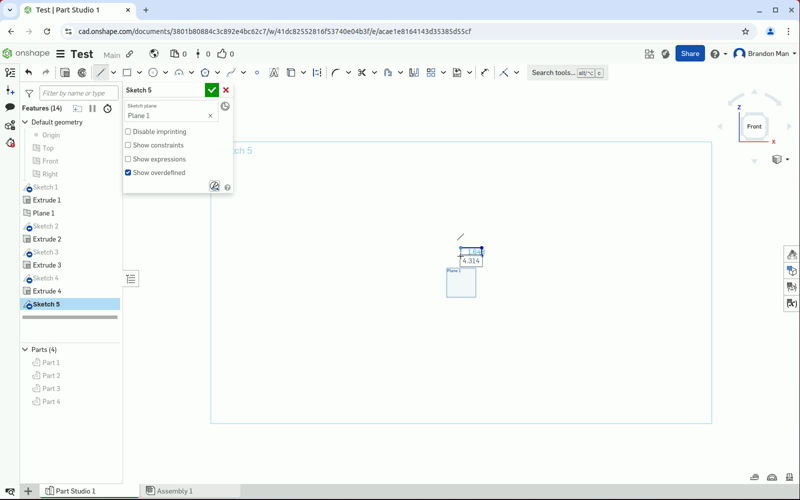
key(esc)
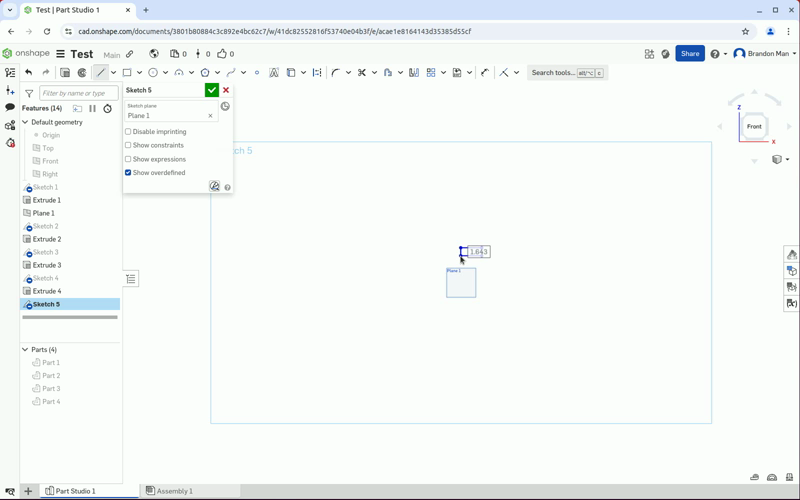
mouse_move(462, 252)
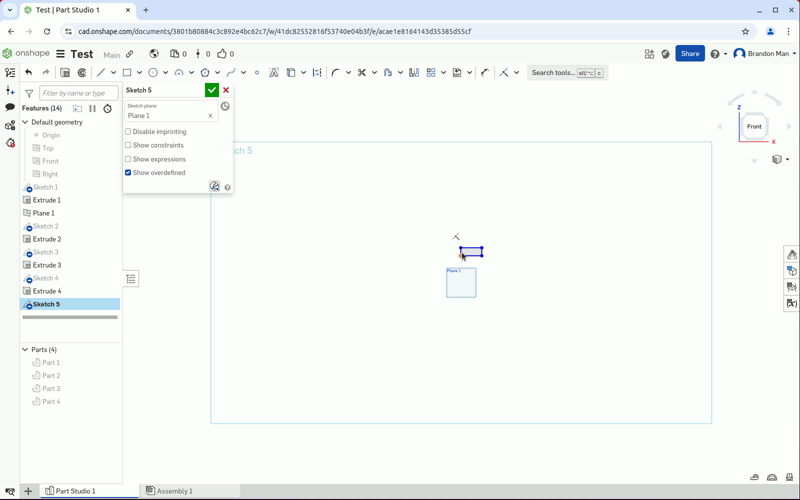
scroll(6)
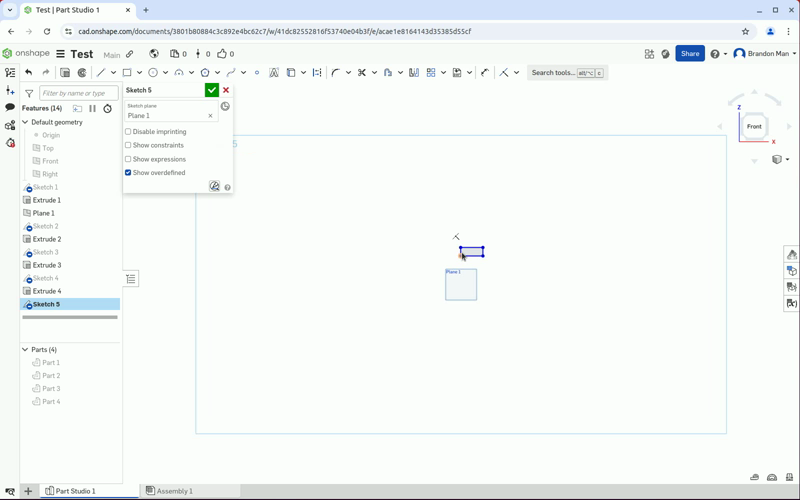
scroll(6)
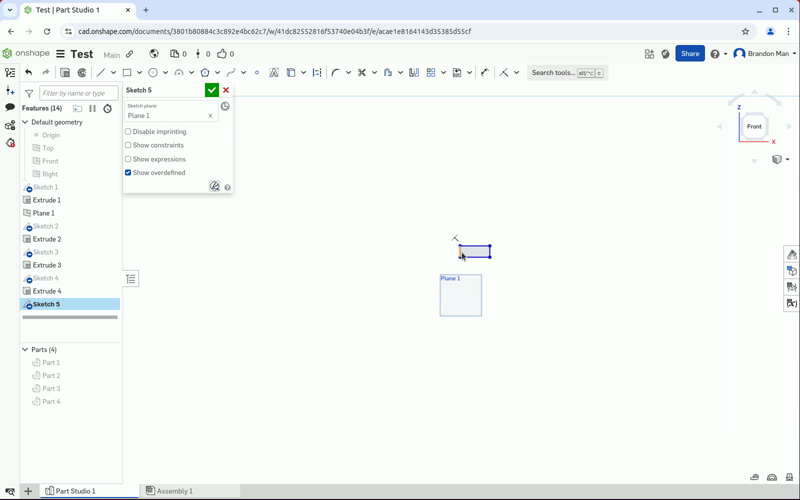
scroll(6)
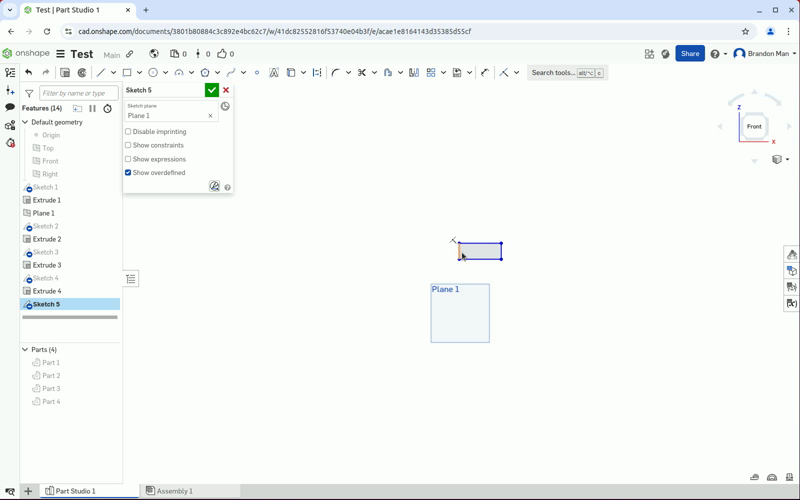
scroll(6)
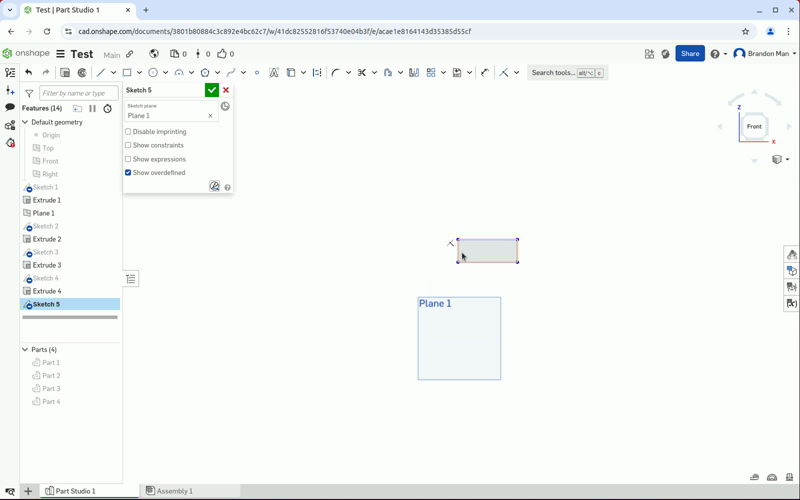
scroll(6)
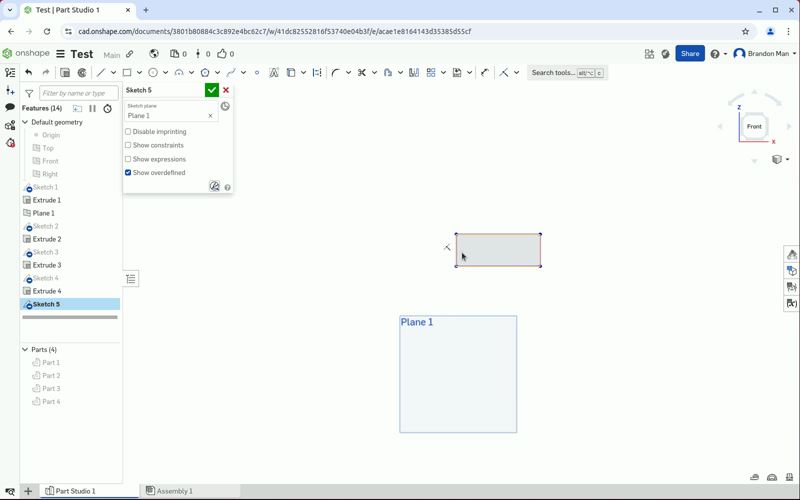
scroll(6)
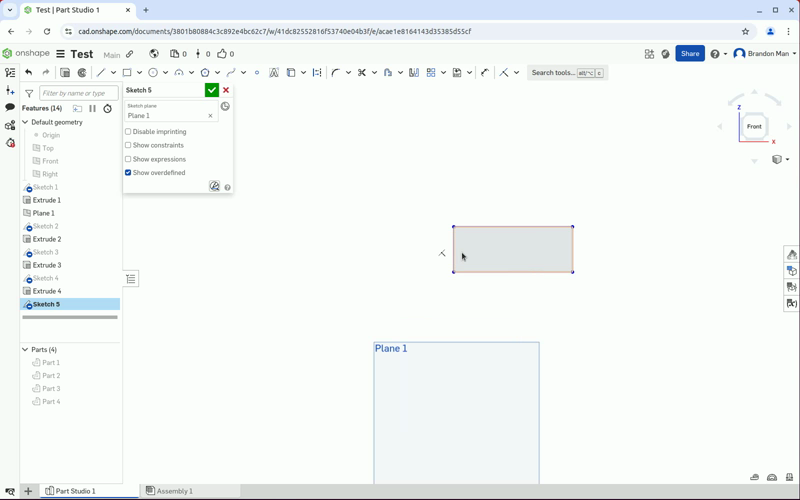
scroll(6)
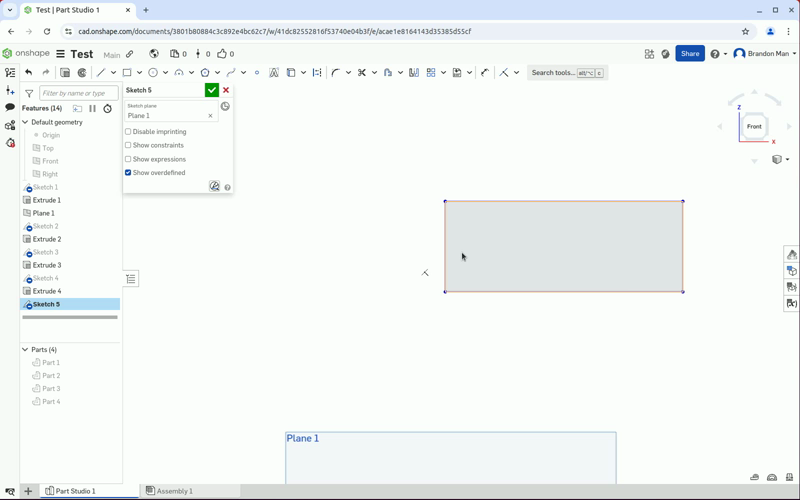
click(462, 252)
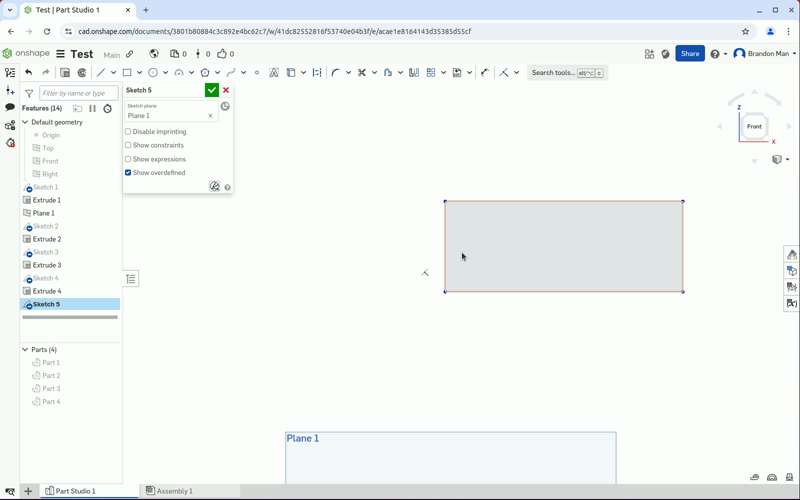
scroll(-6)
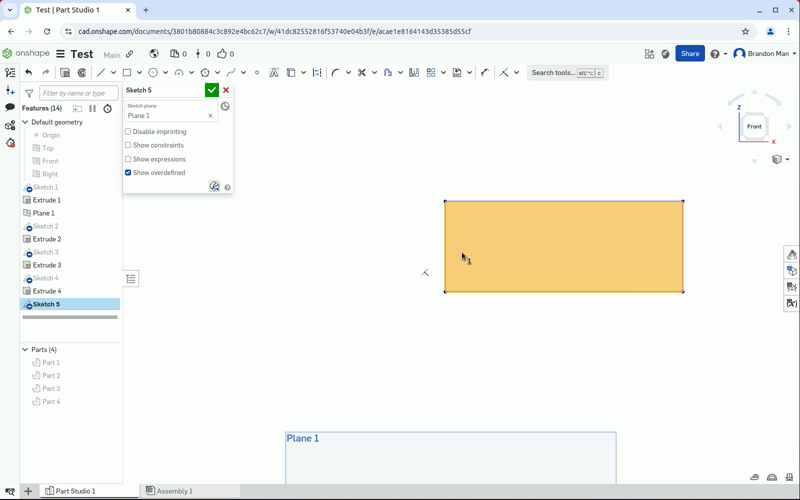
scroll(-6)
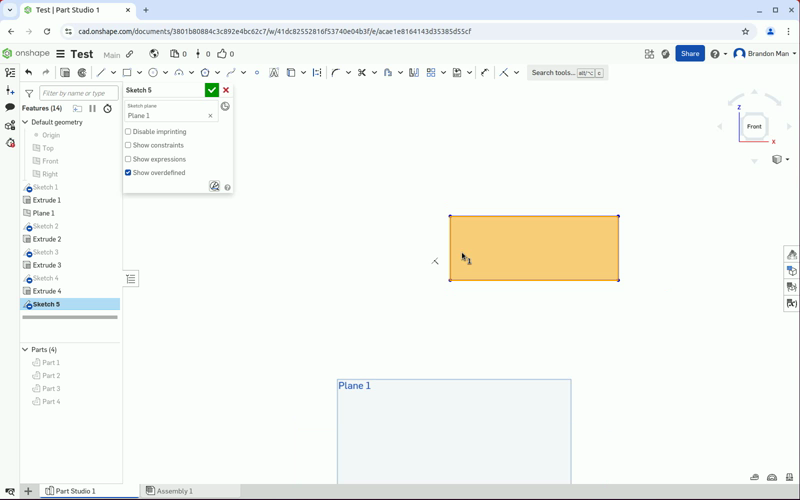
scroll(-6)
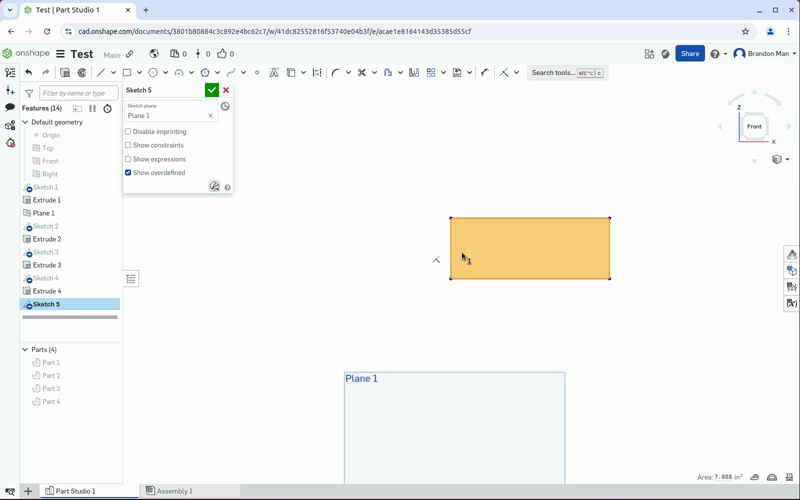
scroll(-6)
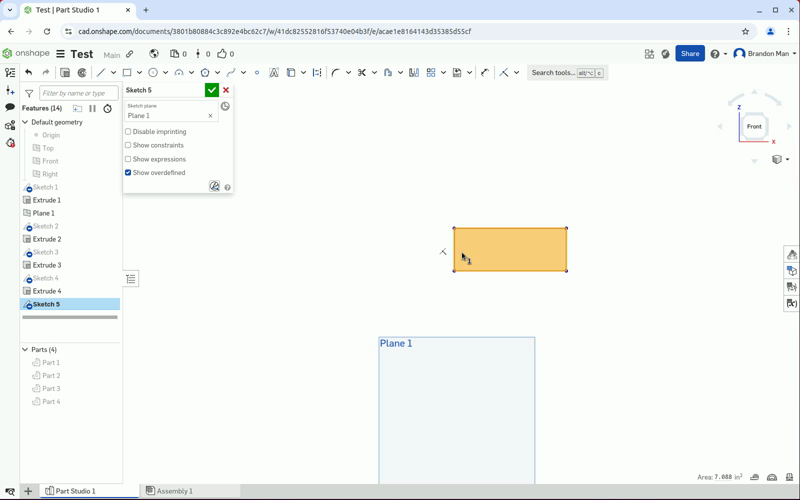
scroll(-6)
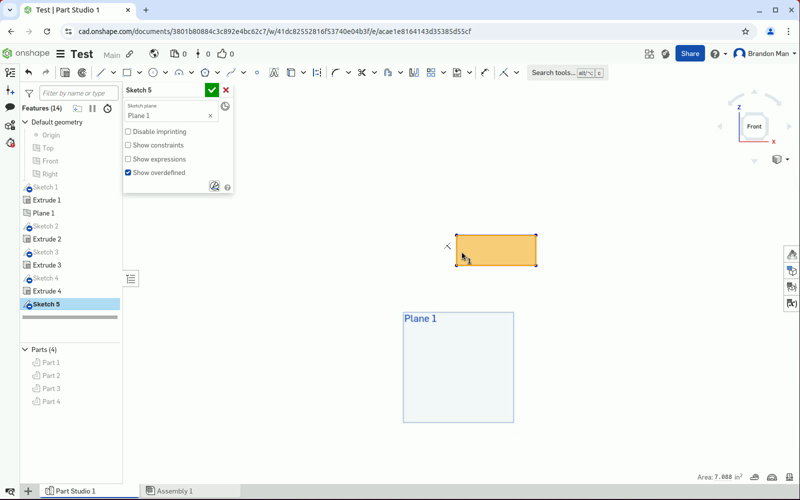
scroll(-6)
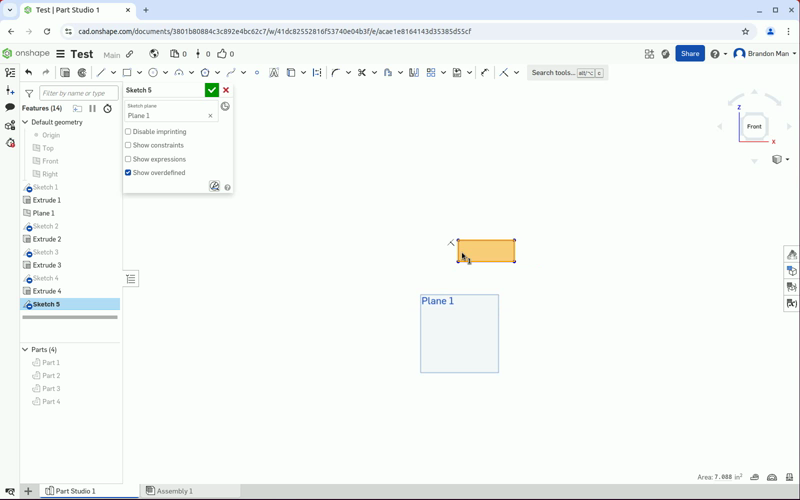
scroll(-6)
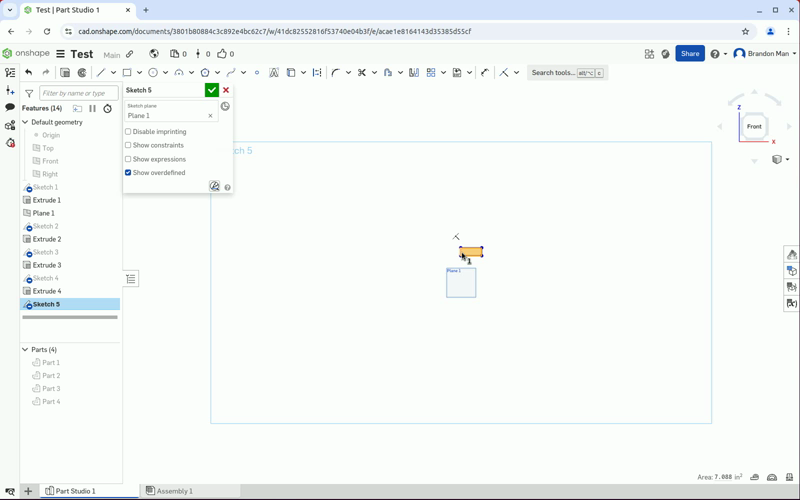
mouse_move(73, 352)
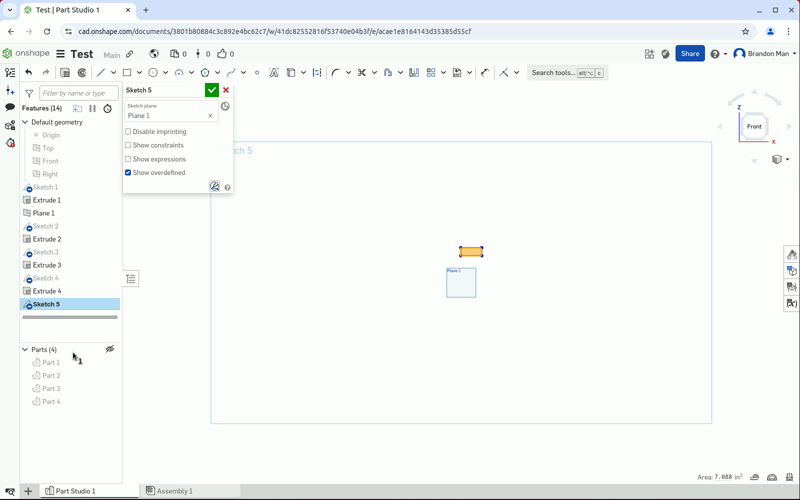
key(shift+y)
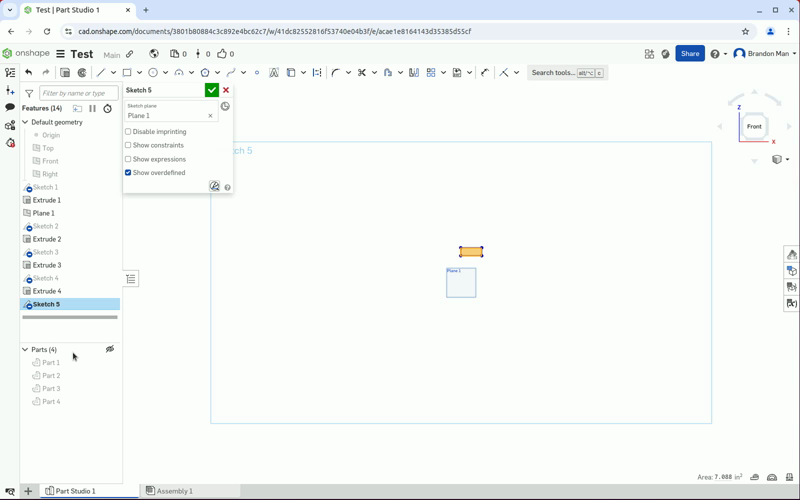
key(shift+e)
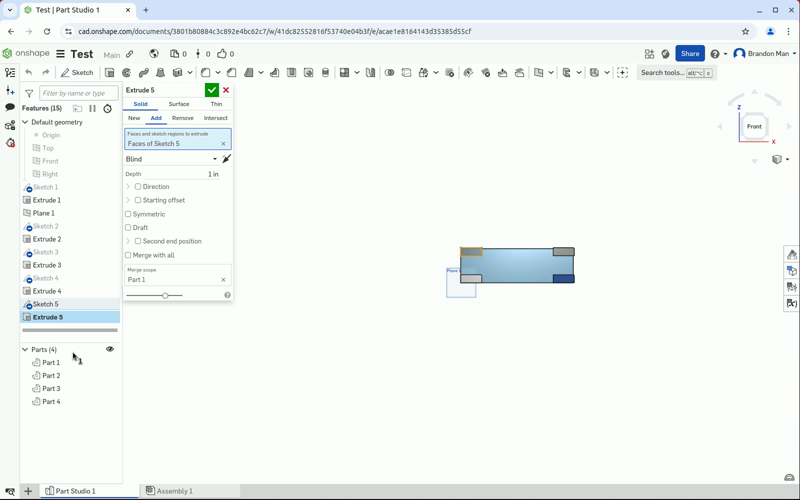
mouse_move(143, 106)
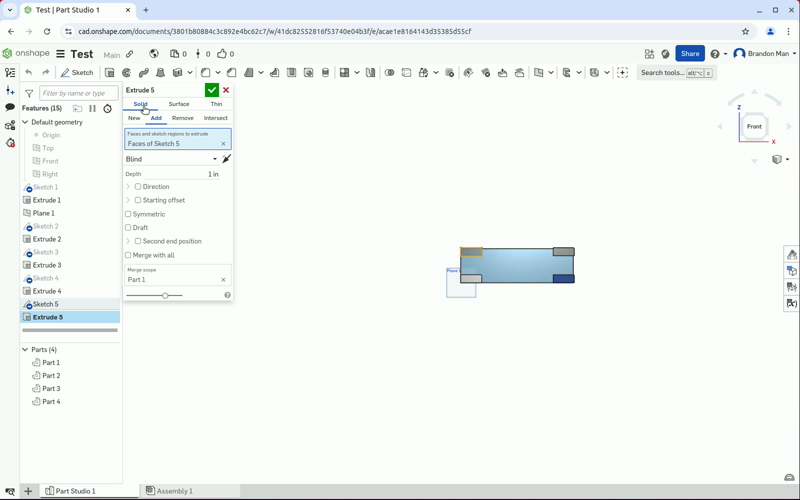
click(143, 106)
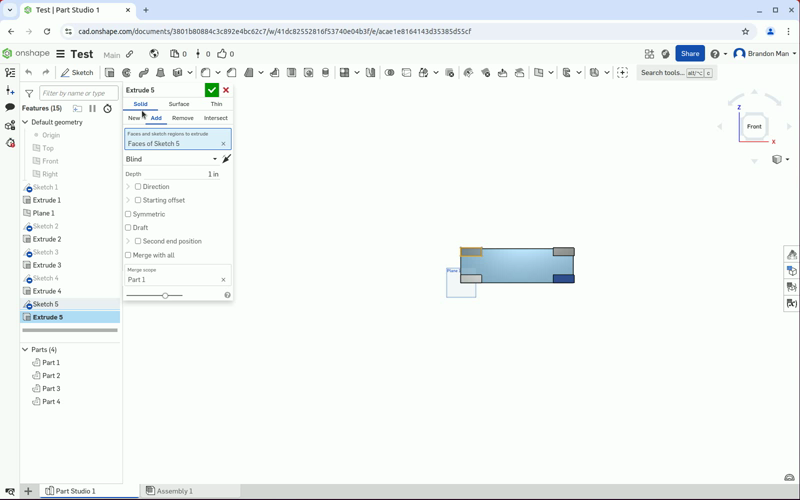
mouse_move(137, 120)
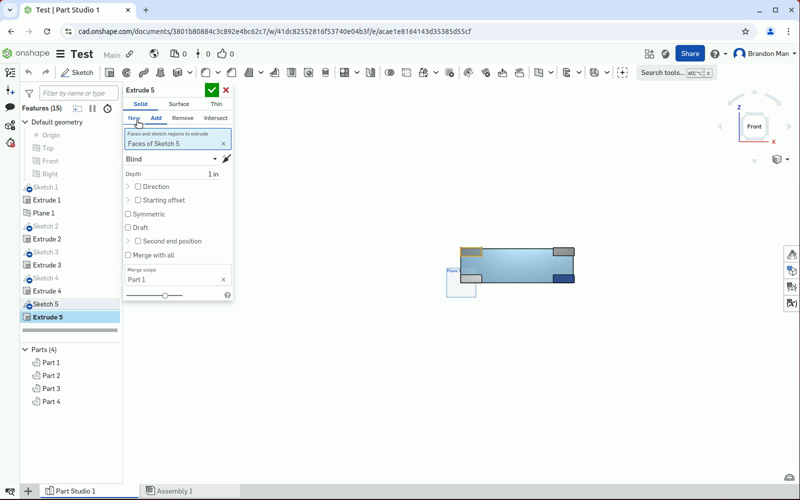
click(137, 120)
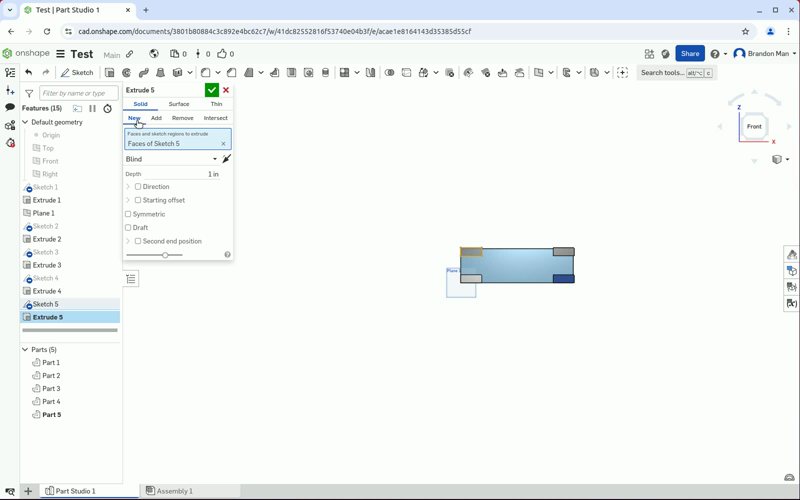
key(tab, 4)
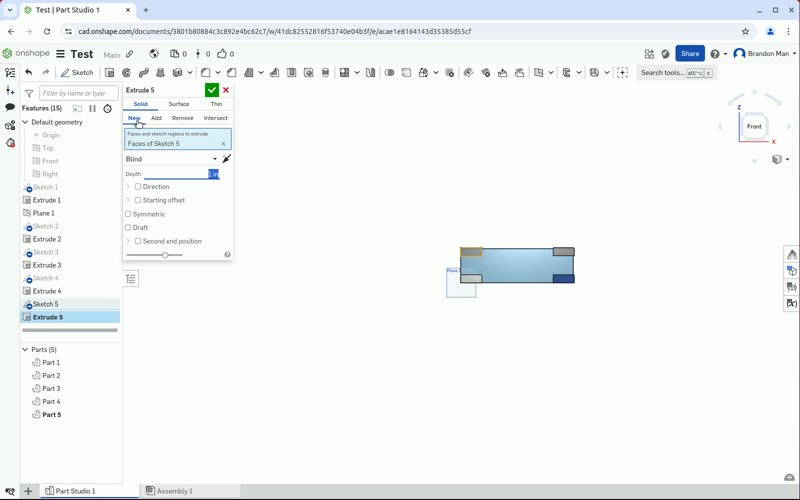
text(9.869)
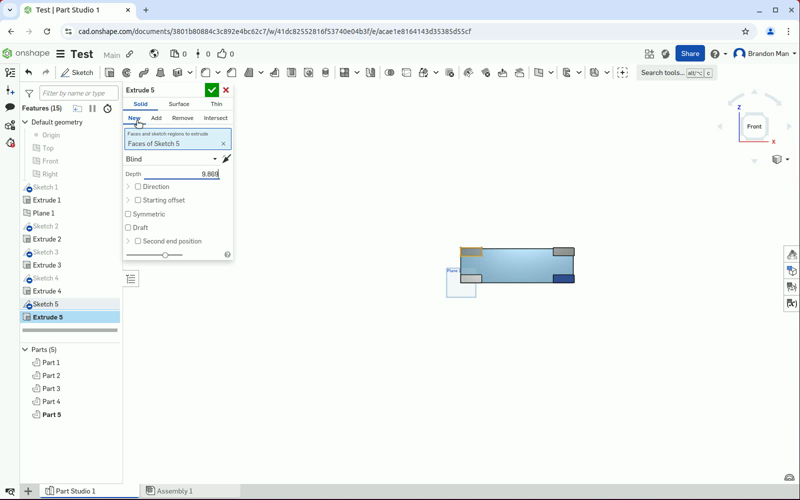
key(enter)
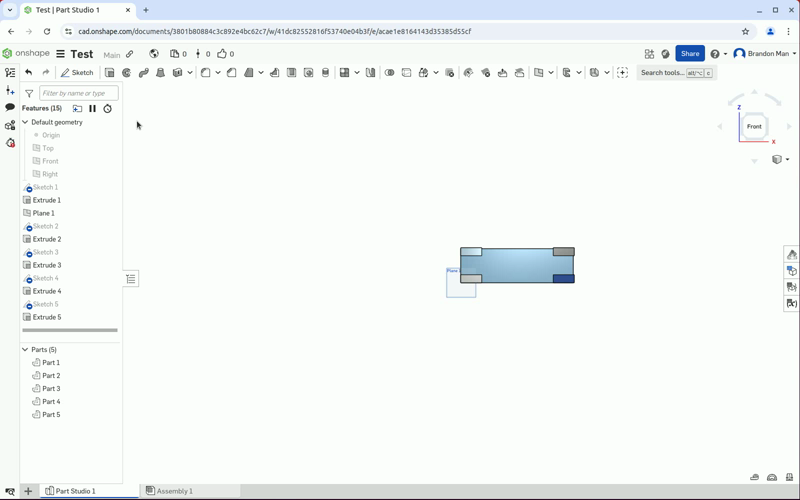
key(shift+h)
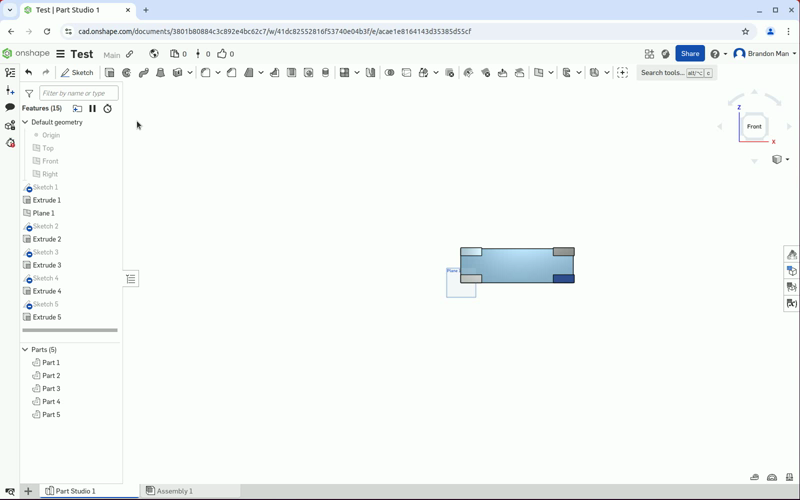
key(shift+h)
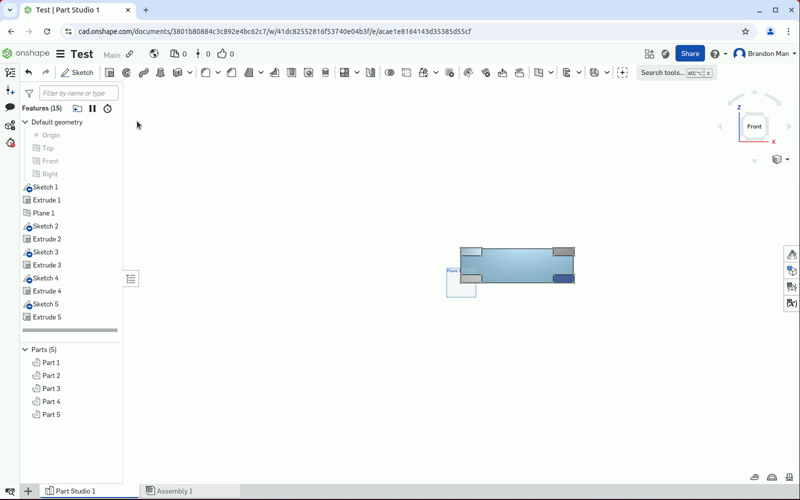
key(shift+7)
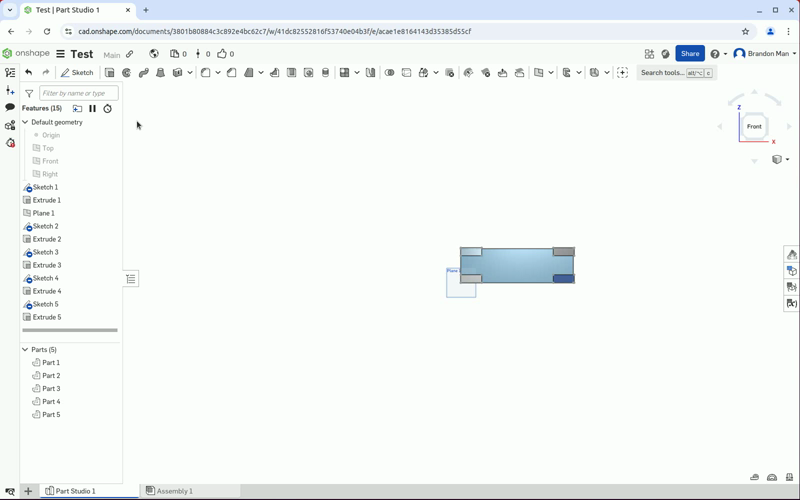
key(left, 2)
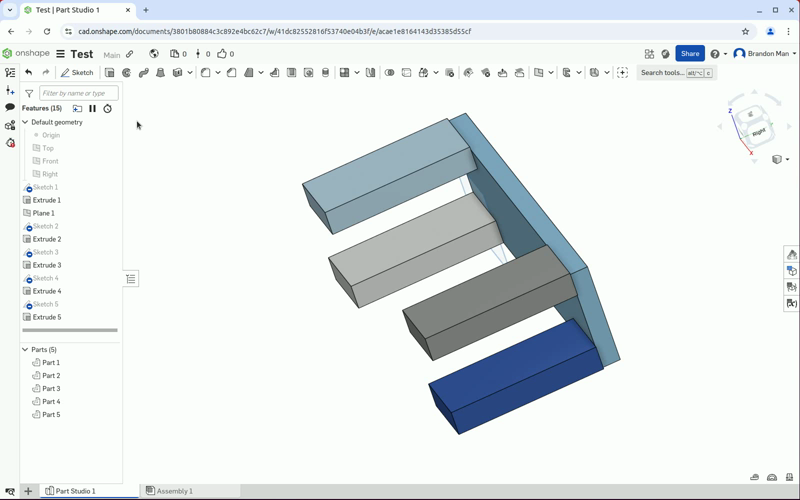
key(down, 2)
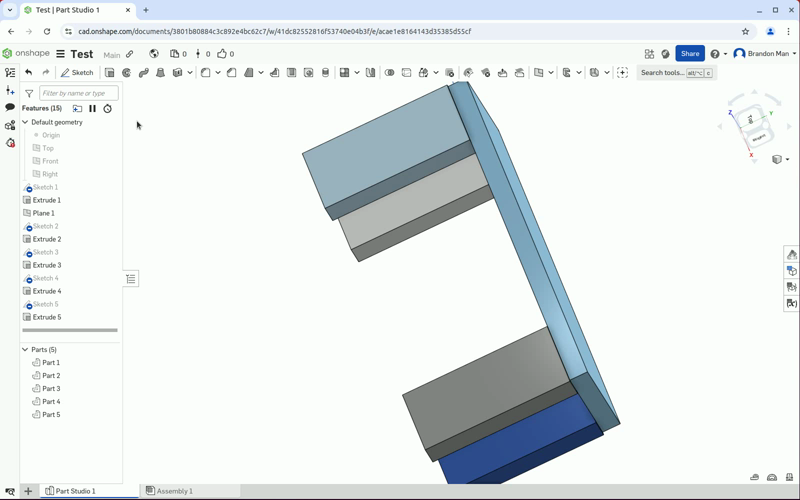
key(up, 2)
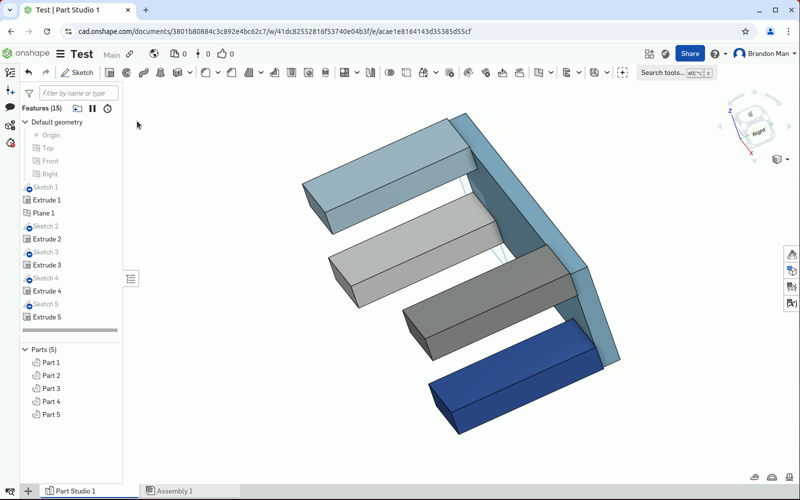
key(right, 2)
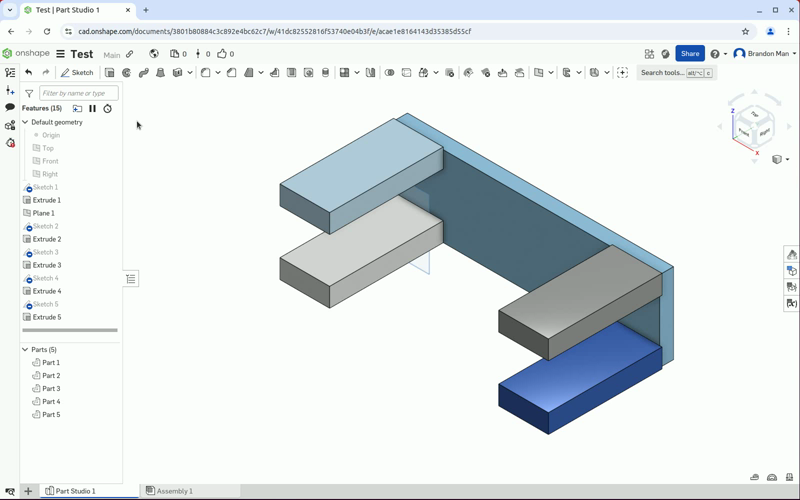
mouse_move(73, 189)
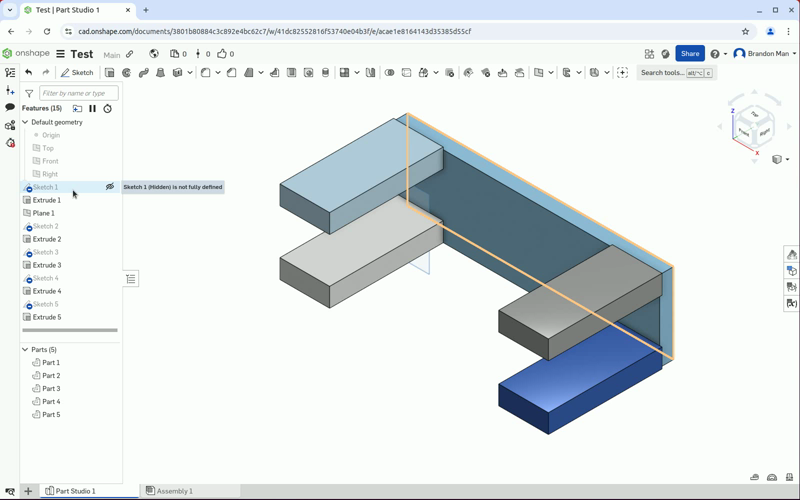
click(73, 189)